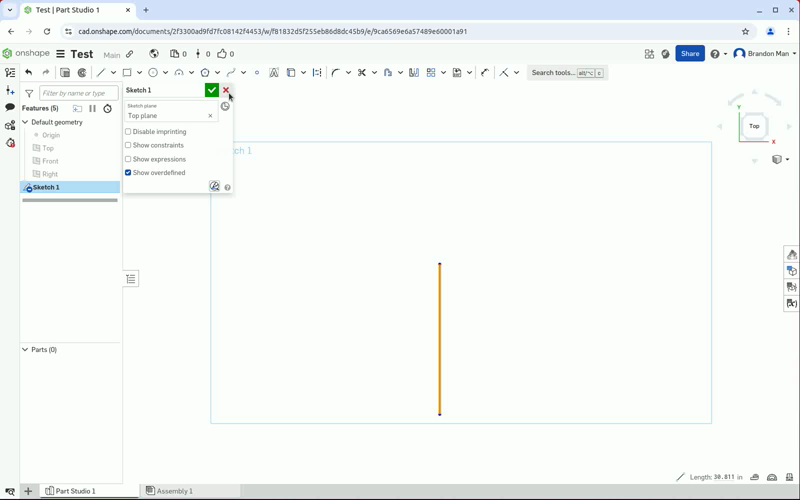
key(shift+h)
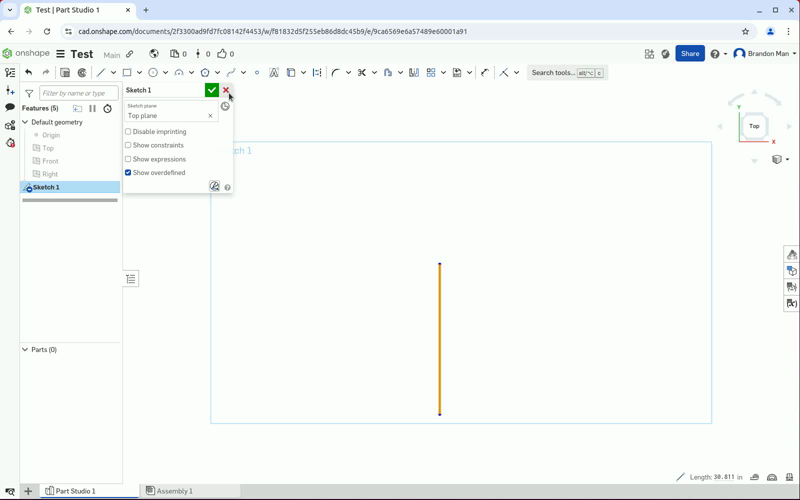
key(shift+s)
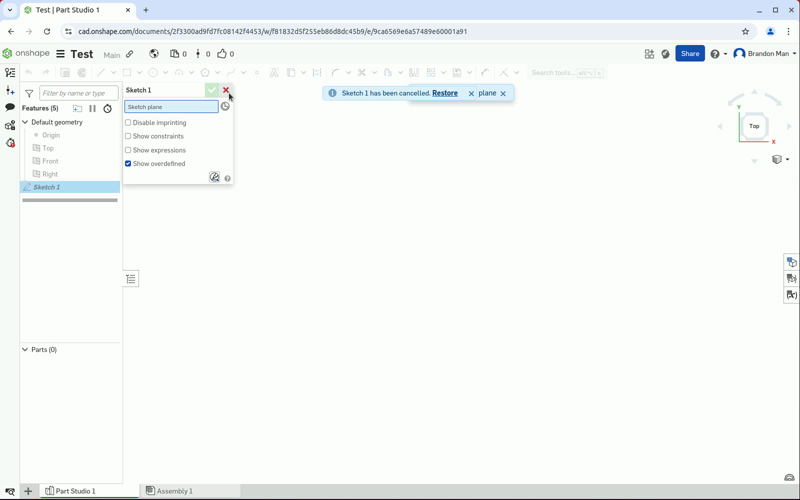
mouse_move(73, 150)
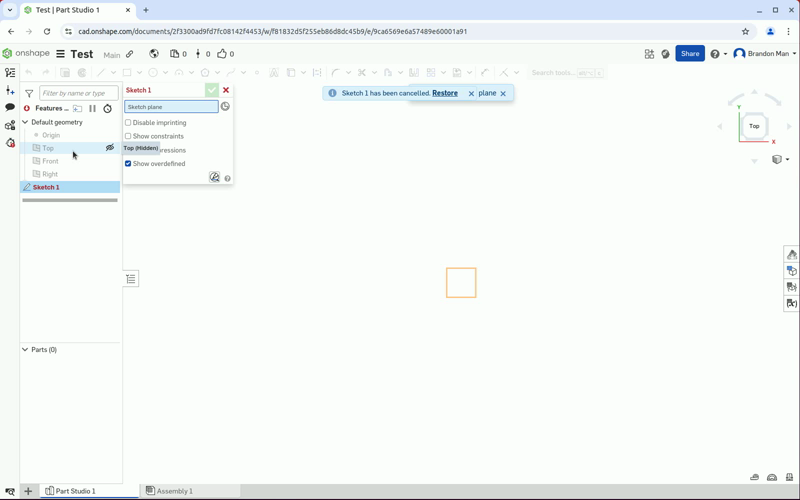
click(73, 150)
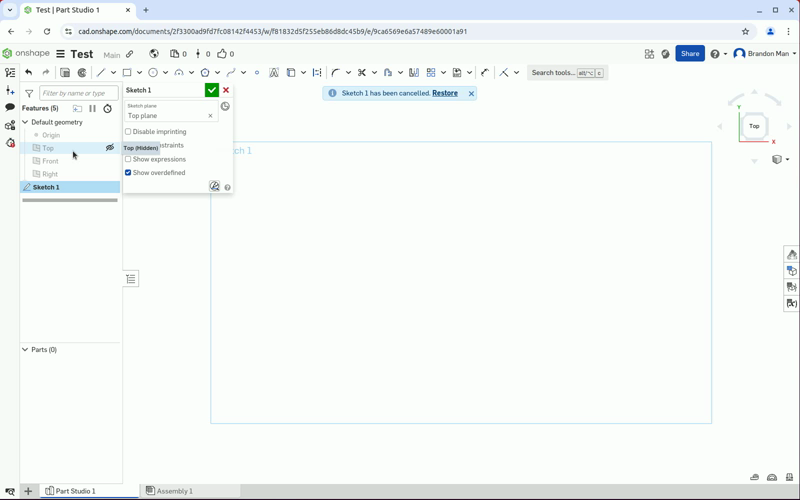
mouse_move(73, 352)
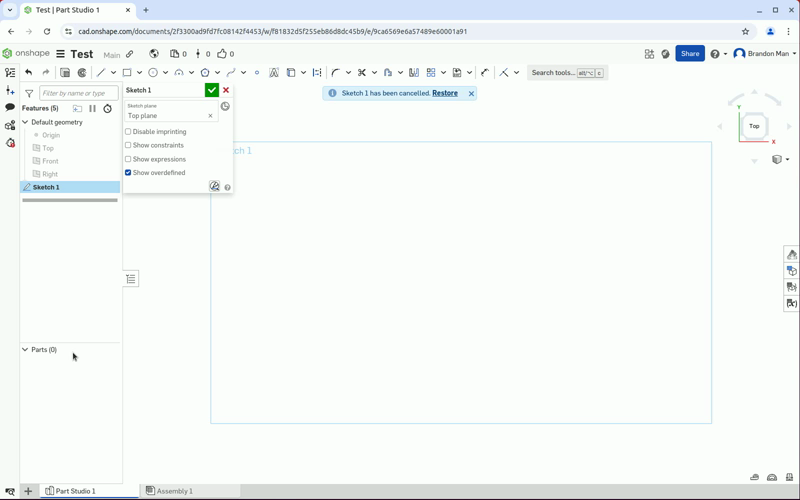
key(y)
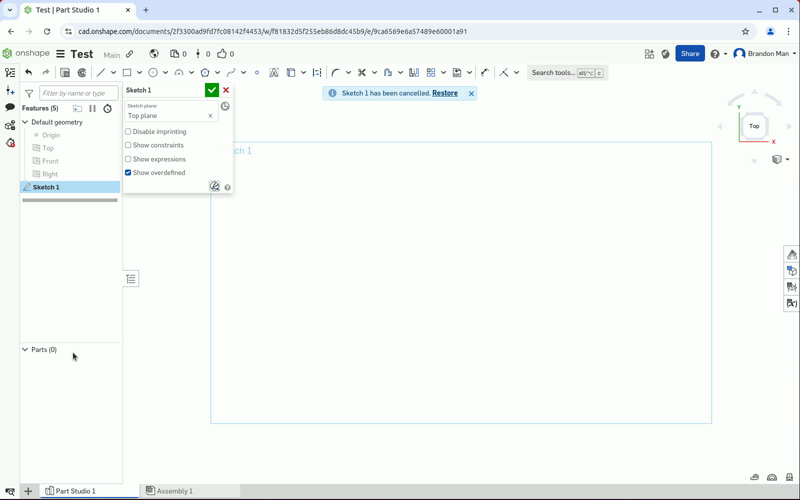
key(c)
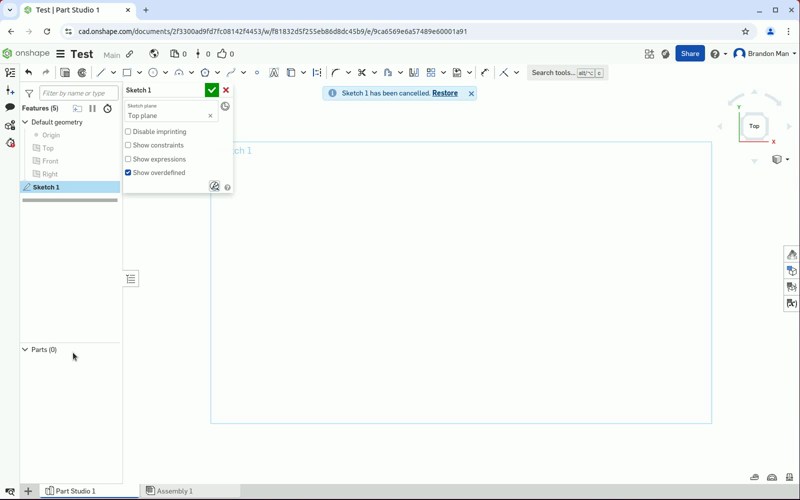
key_down(shift)
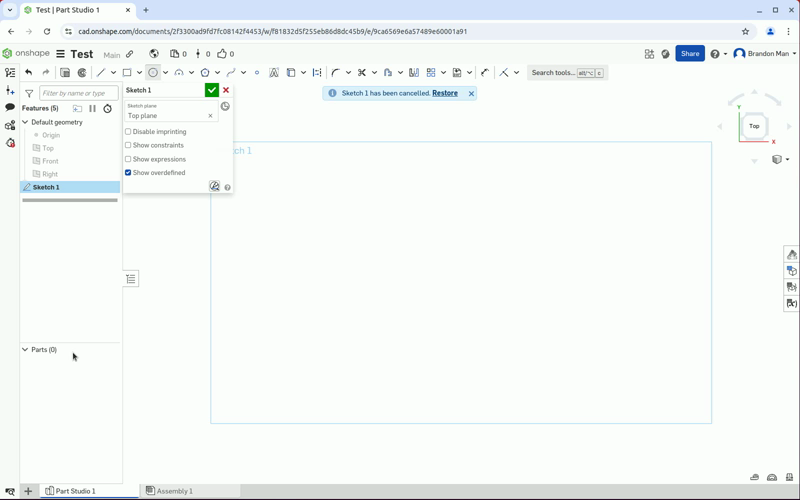
mouse_move(461, 282)
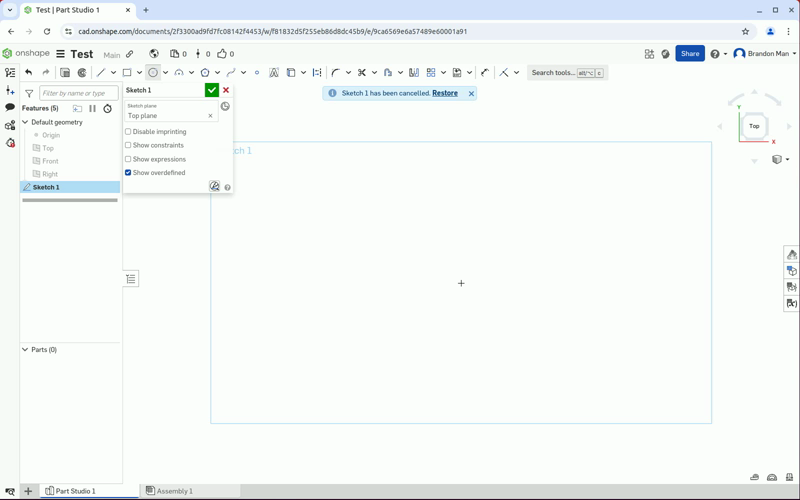
click(461, 282)
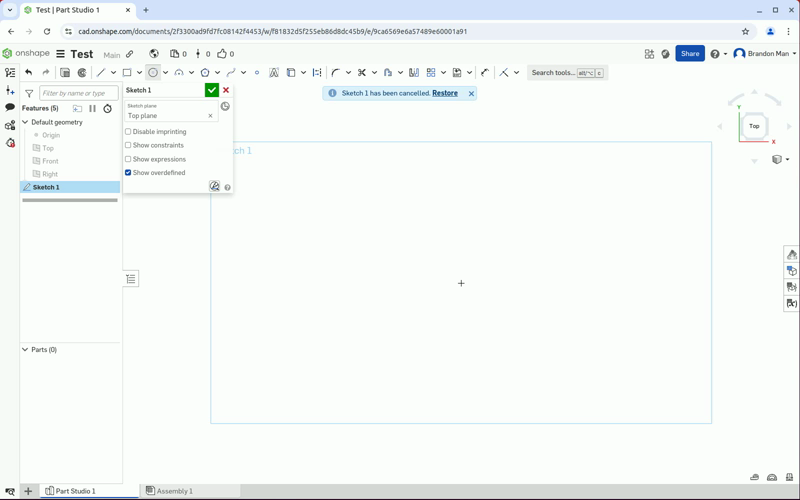
key_up(shift)
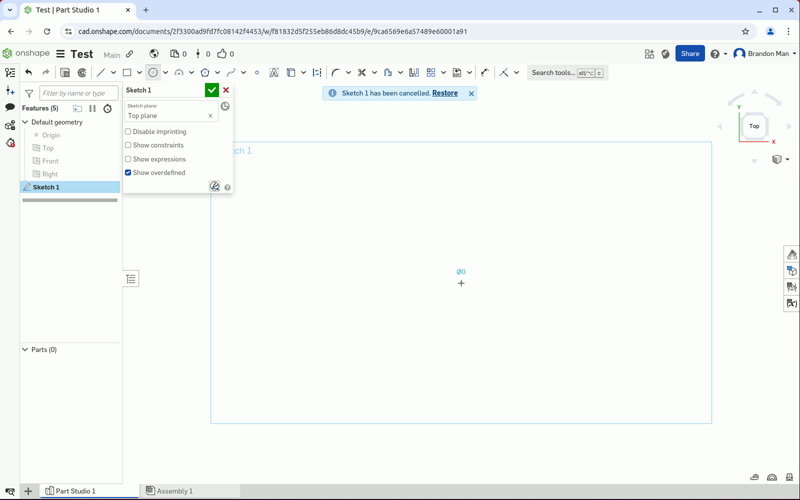
mouse_move(574, 282)
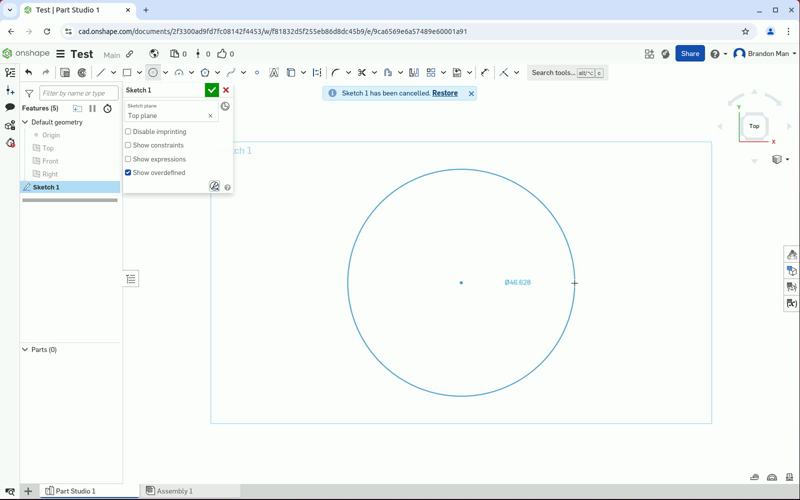
click(574, 282)
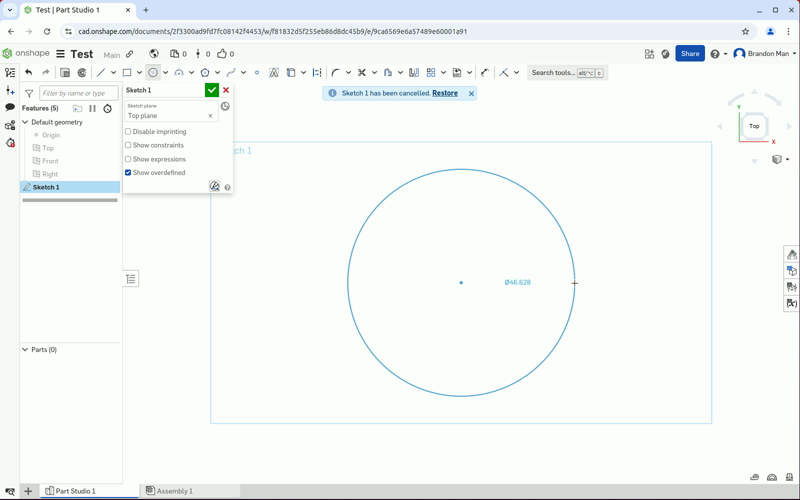
key(esc)
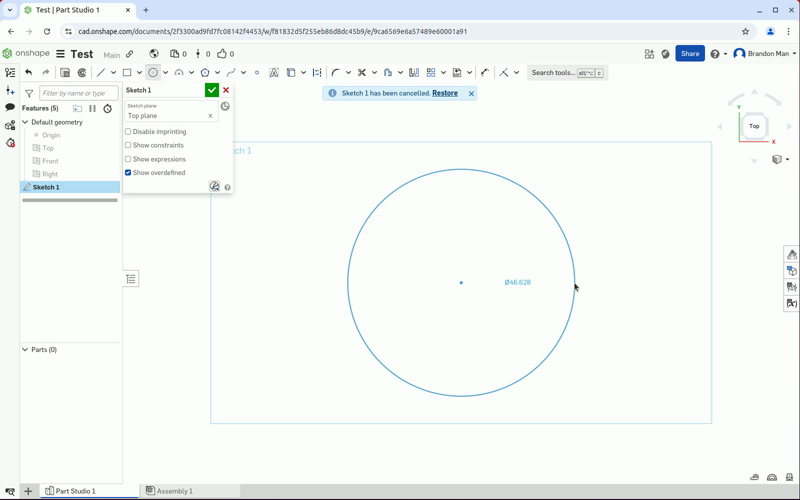
key(c)
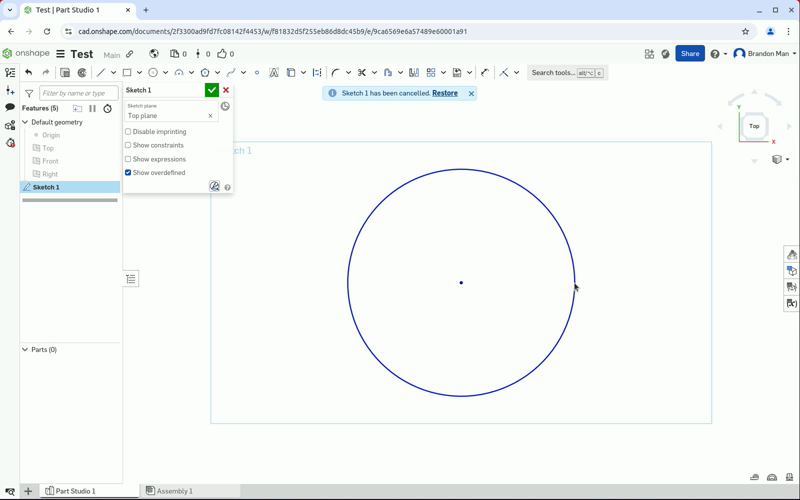
key_down(shift)
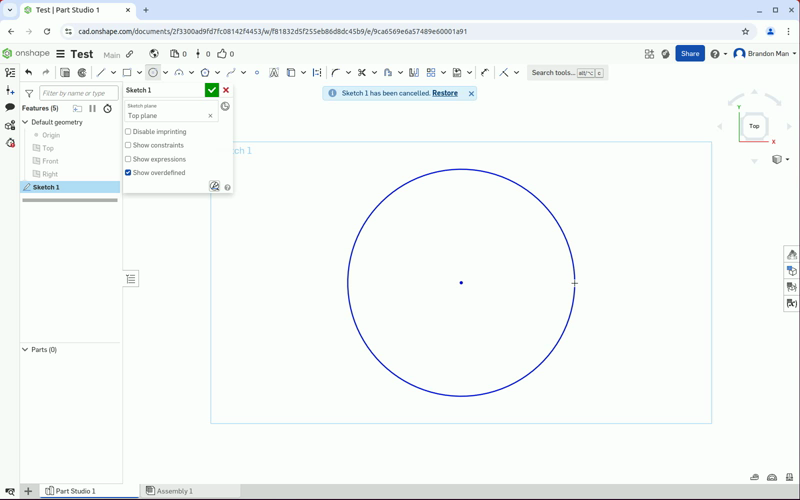
mouse_move(400, 341)
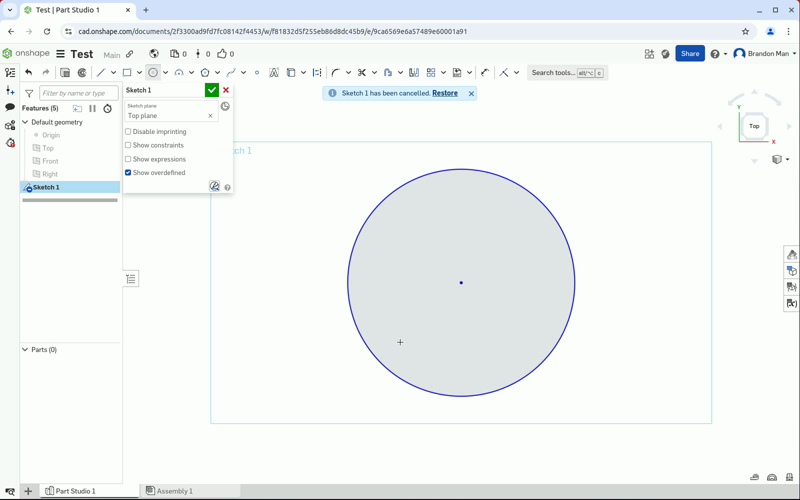
click(400, 341)
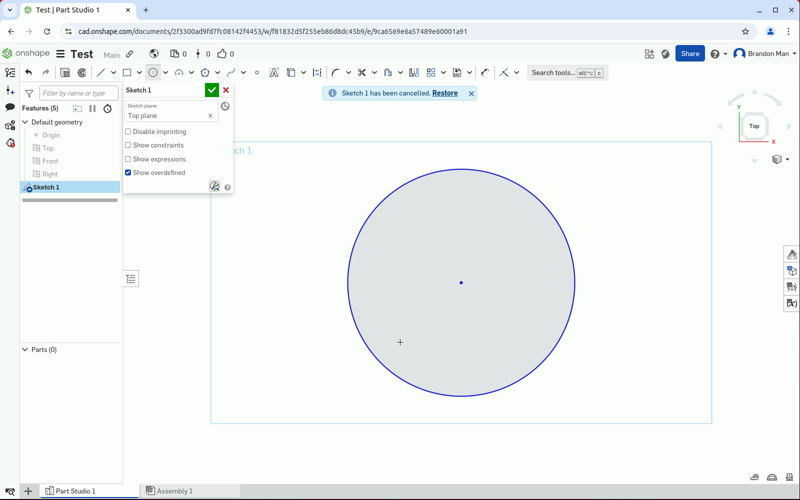
key_up(shift)
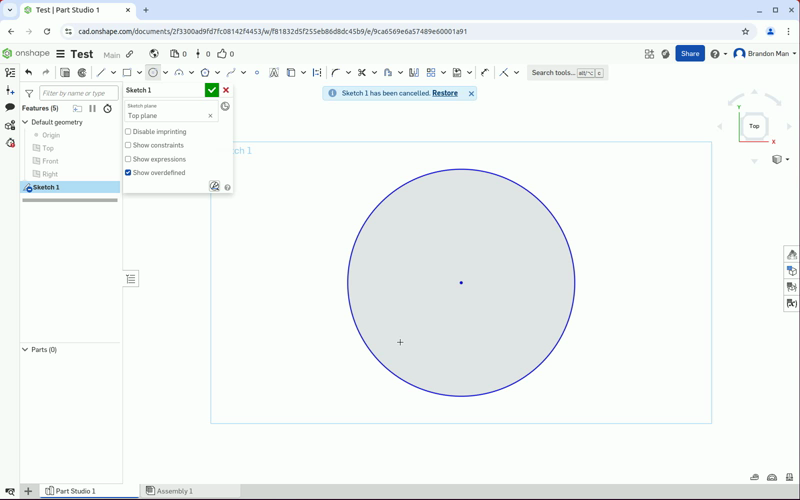
mouse_move(411, 341)
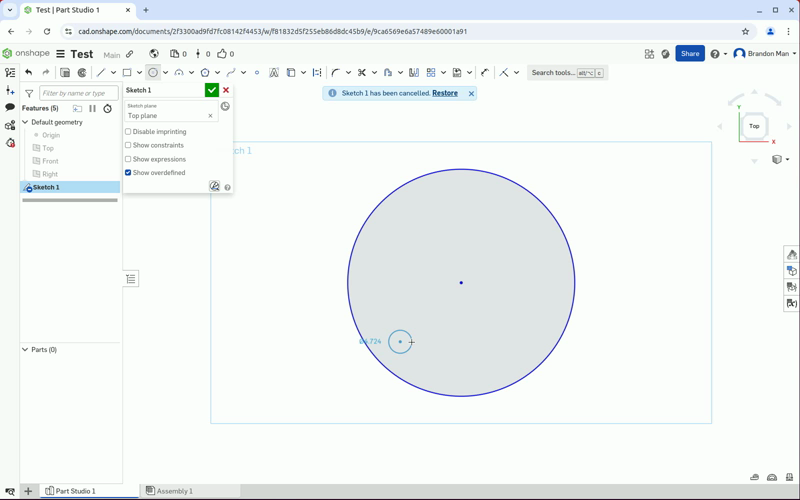
click(411, 341)
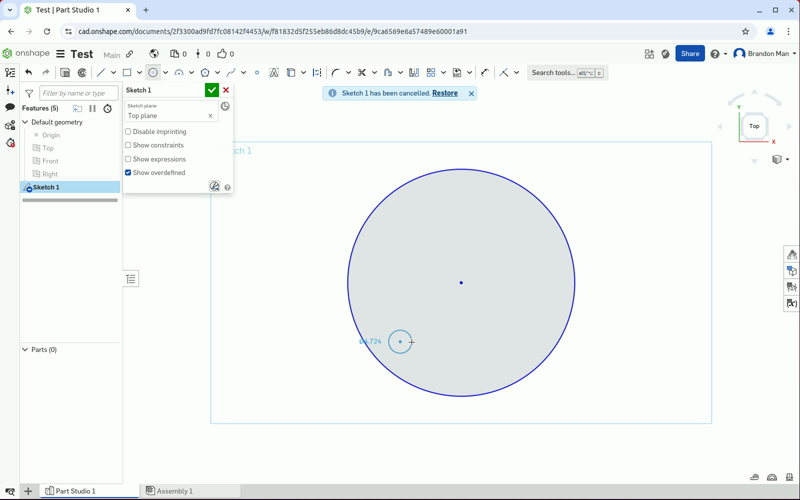
key(esc)
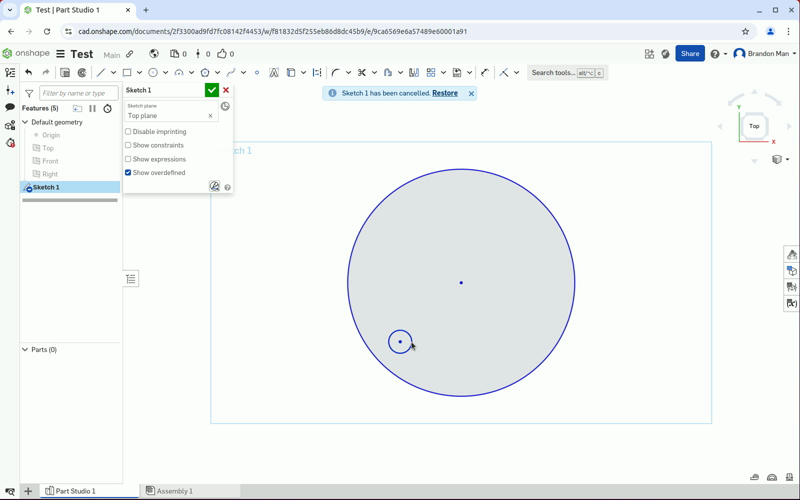
key(c)
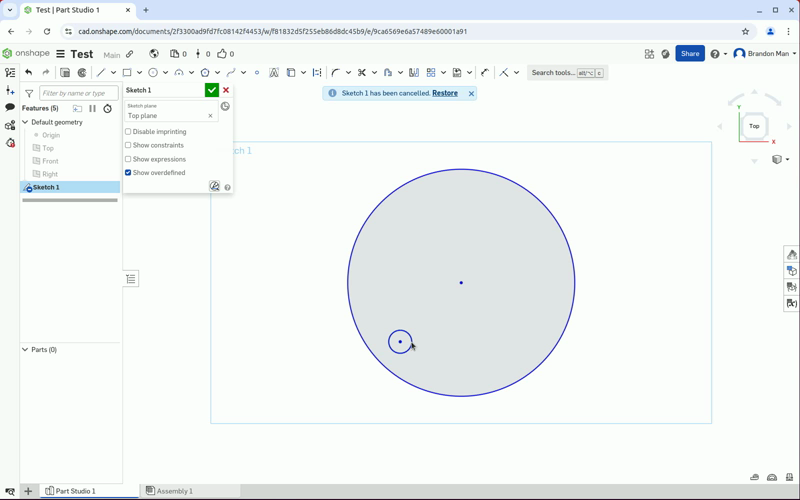
key_down(shift)
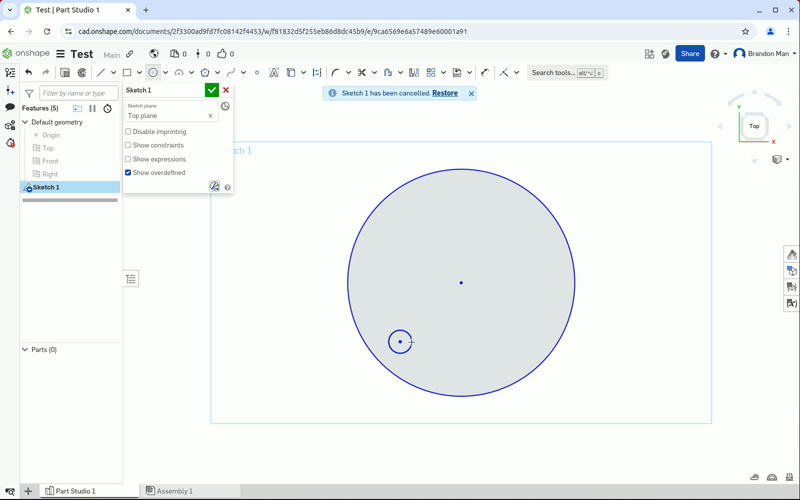
mouse_move(400, 224)
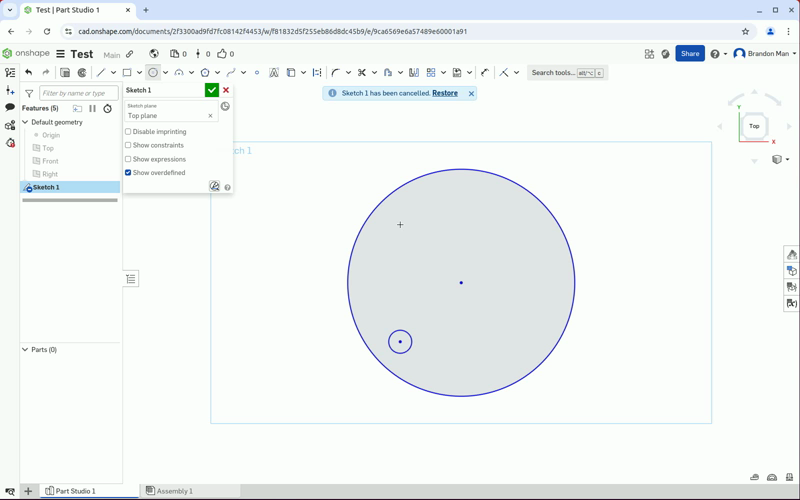
click(400, 224)
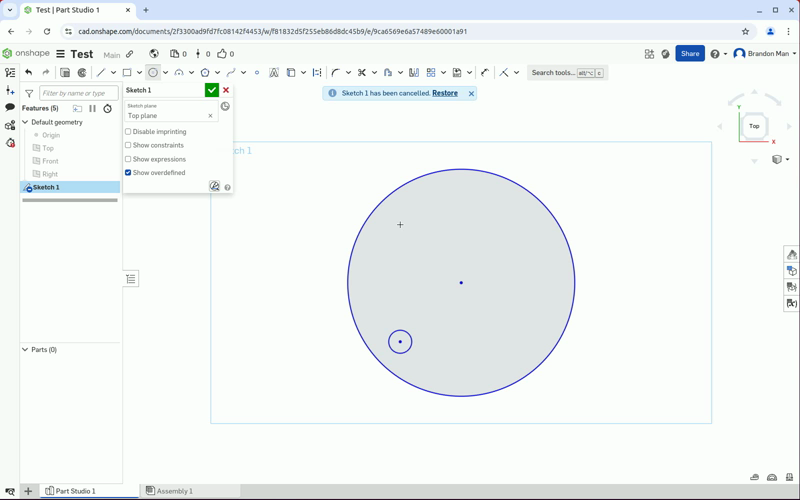
key_up(shift)
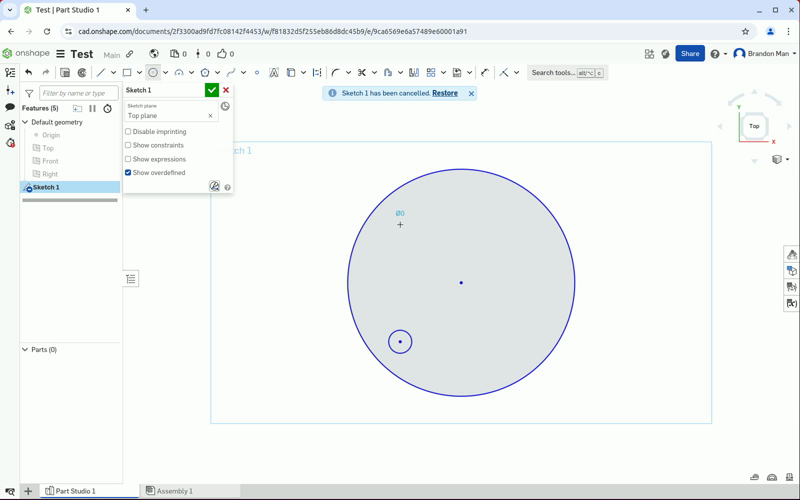
mouse_move(411, 224)
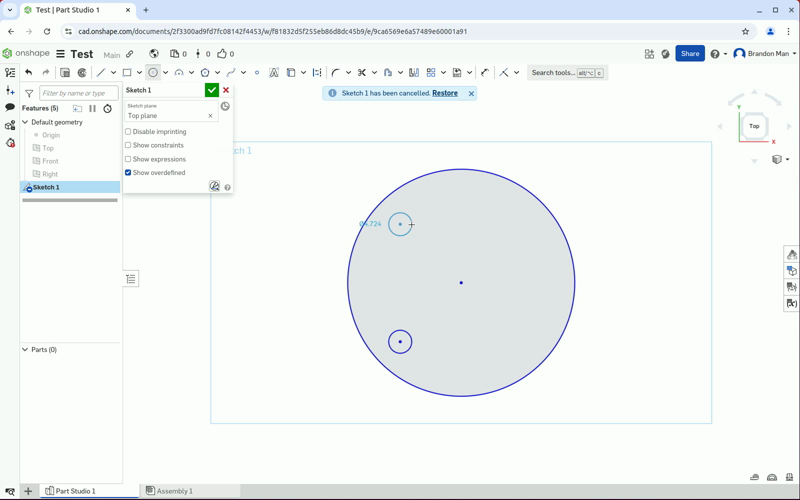
click(411, 224)
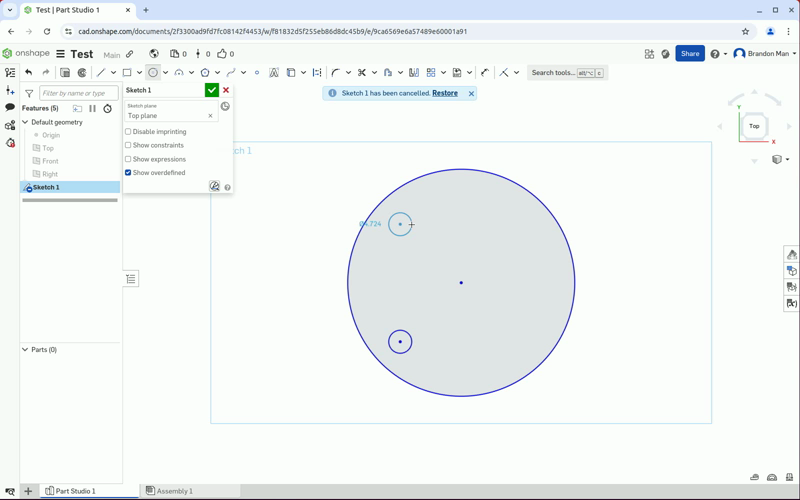
key(esc)
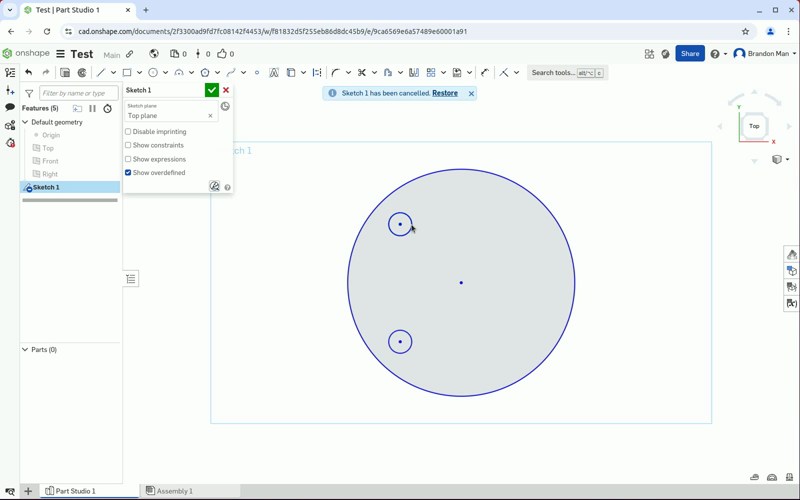
key(c)
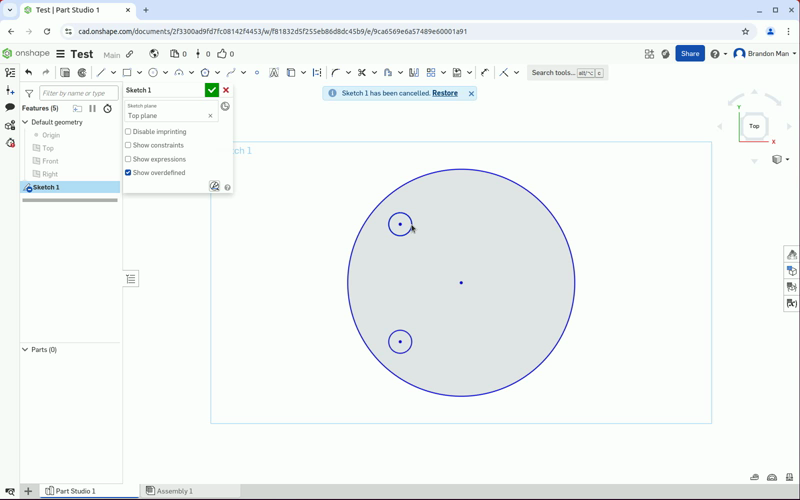
key_down(shift)
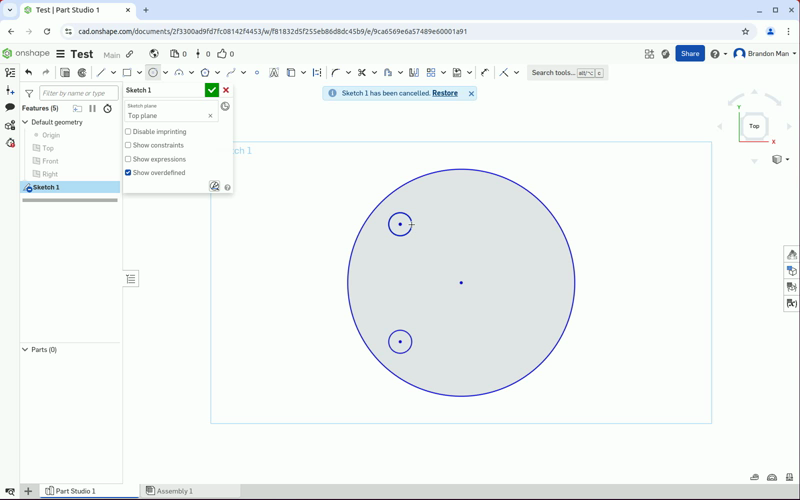
mouse_move(461, 282)
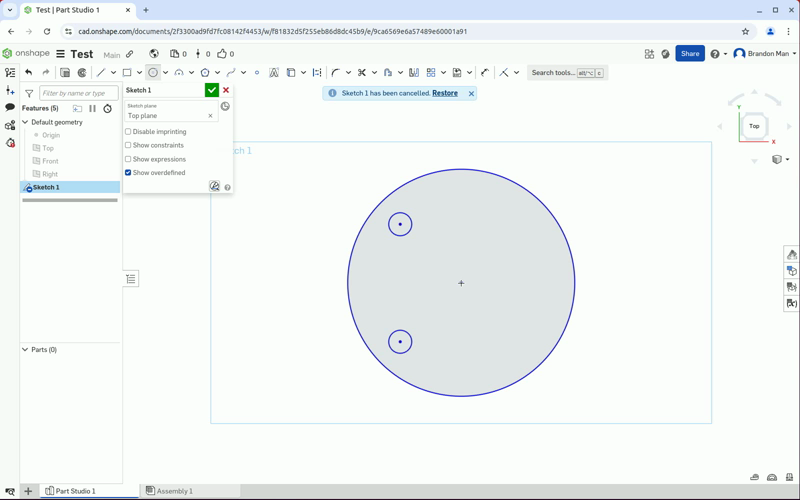
click(461, 282)
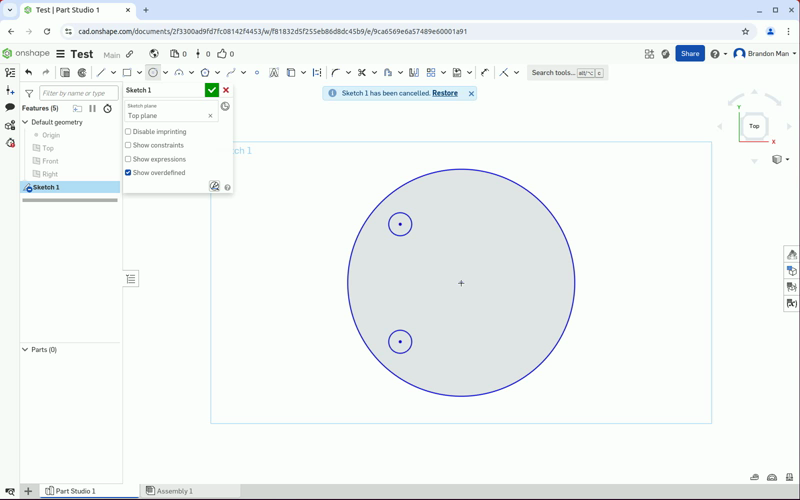
key_up(shift)
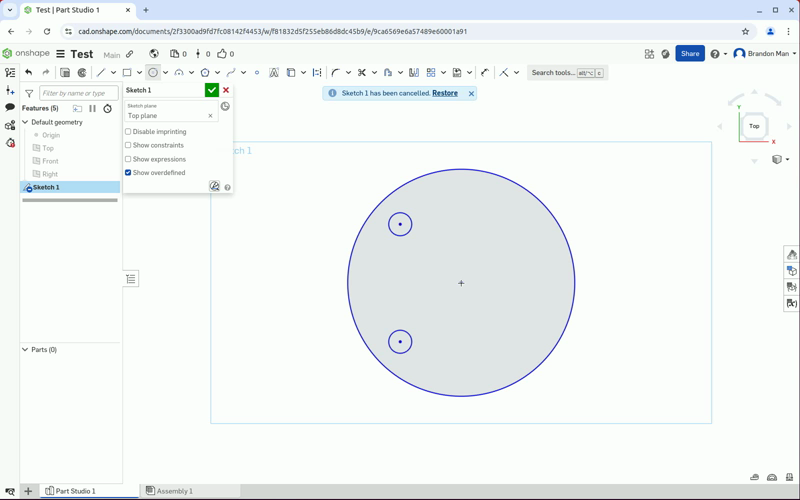
mouse_move(494, 282)
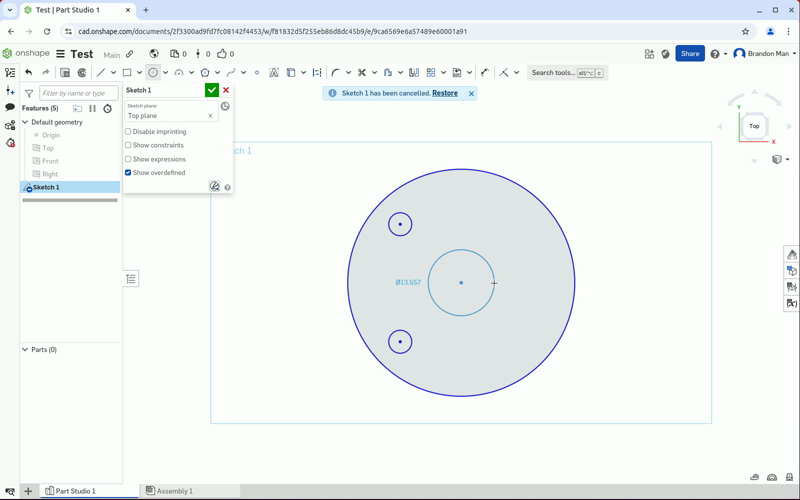
click(494, 282)
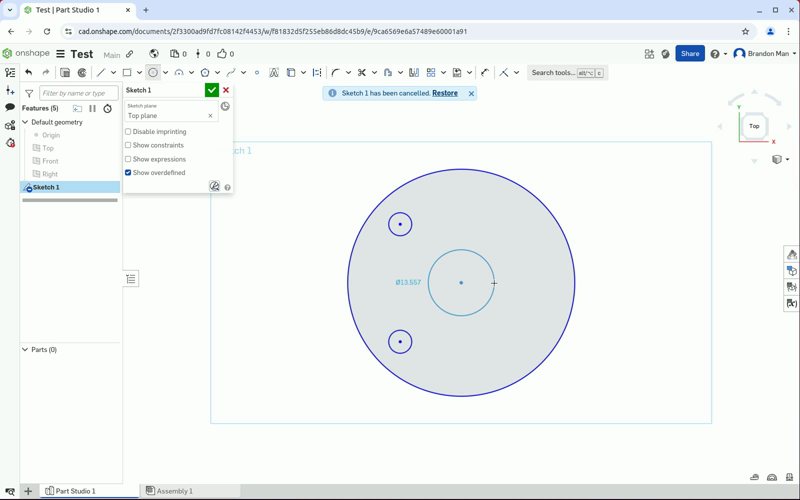
key(esc)
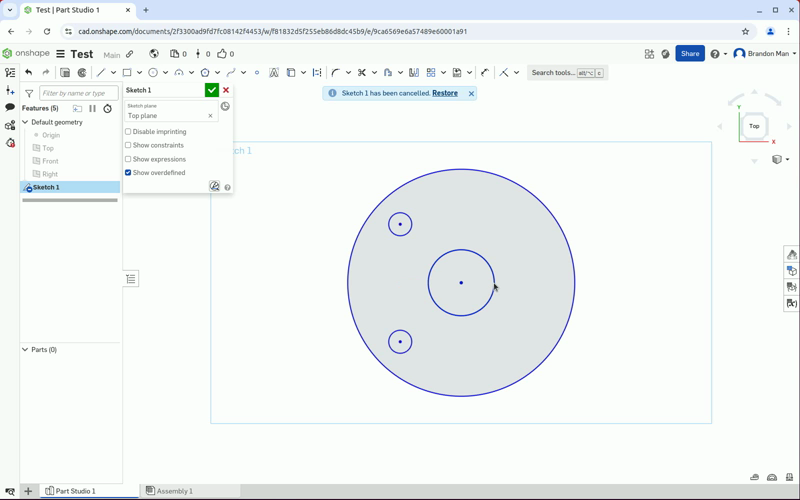
key(c)
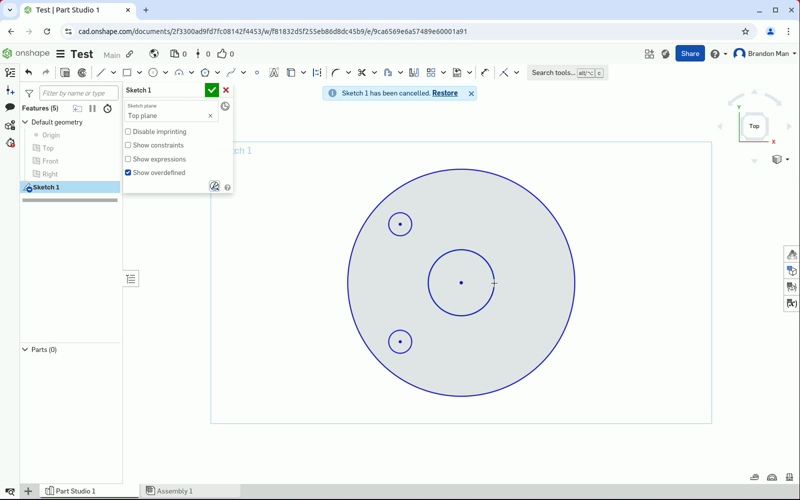
key_down(shift)
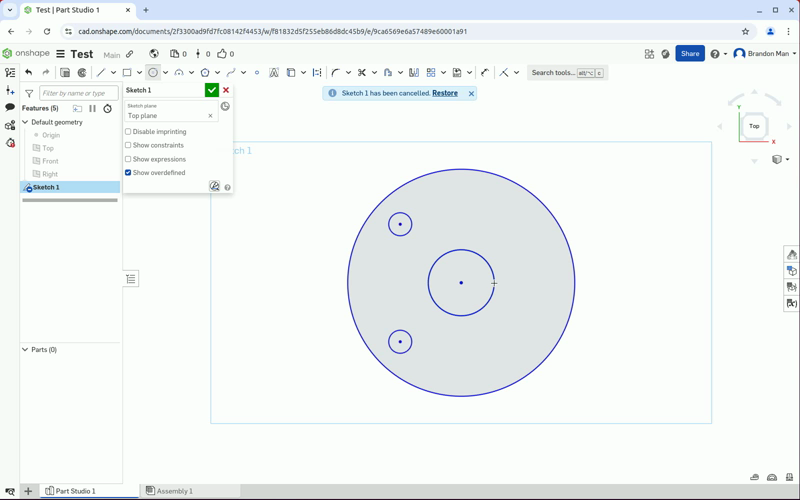
mouse_move(520, 341)
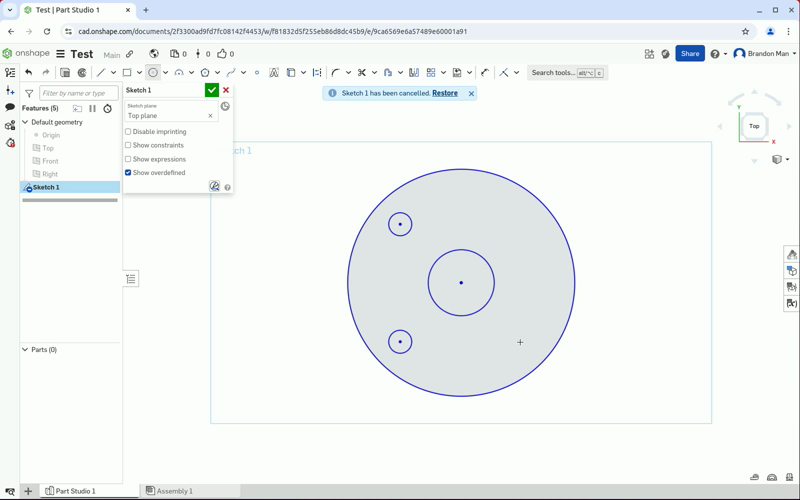
click(520, 341)
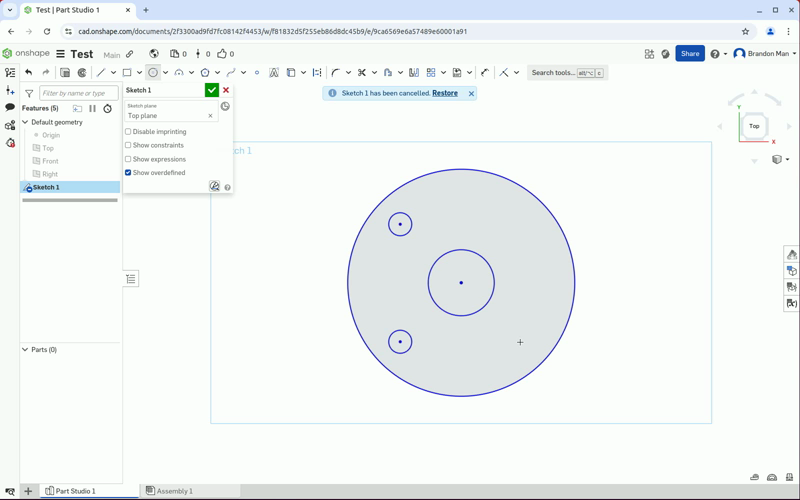
key_up(shift)
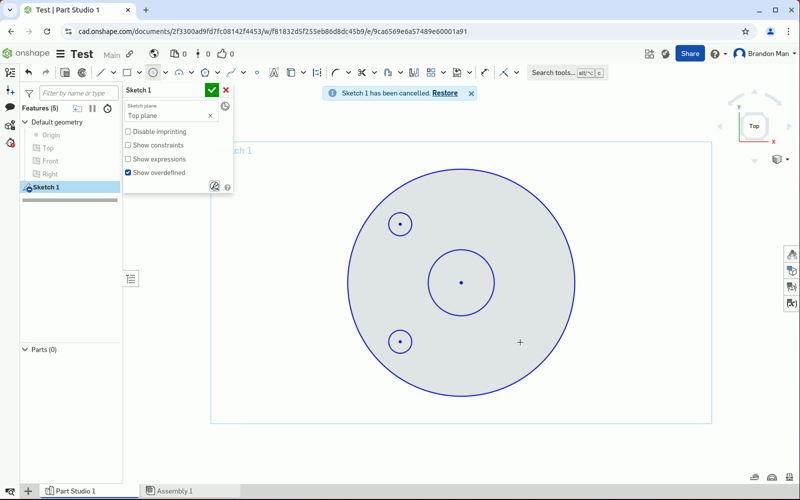
mouse_move(531, 341)
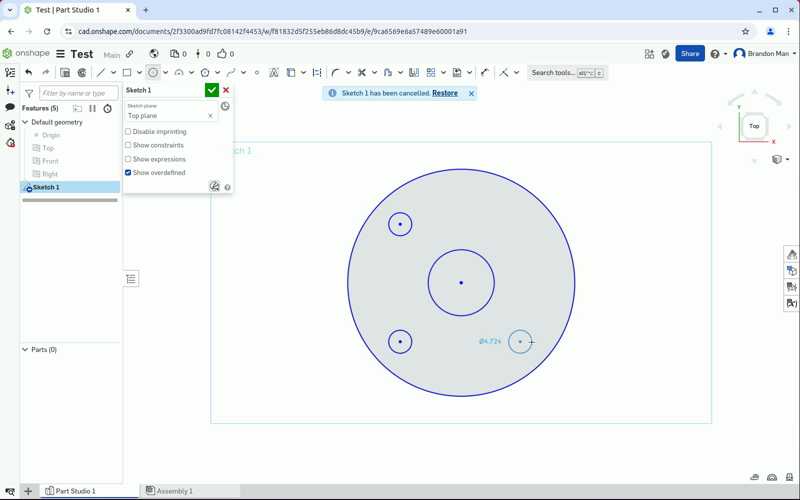
click(531, 341)
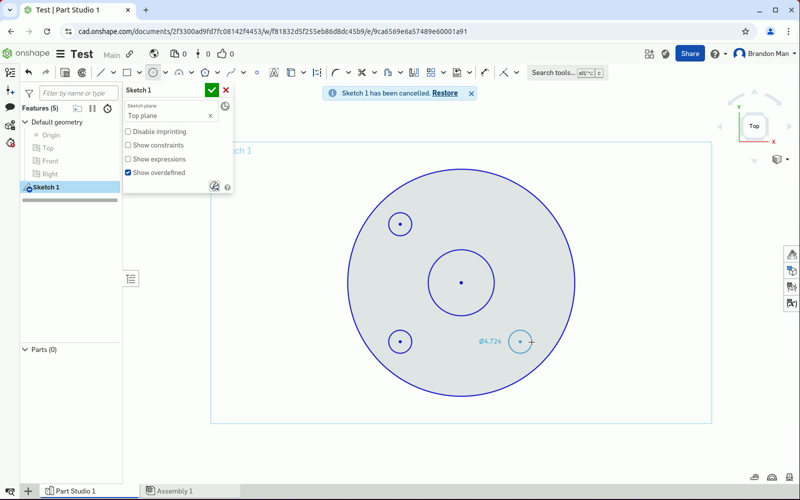
key(esc)
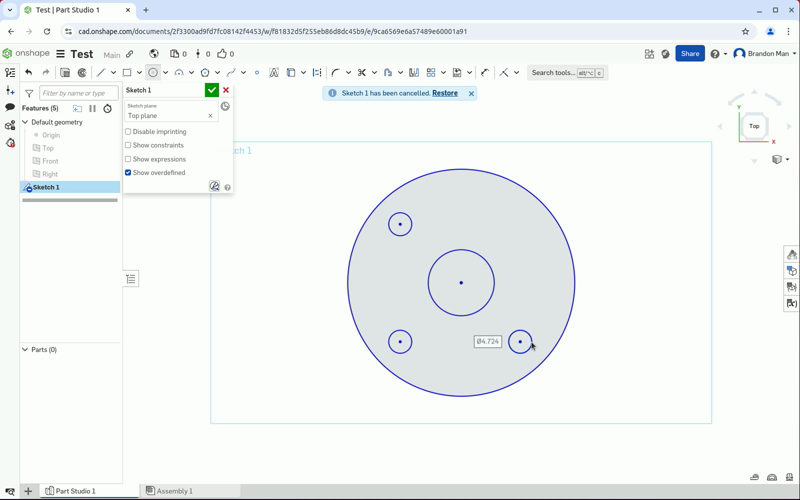
key(c)
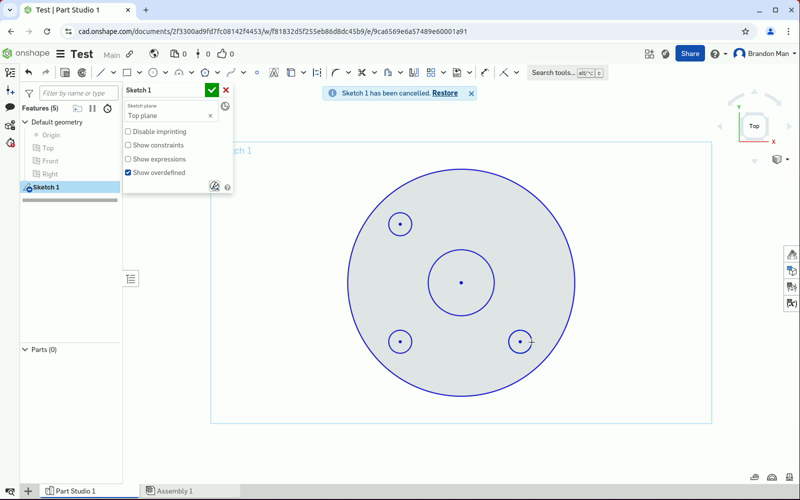
key_down(shift)
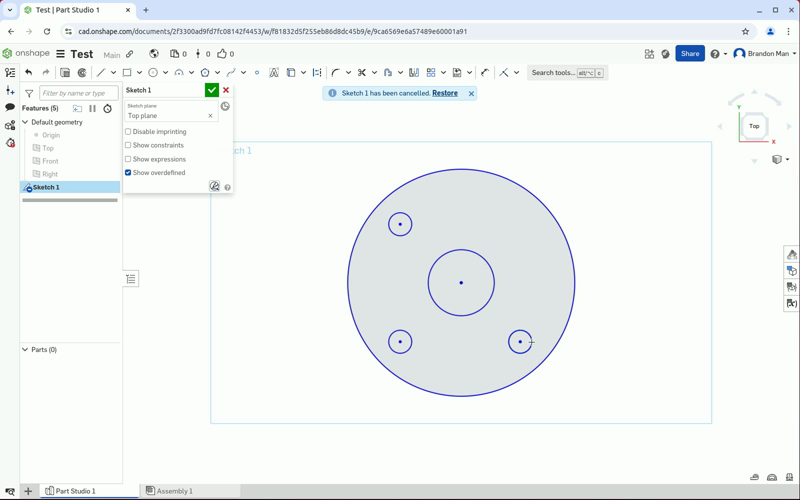
mouse_move(520, 224)
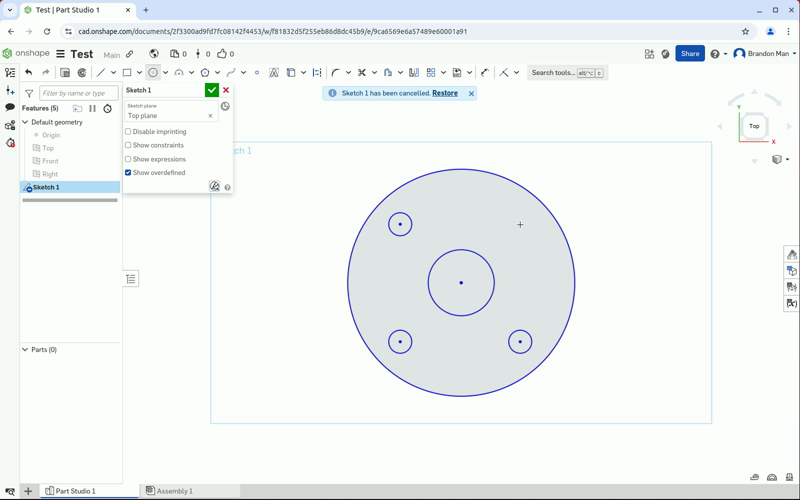
click(520, 224)
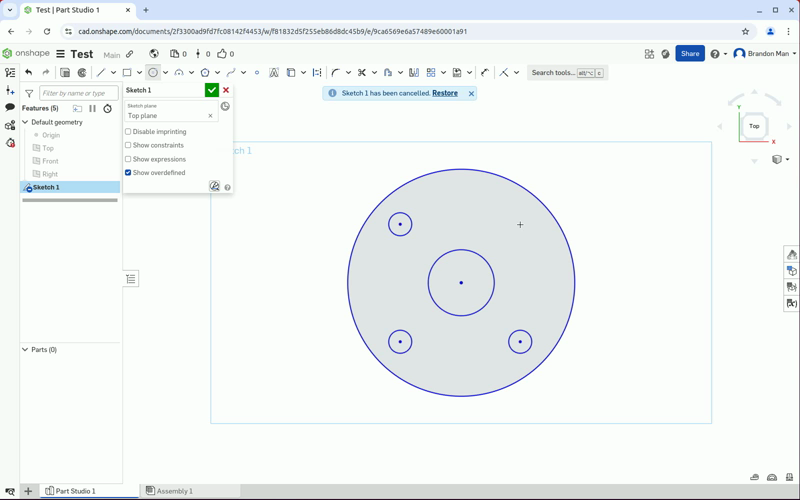
key_up(shift)
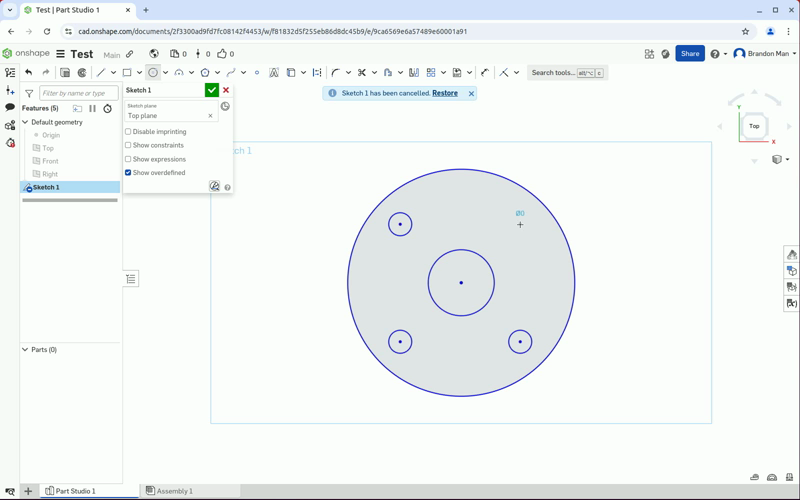
mouse_move(531, 224)
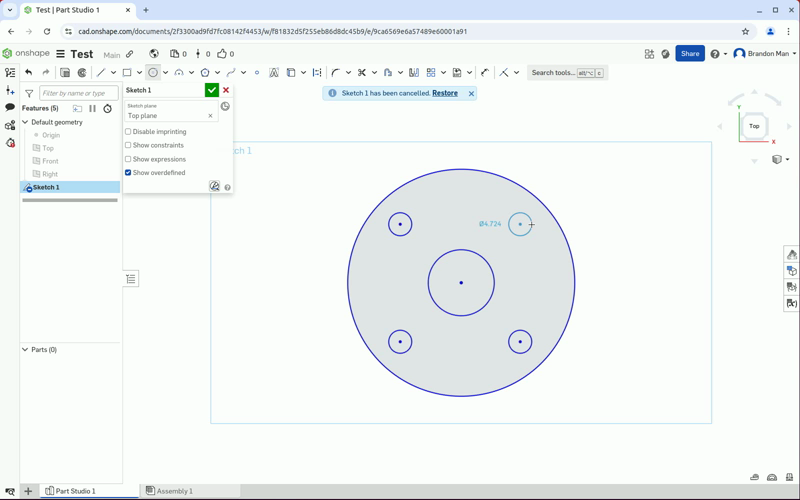
click(531, 224)
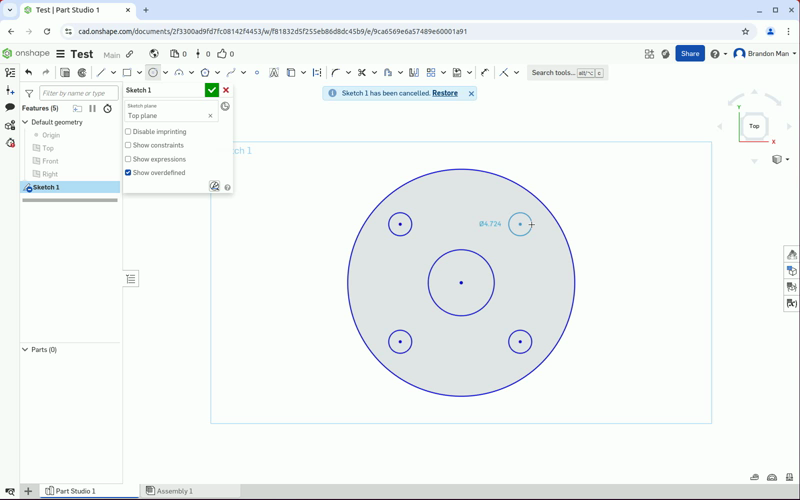
key(esc)
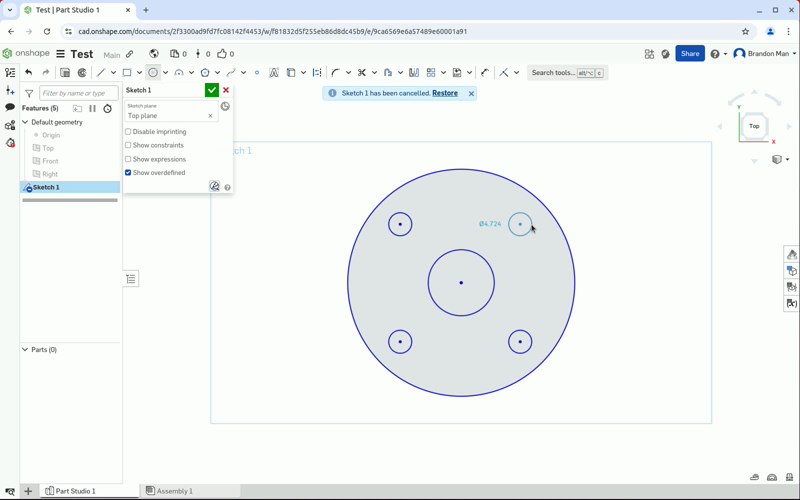
mouse_move(514, 305)
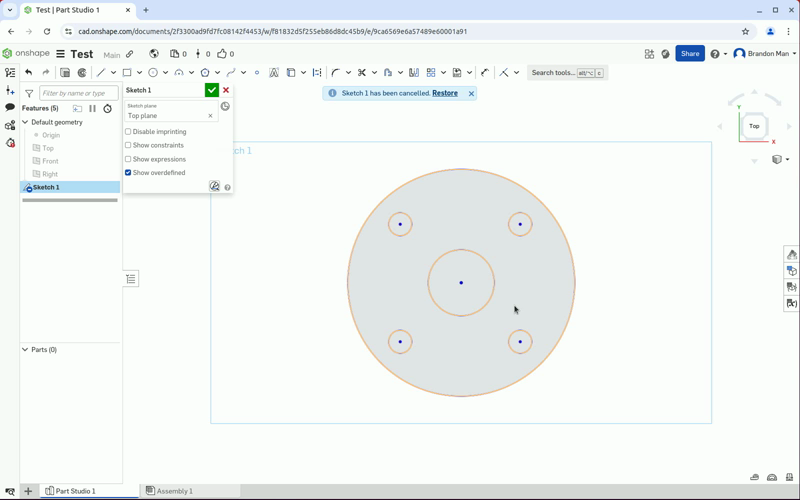
click(514, 305)
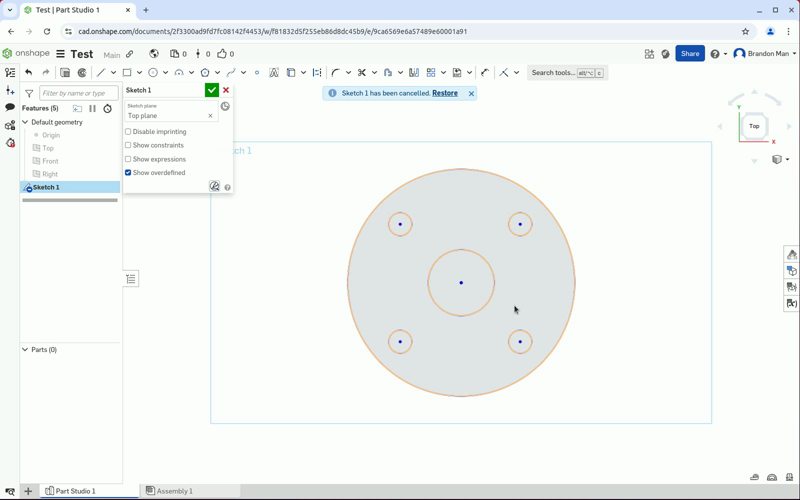
mouse_move(73, 352)
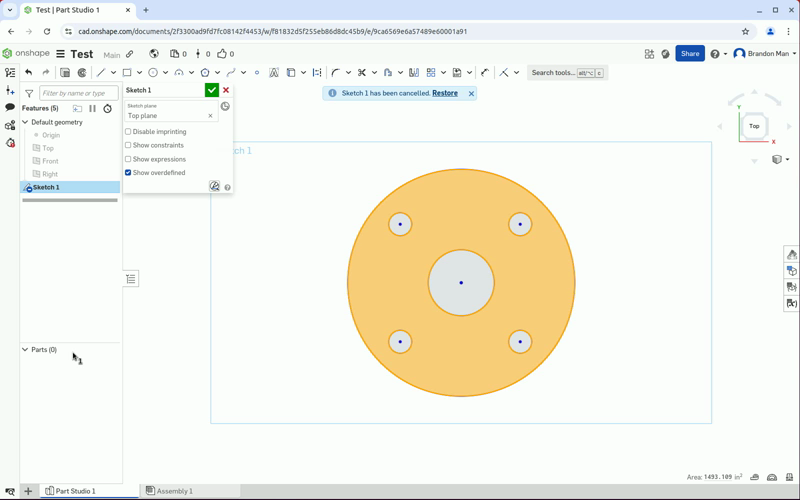
key(shift+y)
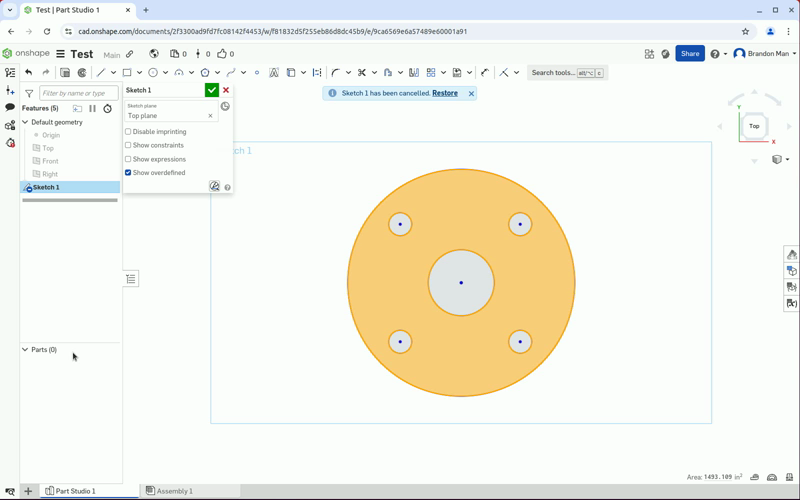
key(shift+e)
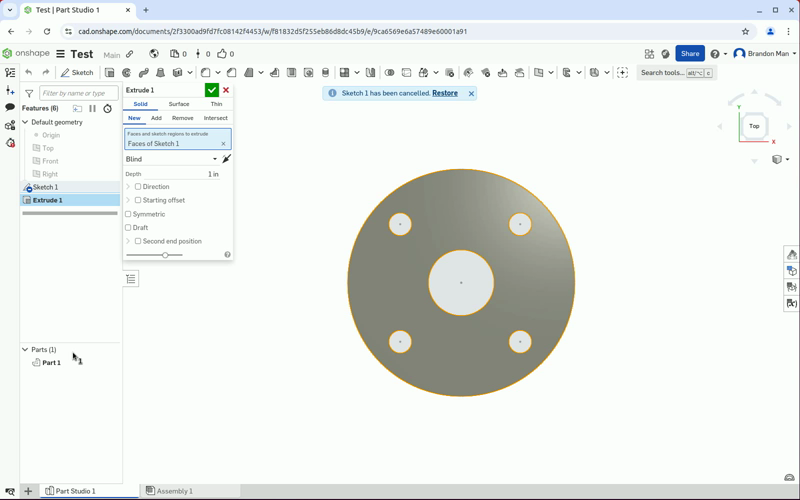
mouse_move(143, 106)
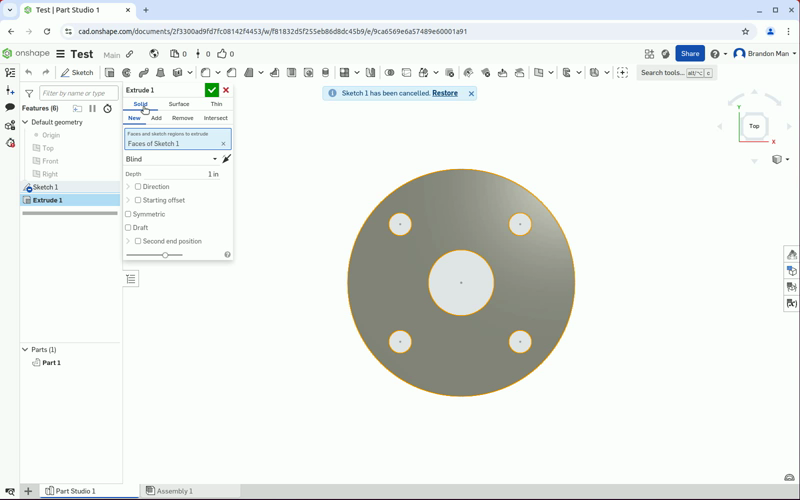
click(143, 106)
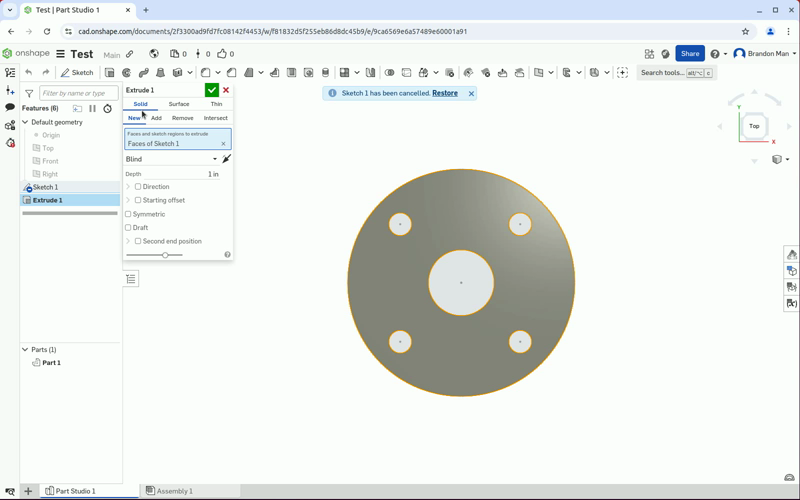
mouse_move(137, 120)
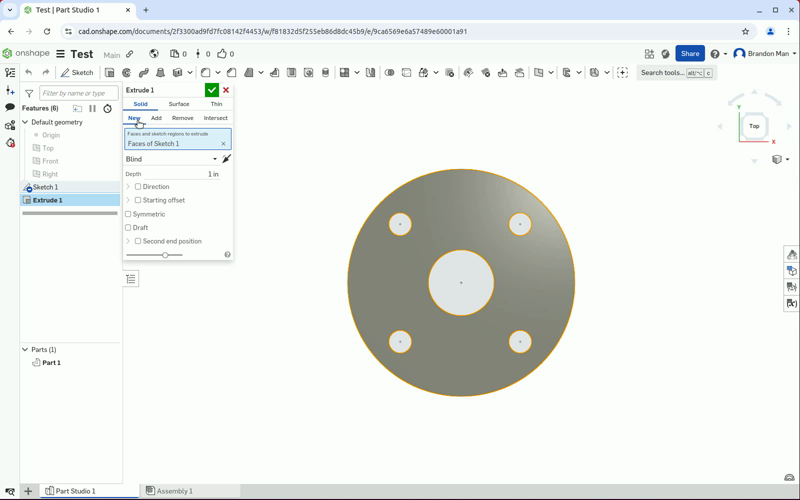
click(137, 120)
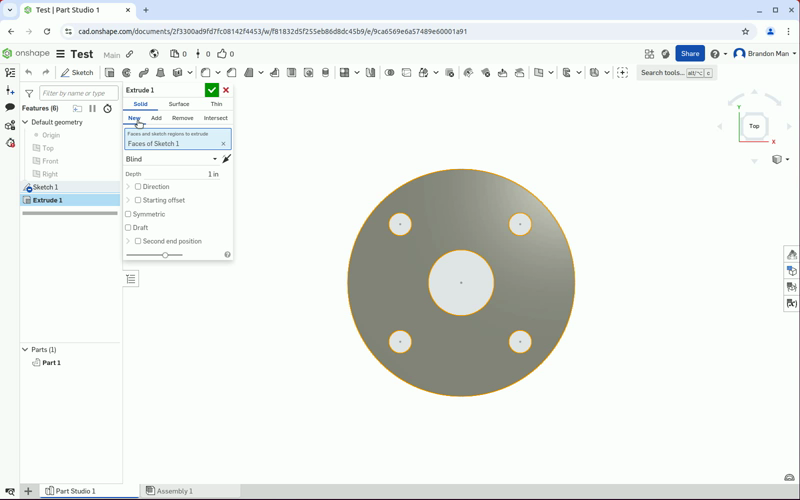
key(tab, 4)
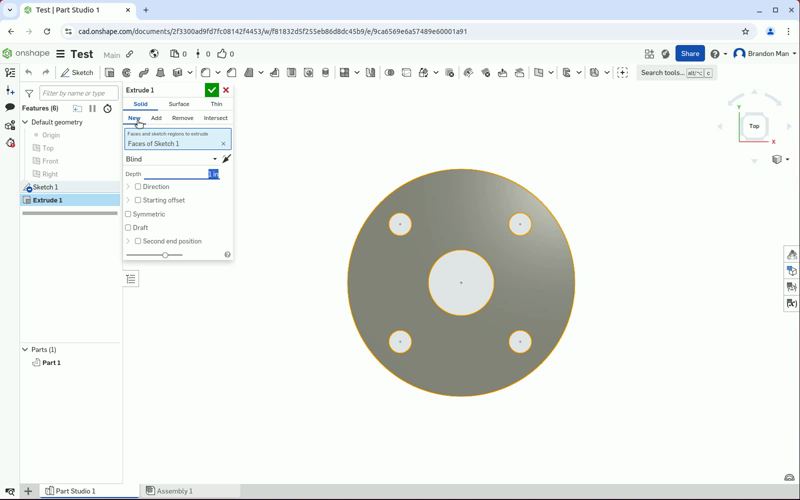
text(2.648)
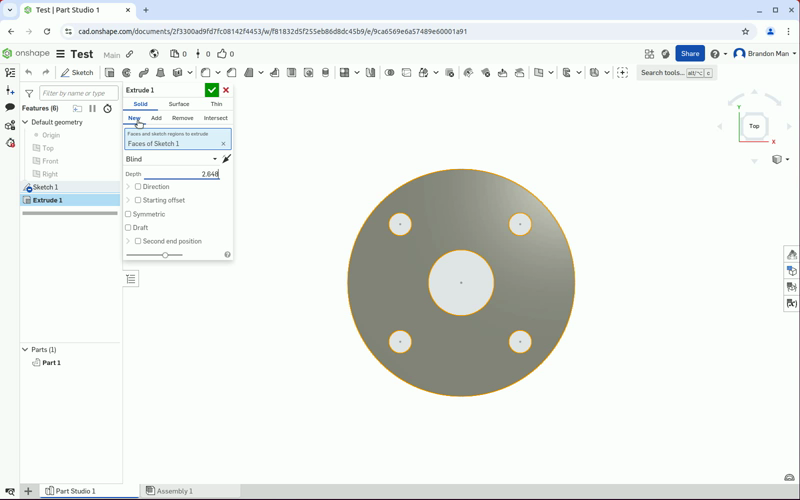
key(enter)
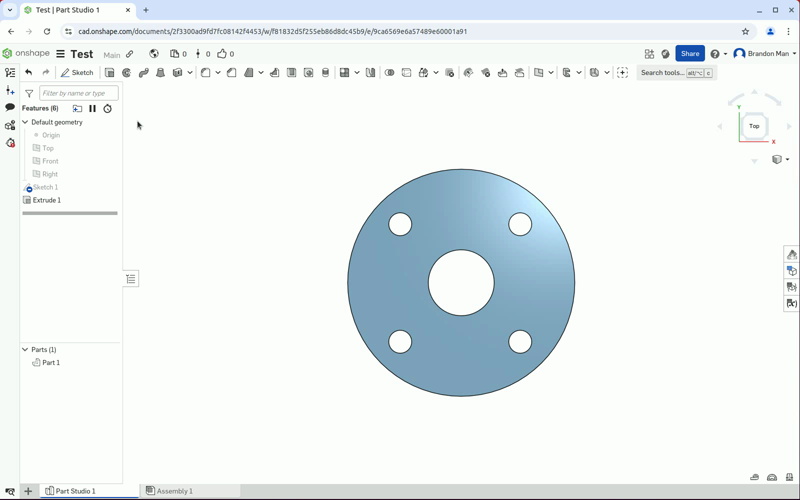
key(shift+h)
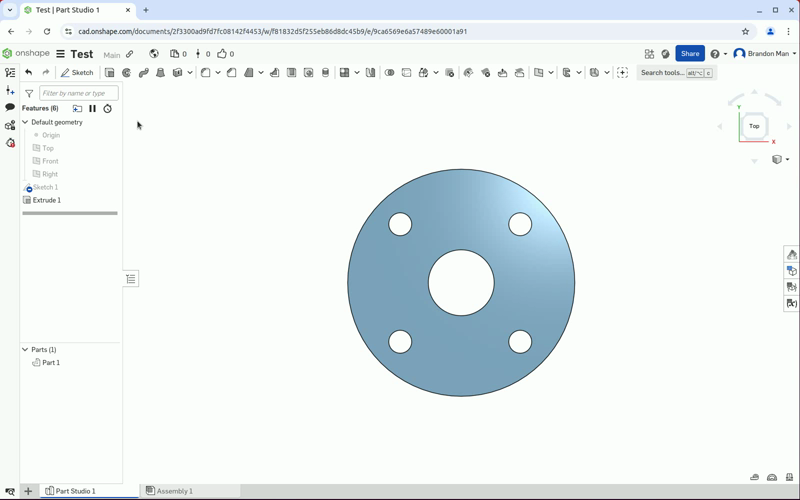
key(shift+h)
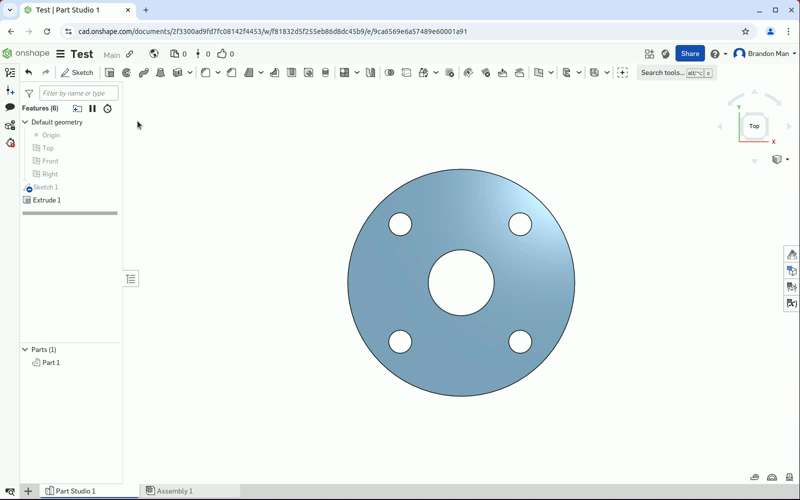
mouse_move(73, 189)
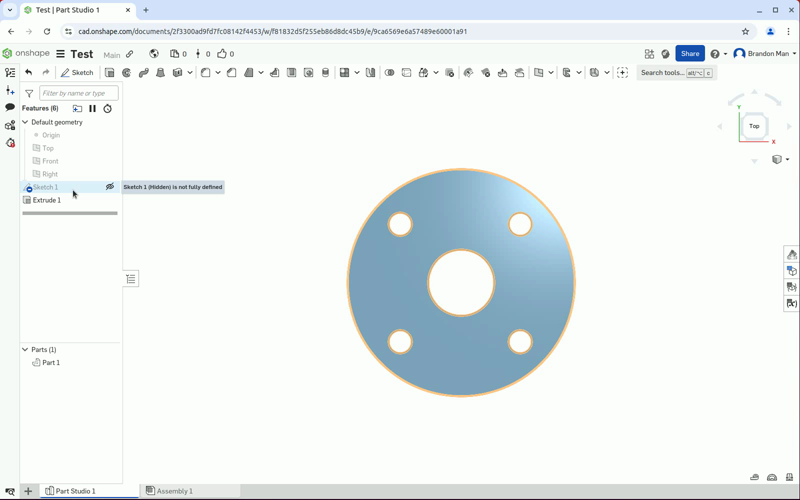
click(73, 189)
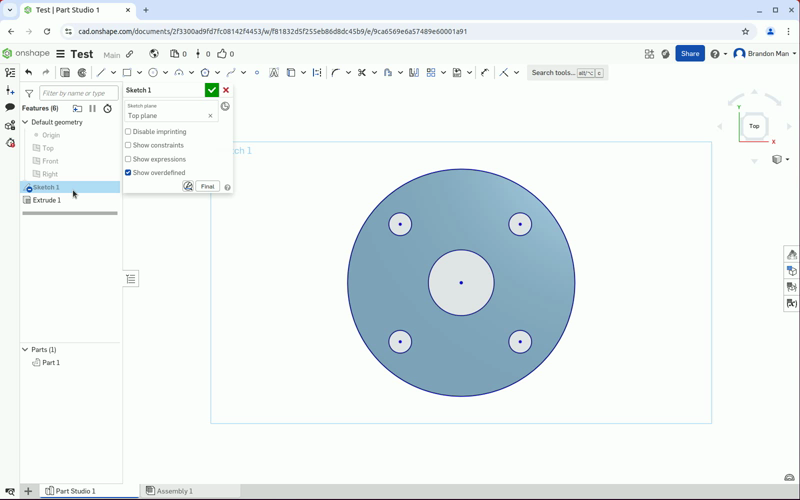
mouse_move(229, 92)
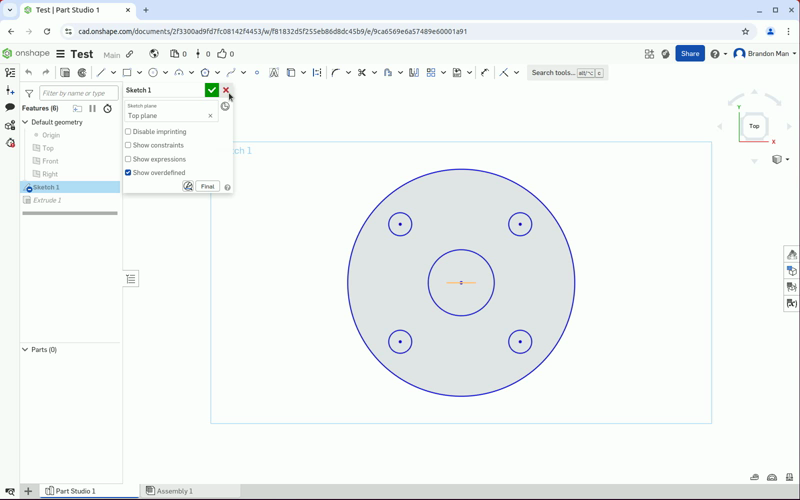
click(229, 92)
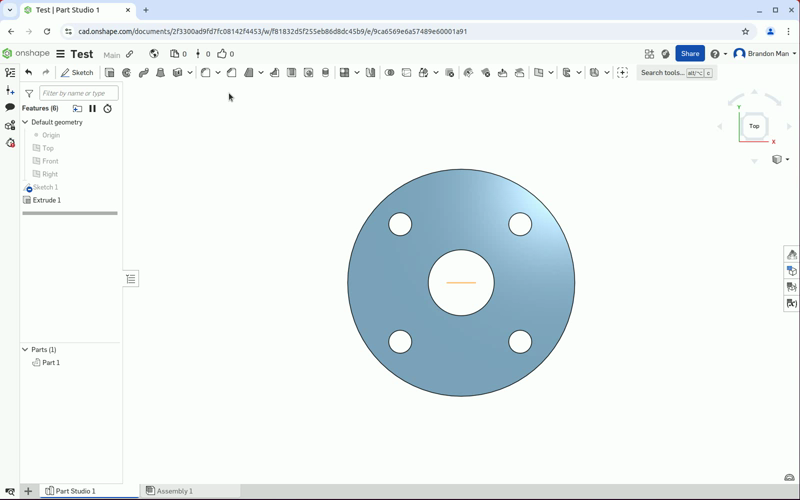
mouse_move(541, 75)
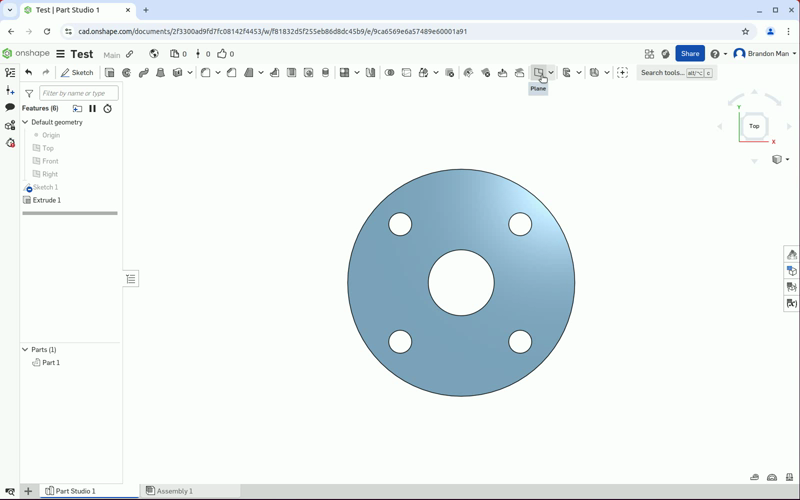
click(541, 75)
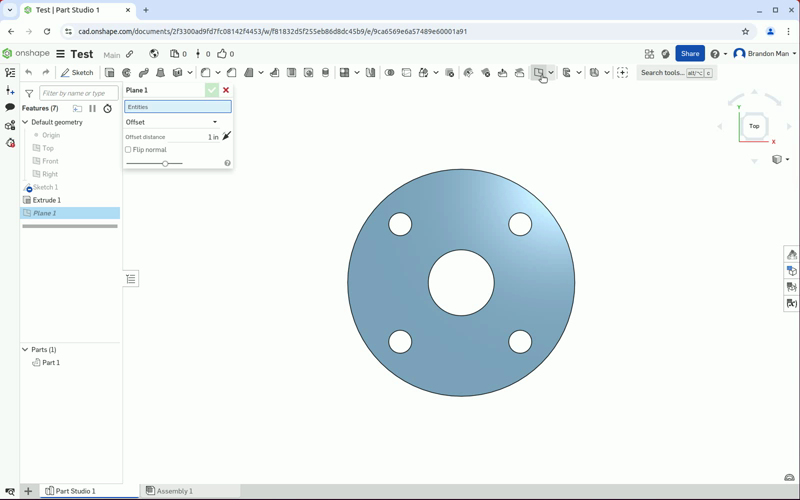
mouse_move(73, 150)
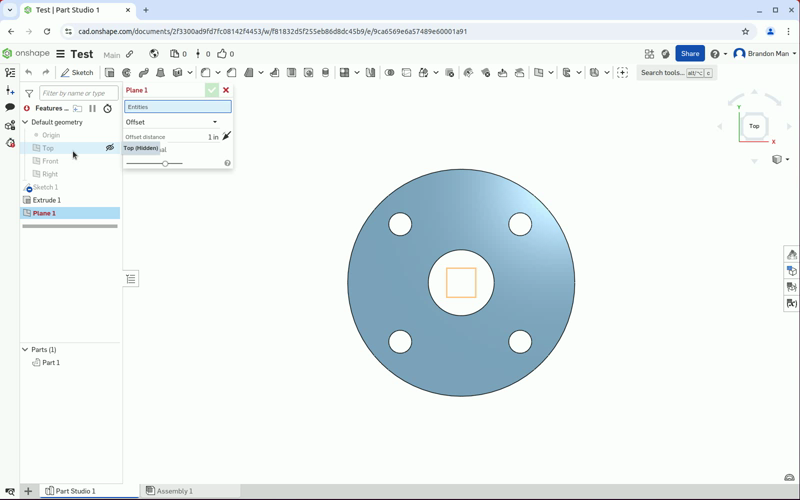
click(73, 150)
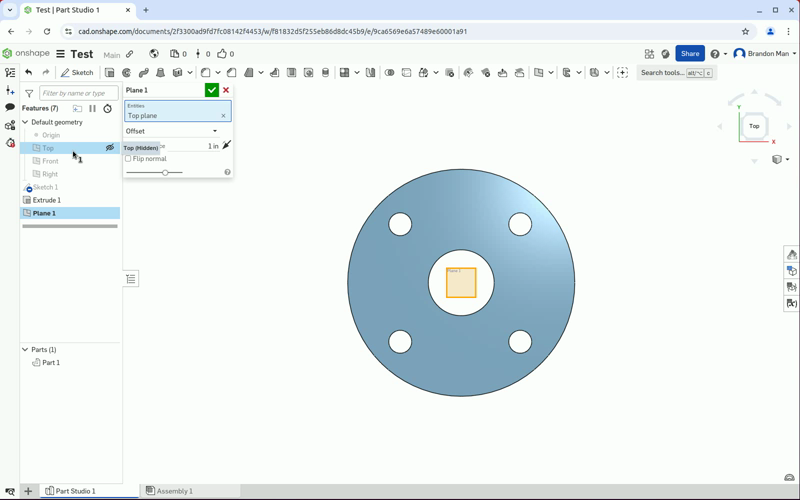
key(tab, 2)
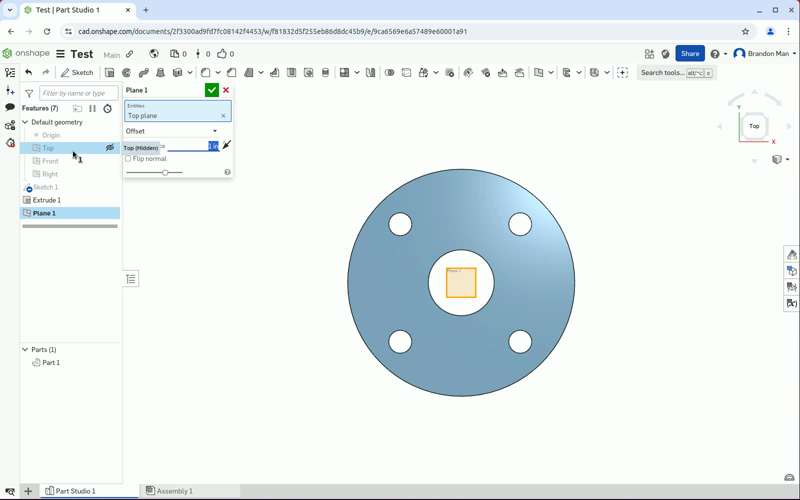
text(2.65)
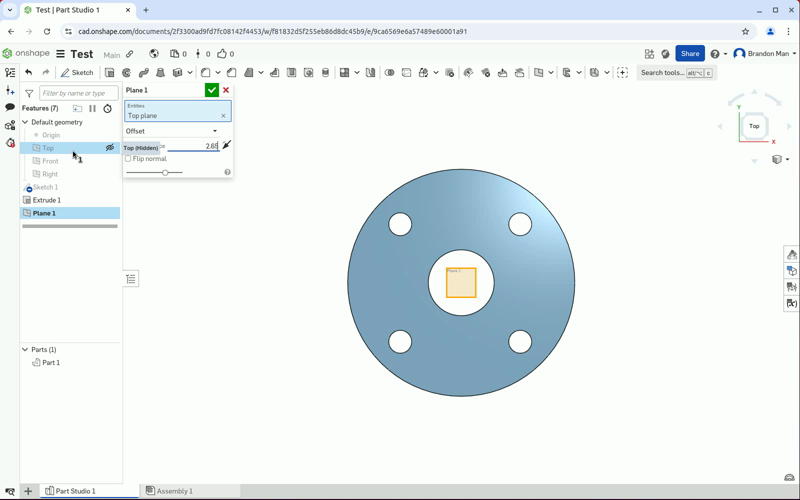
key(enter, 2)
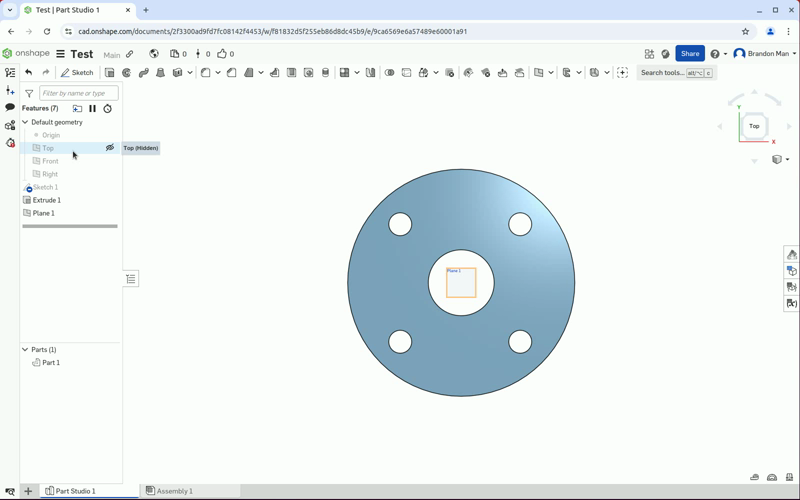
key(shift+s)
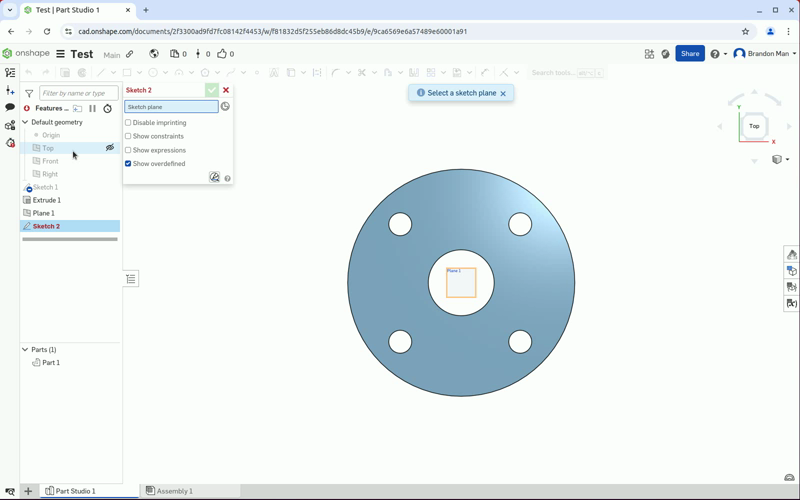
mouse_move(73, 215)
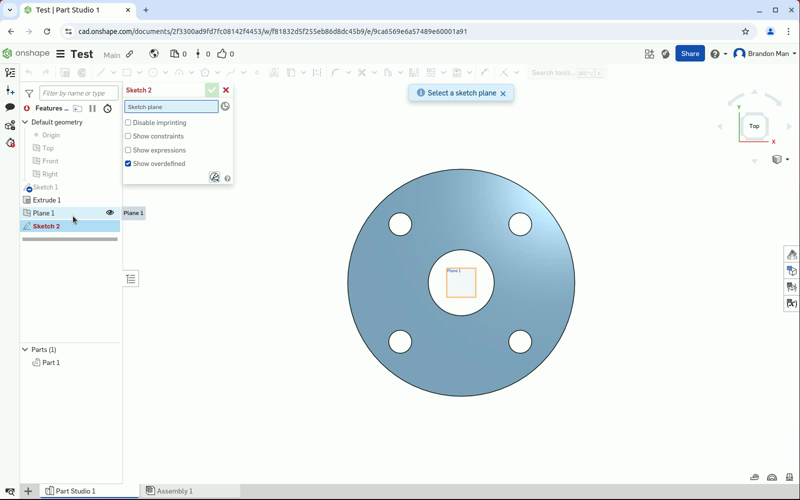
click(73, 215)
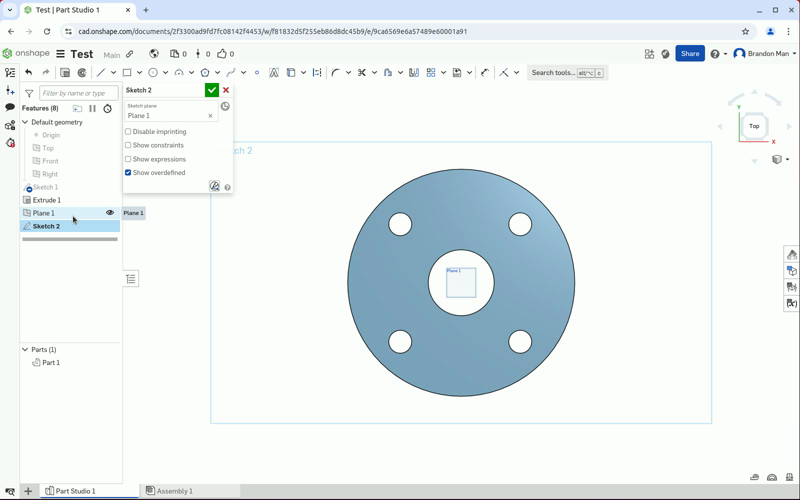
mouse_move(73, 352)
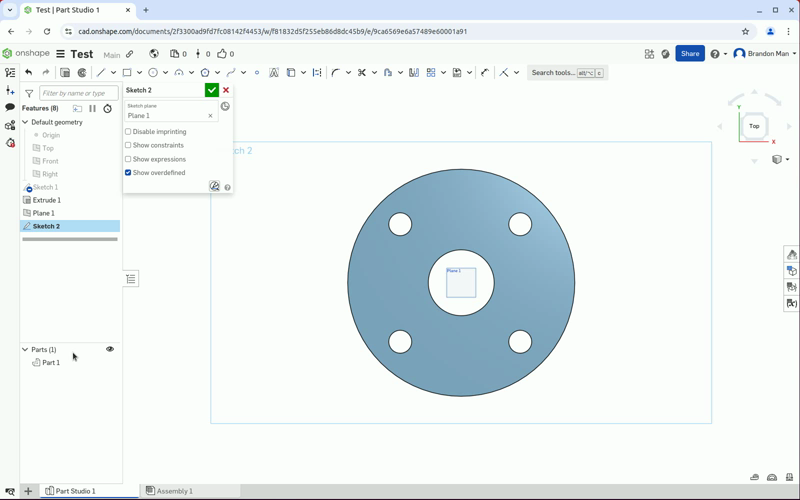
key(y)
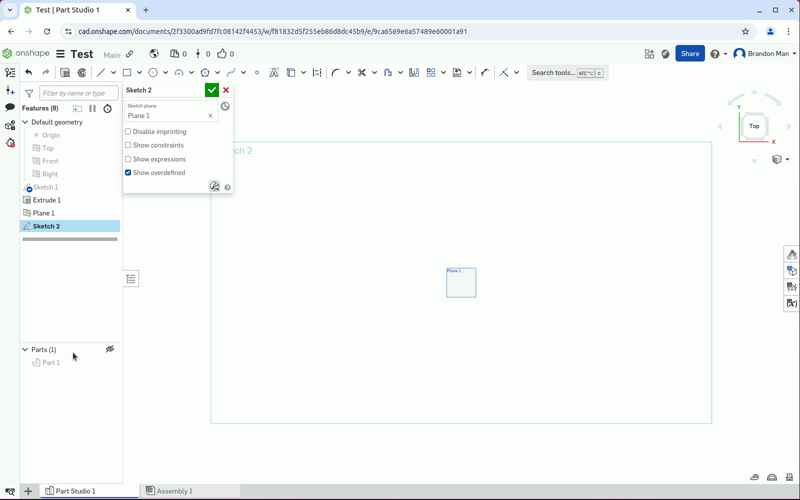
key(c)
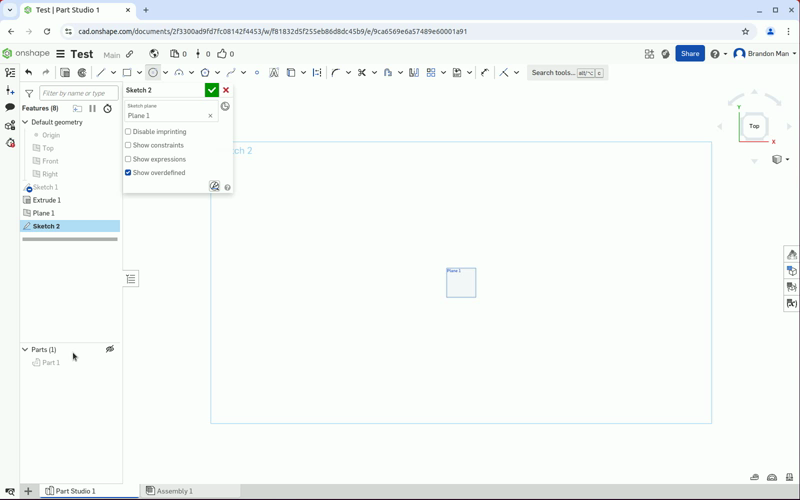
key_down(shift)
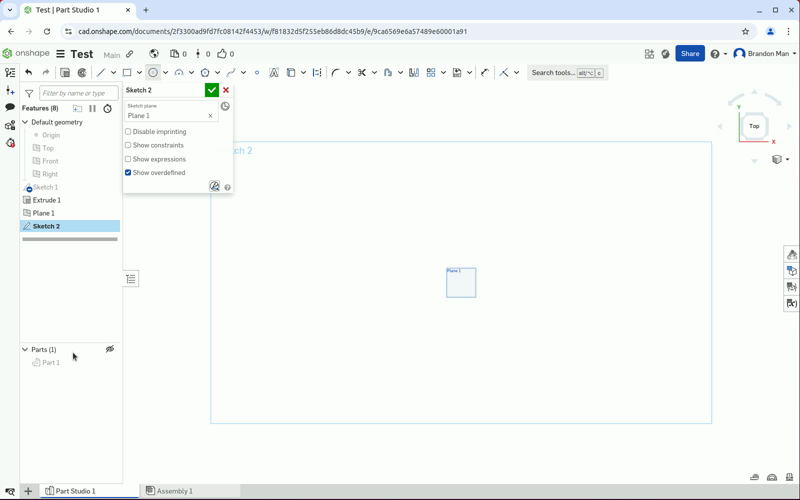
mouse_move(402, 342)
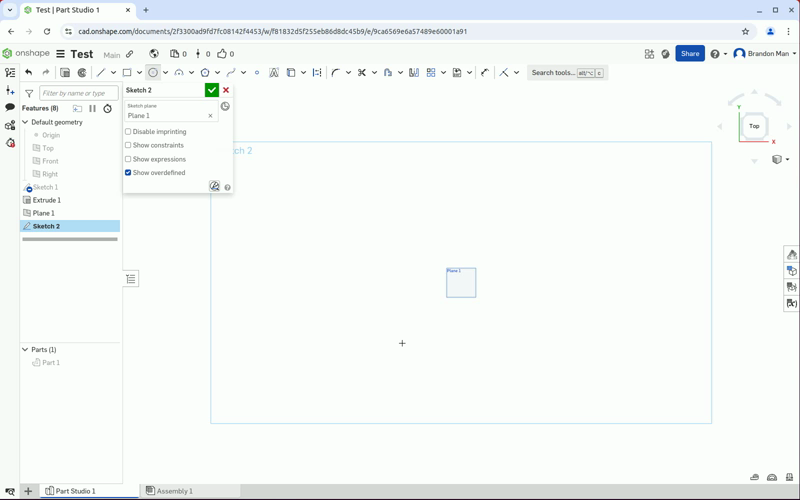
click(402, 342)
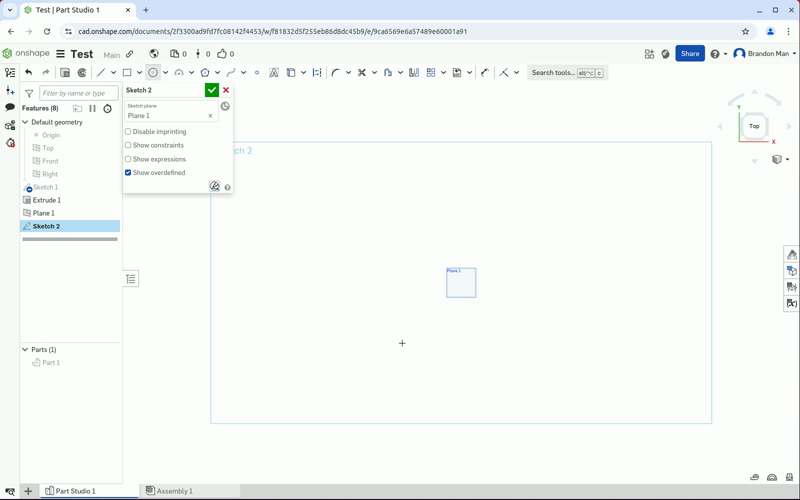
key_up(shift)
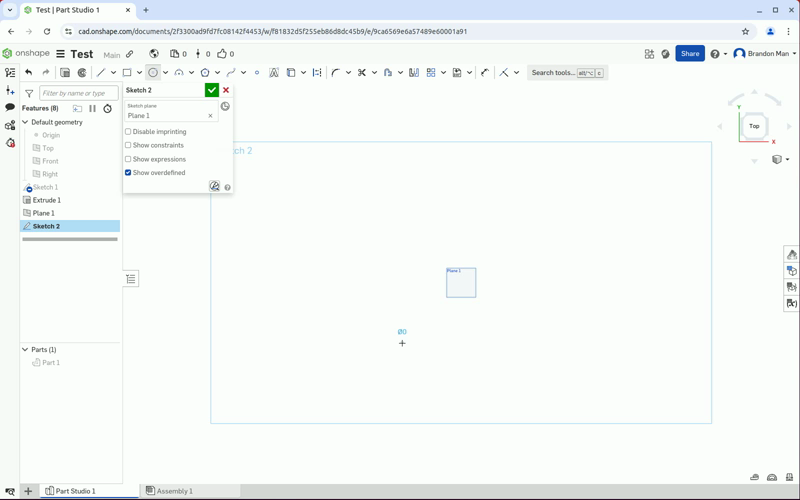
mouse_move(413, 342)
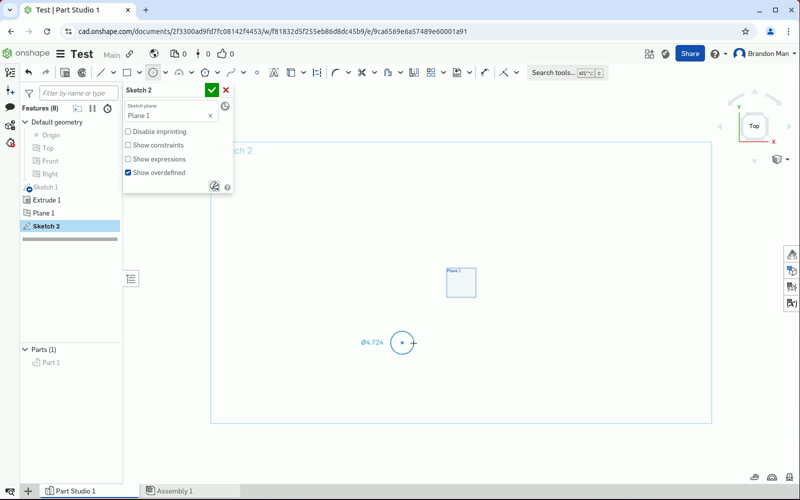
click(413, 342)
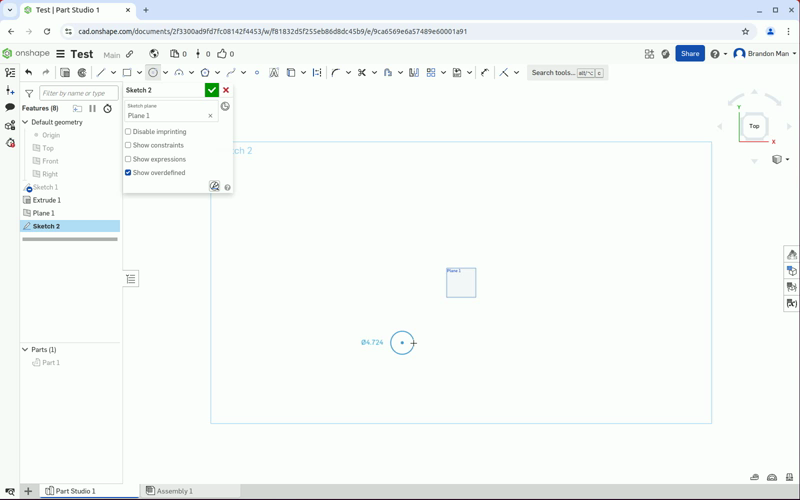
key(esc)
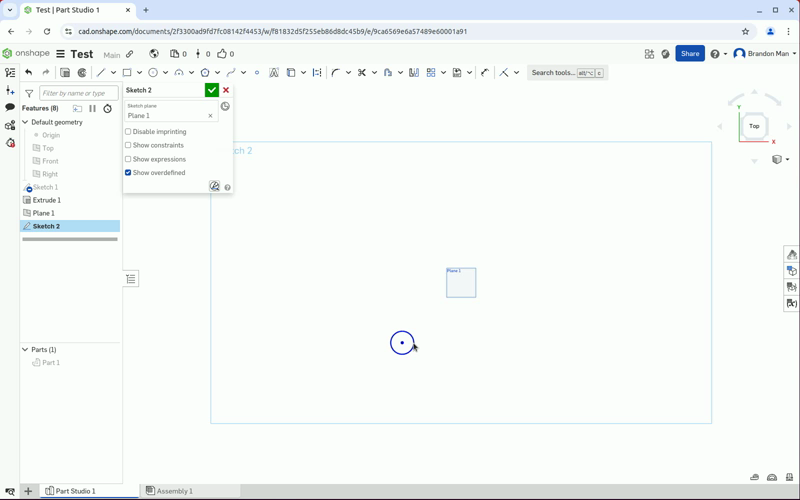
mouse_move(405, 352)
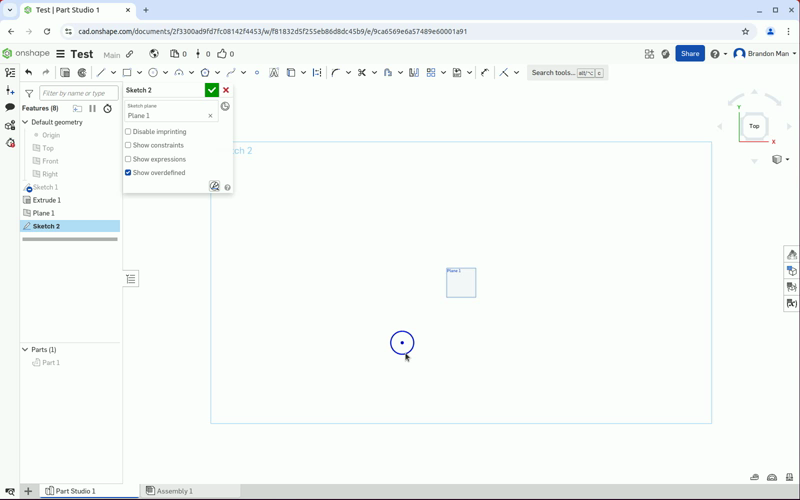
scroll(6)
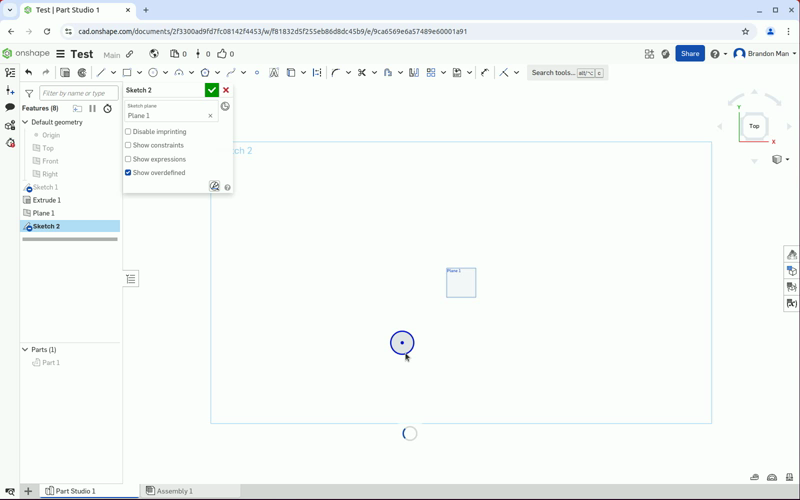
scroll(6)
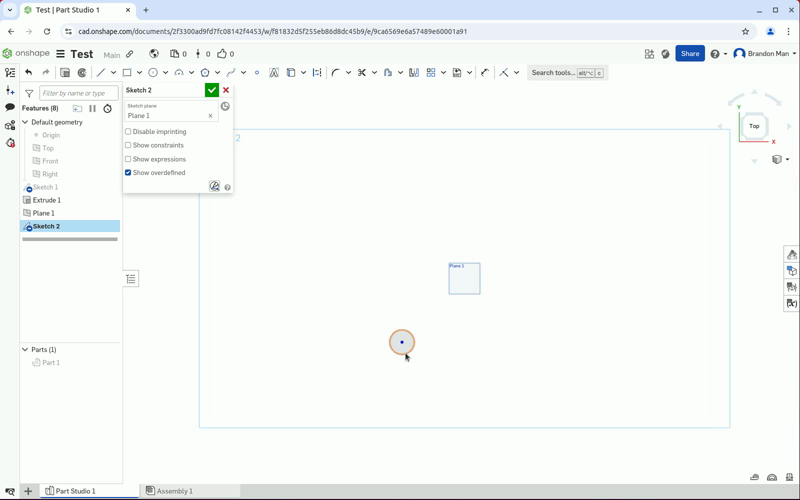
scroll(6)
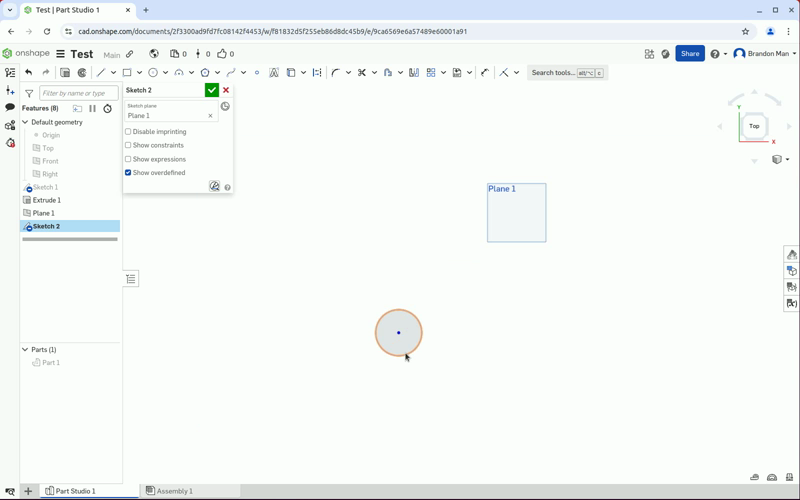
scroll(6)
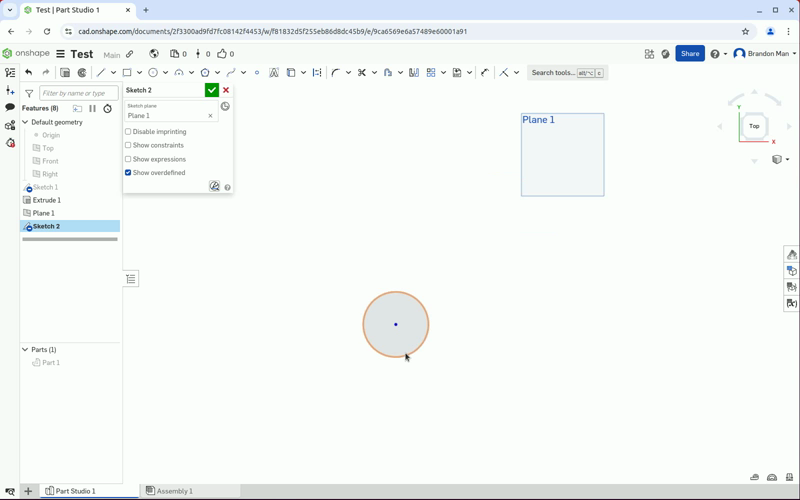
scroll(6)
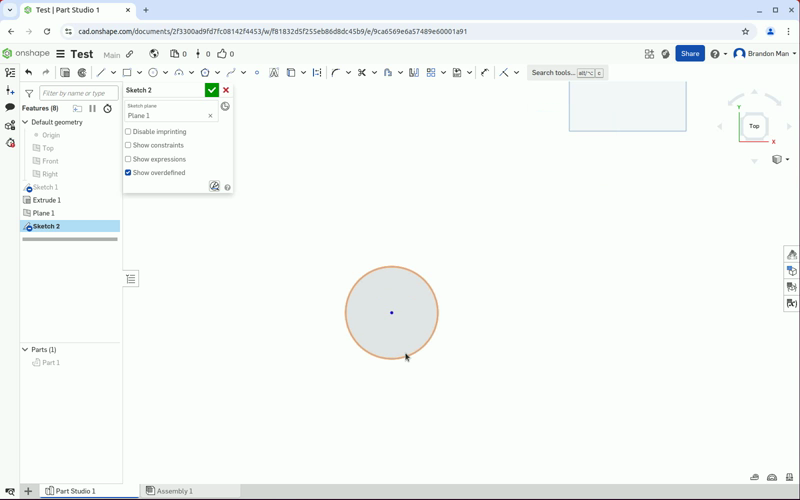
scroll(6)
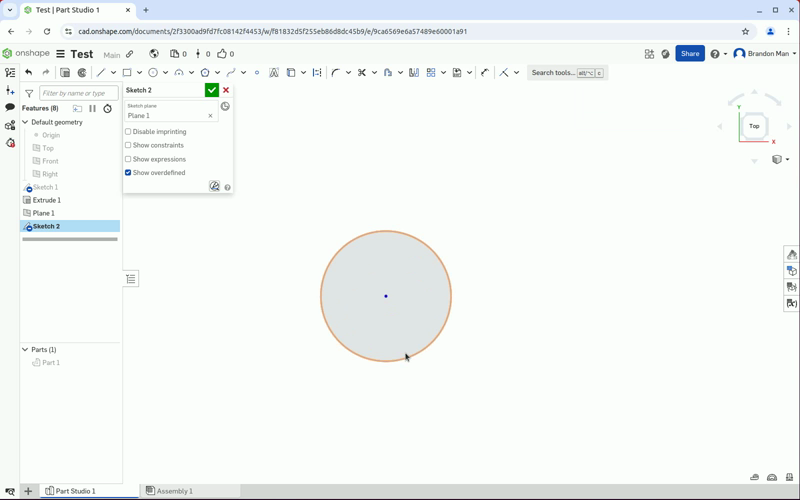
scroll(6)
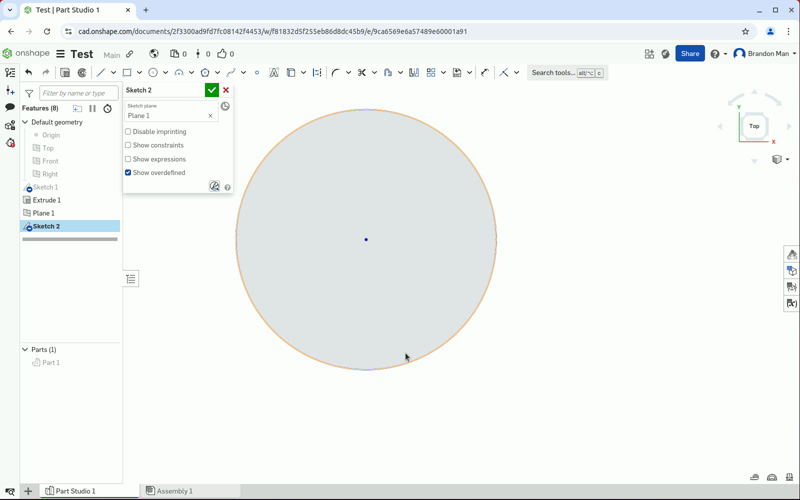
click(405, 352)
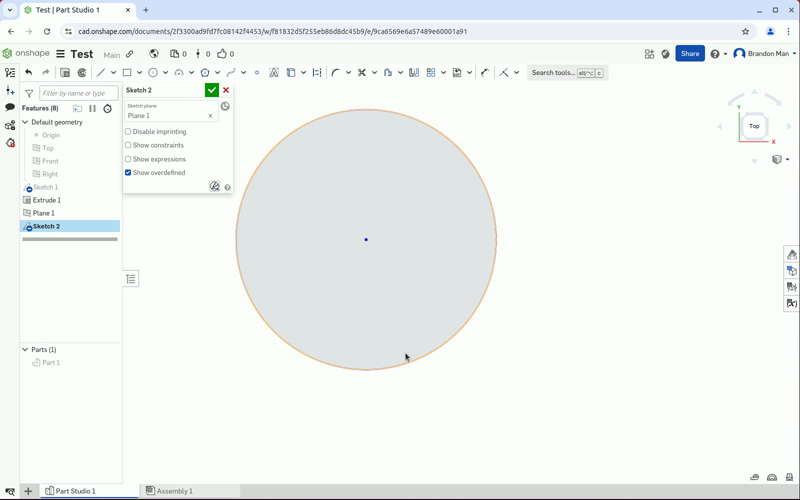
scroll(-6)
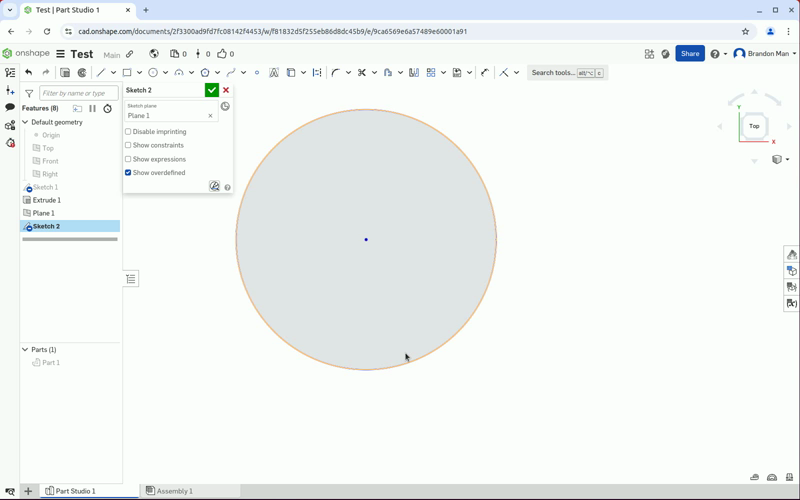
scroll(-6)
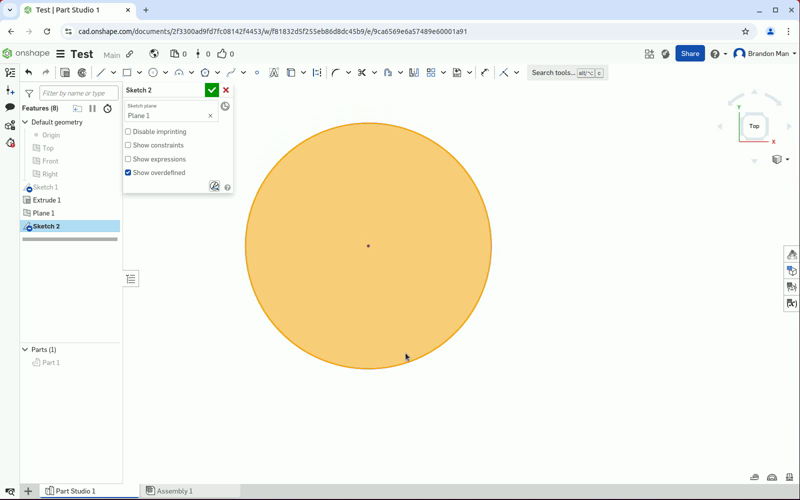
scroll(-6)
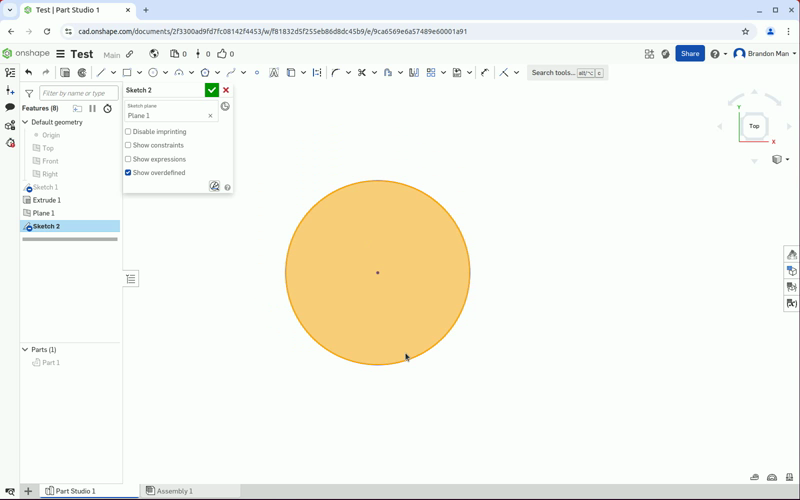
scroll(-6)
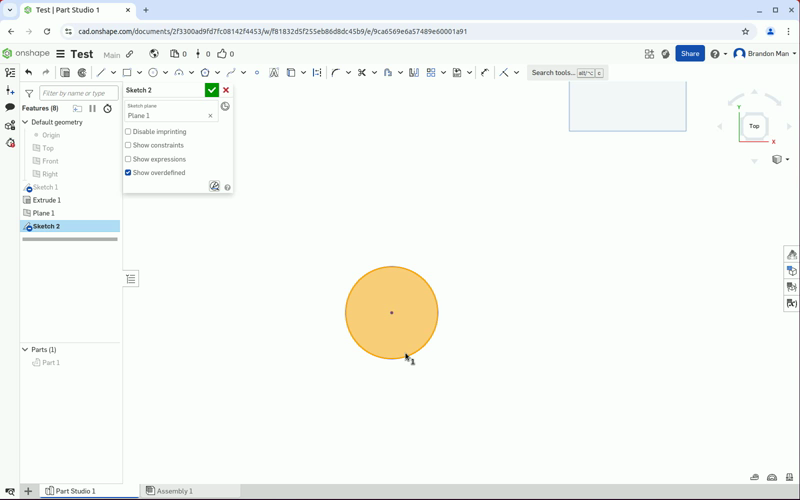
scroll(-6)
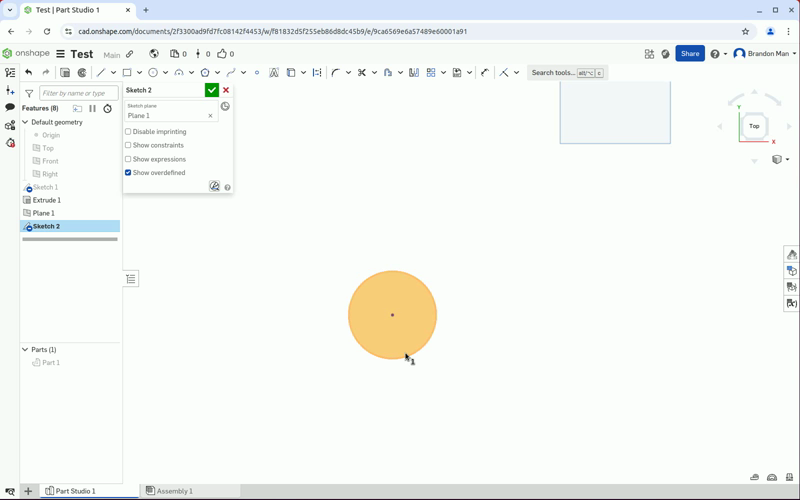
scroll(-6)
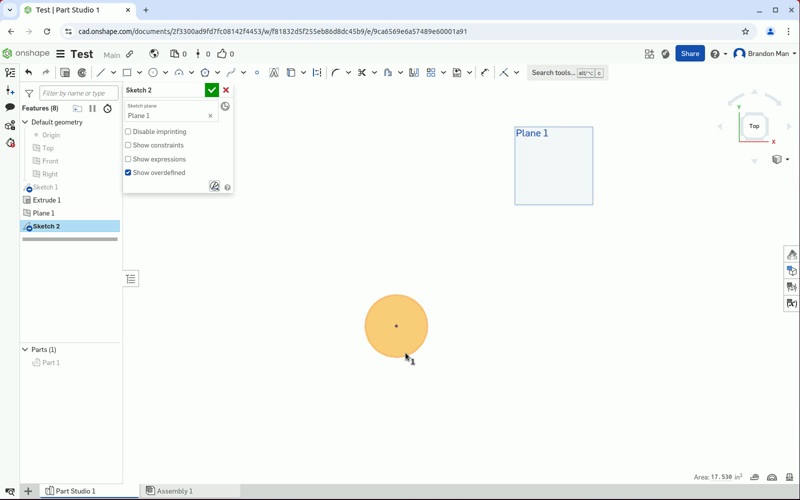
scroll(-6)
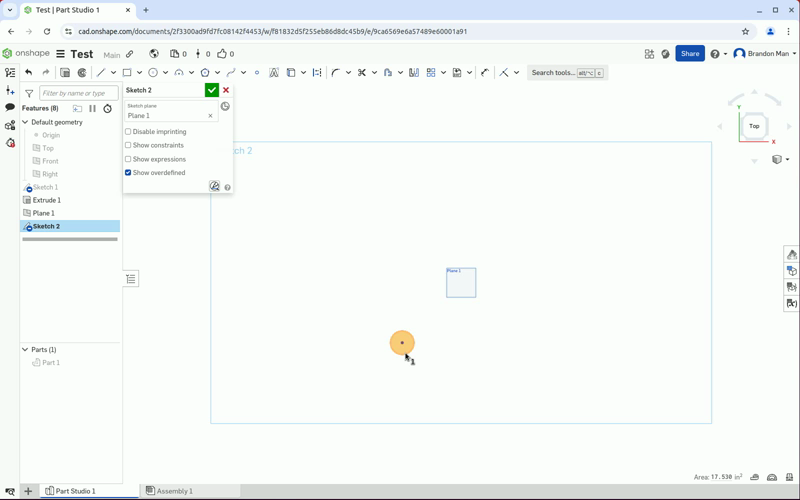
mouse_move(73, 352)
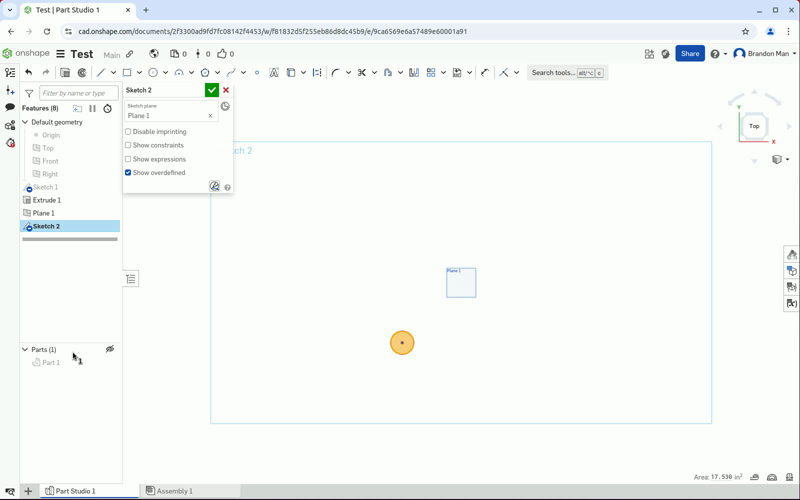
key(shift+y)
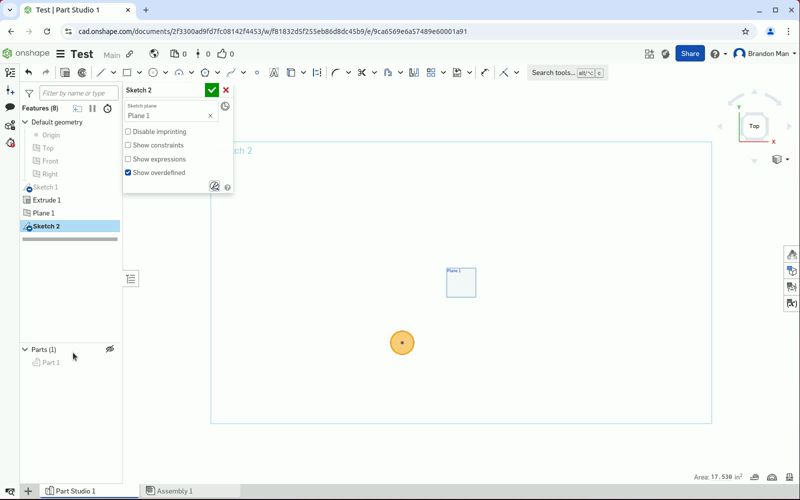
key(shift+e)
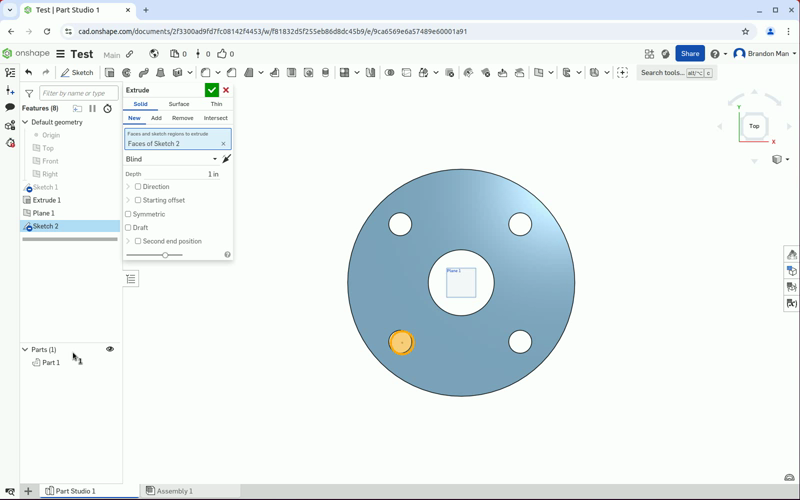
mouse_move(143, 106)
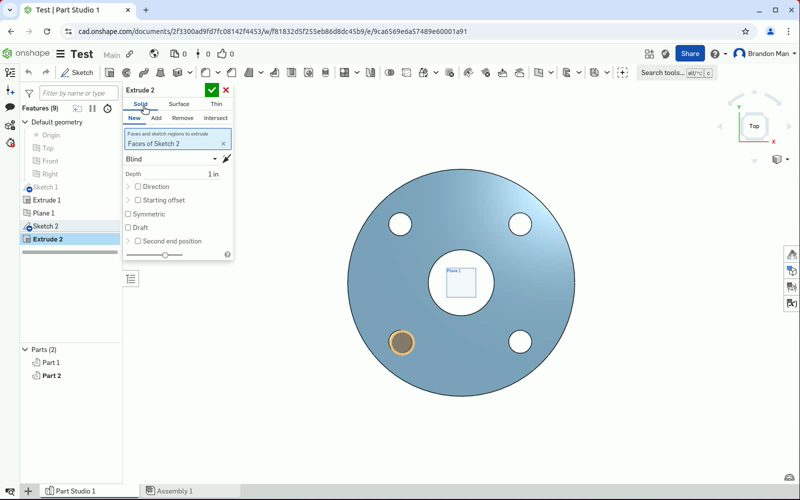
click(143, 106)
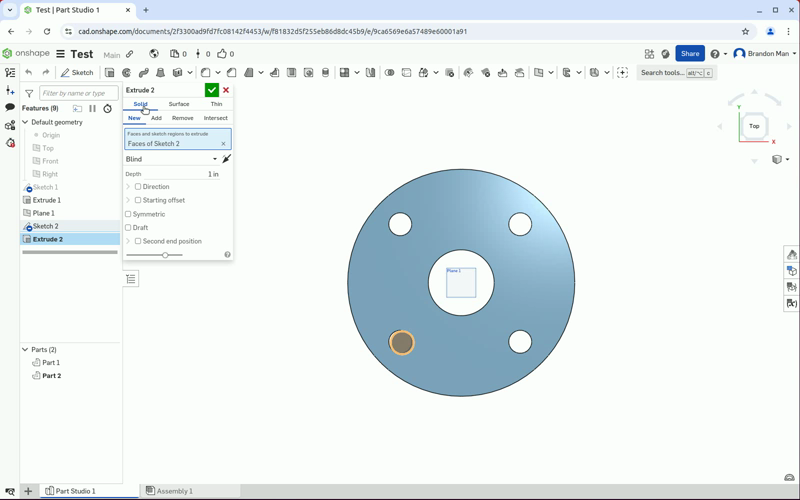
mouse_move(186, 120)
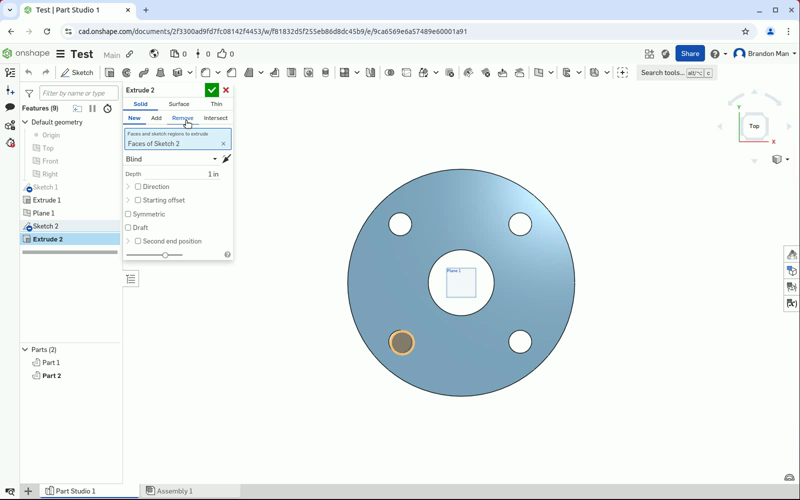
click(186, 120)
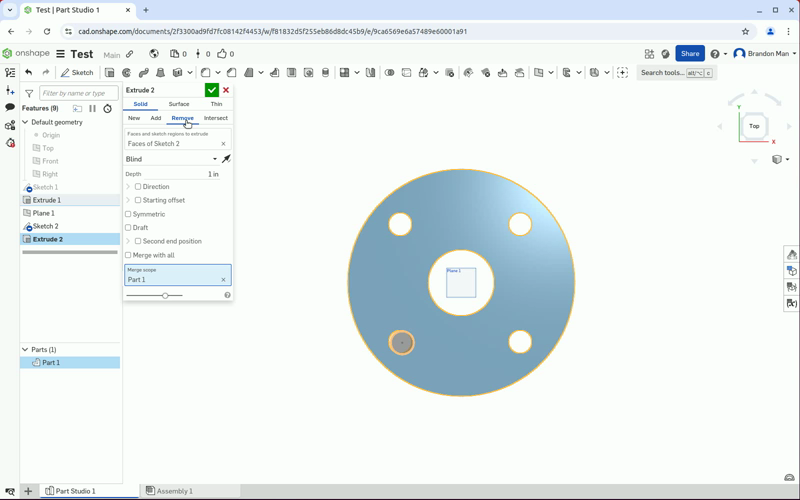
key(tab, 4)
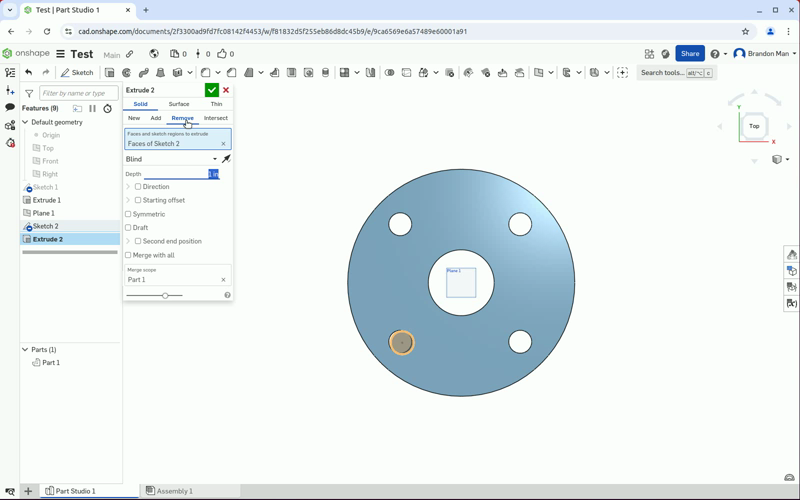
text(1.926)
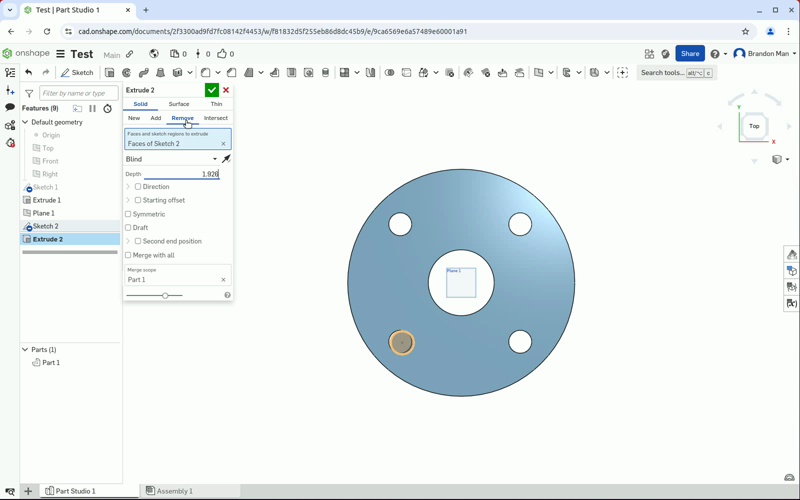
key(tab, 6)
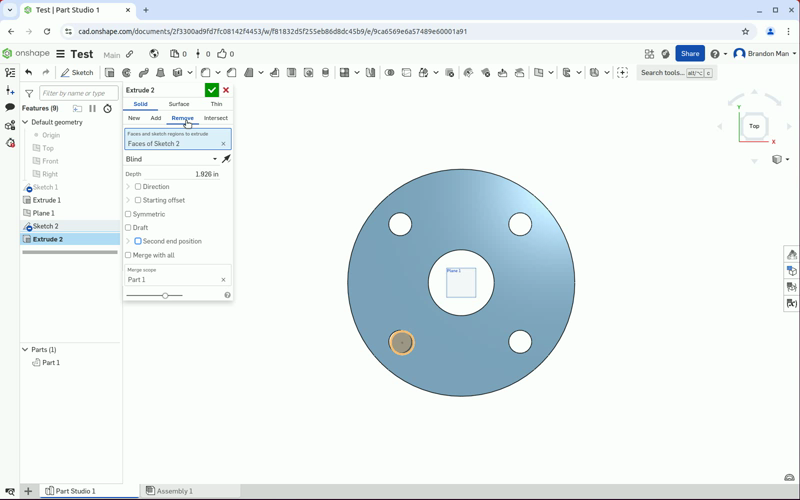
key(space)
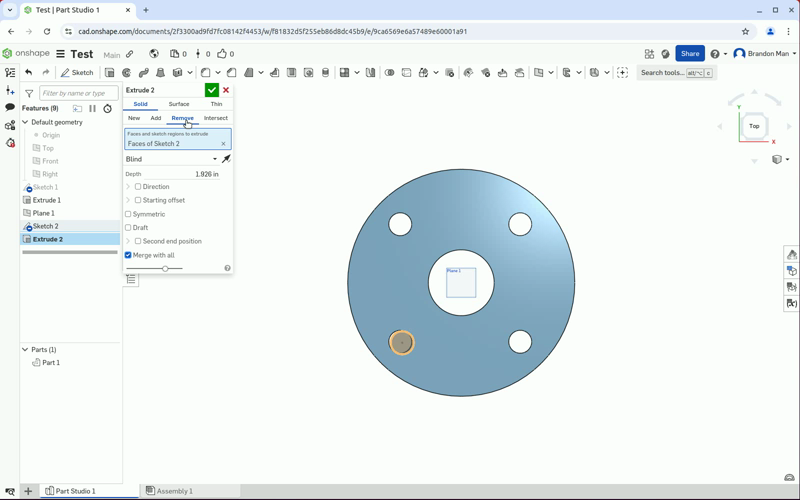
key(enter)
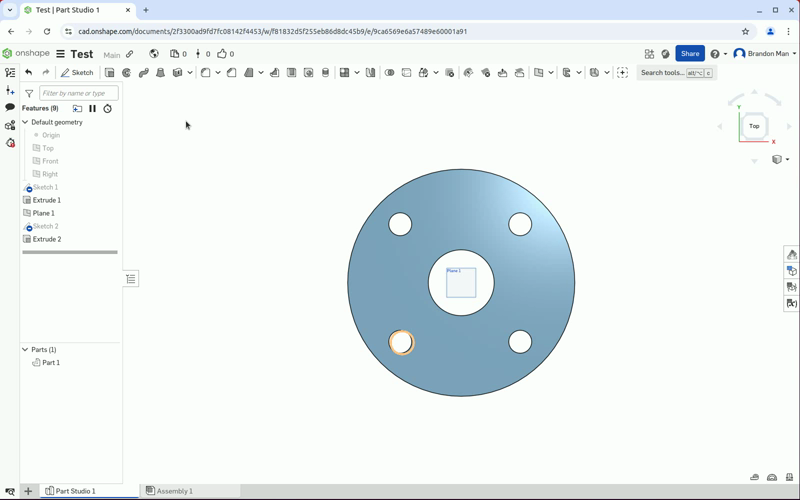
key(shift+h)
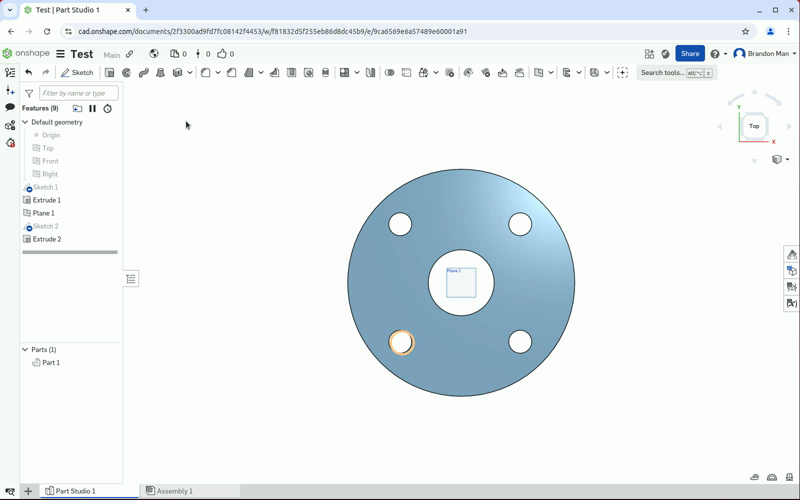
key(shift+h)
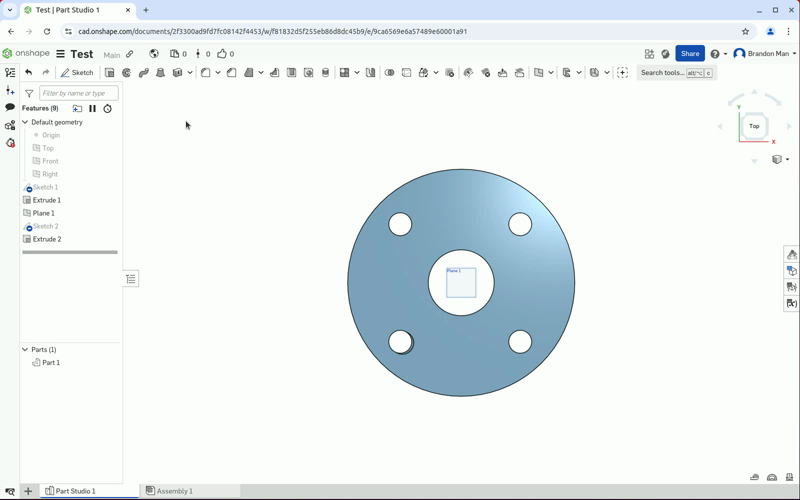
mouse_move(73, 189)
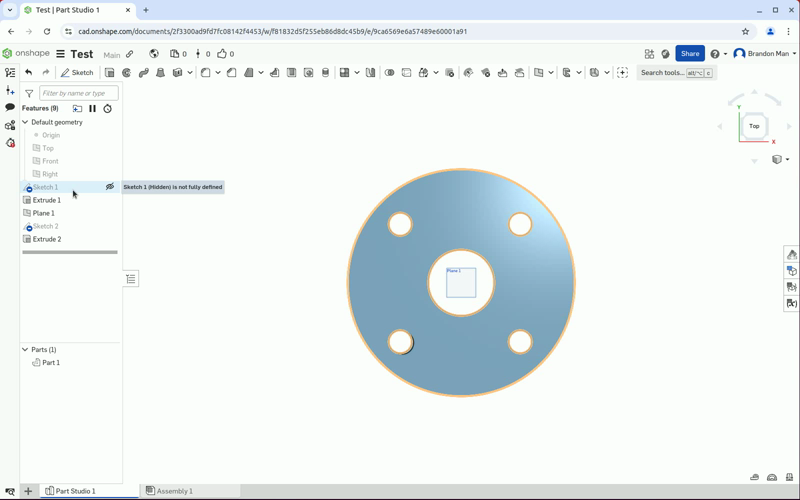
click(73, 189)
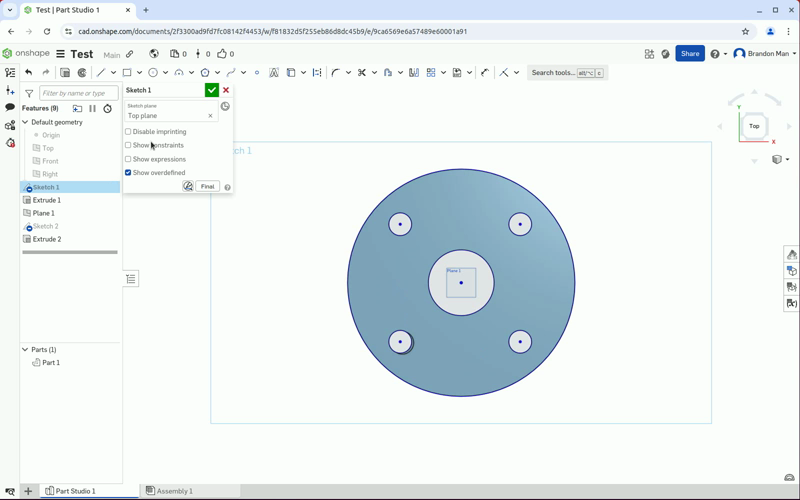
mouse_move(229, 92)
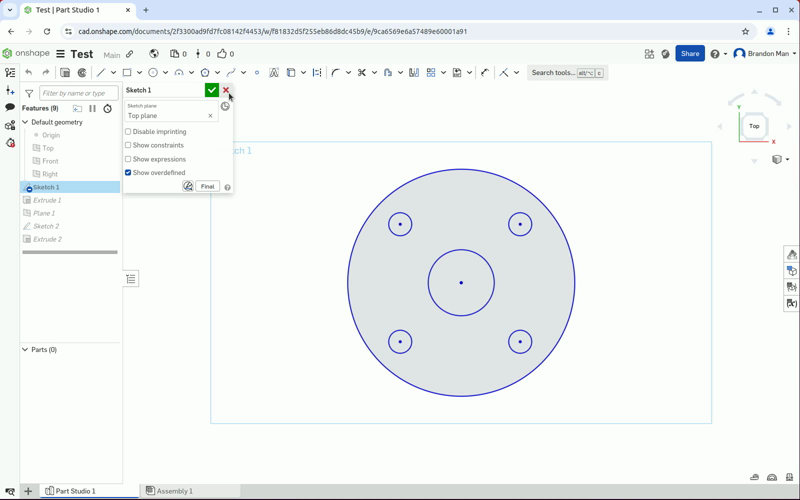
click(229, 92)
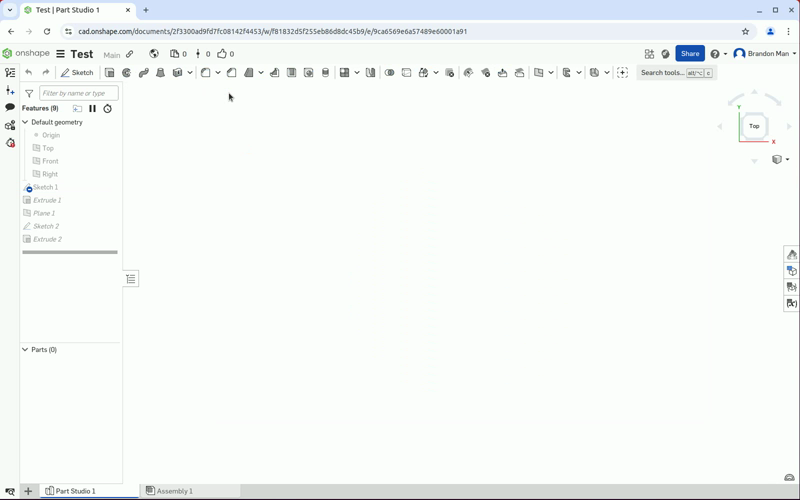
key(shift+s)
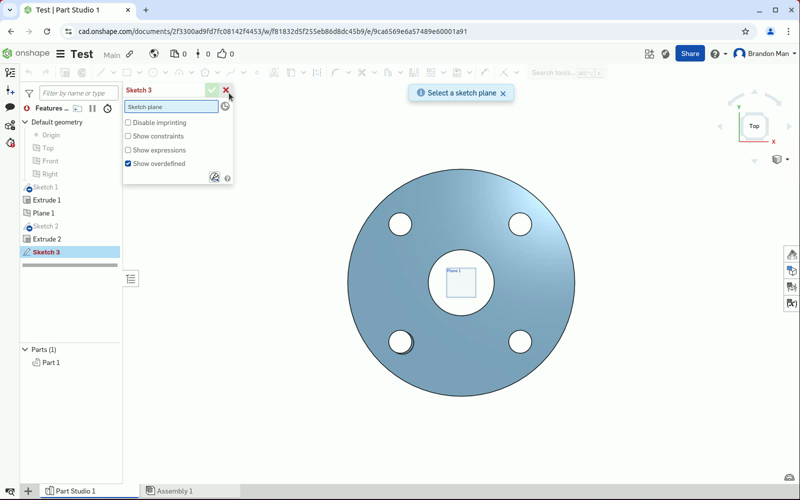
mouse_move(73, 215)
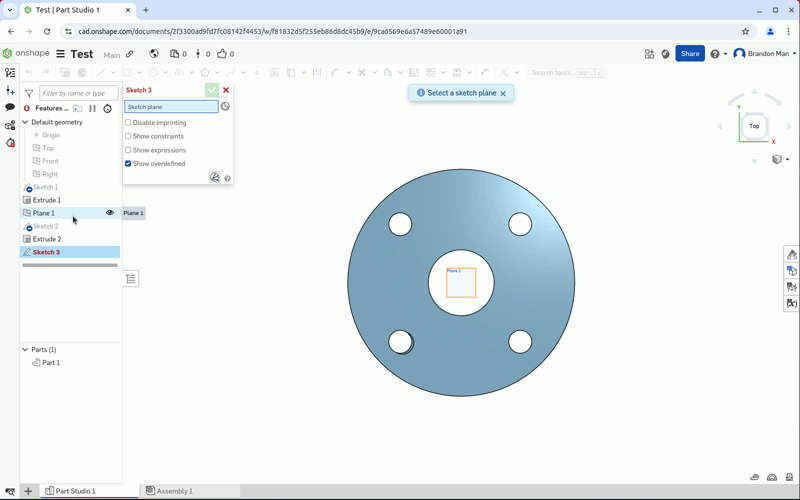
click(73, 215)
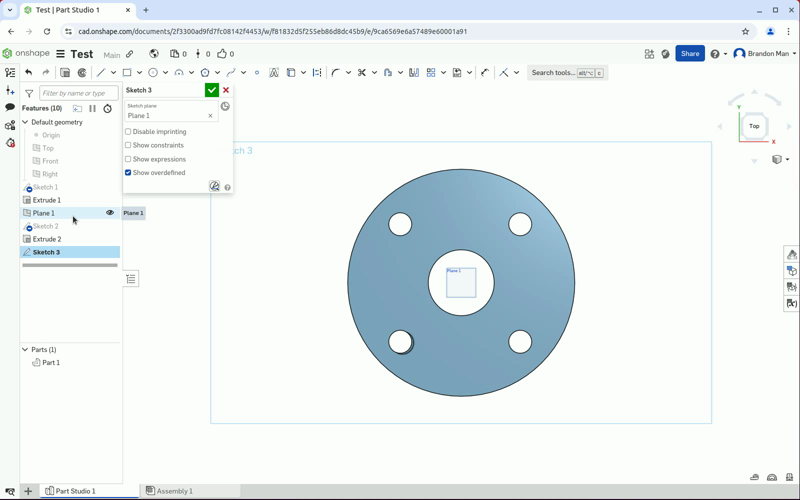
mouse_move(73, 352)
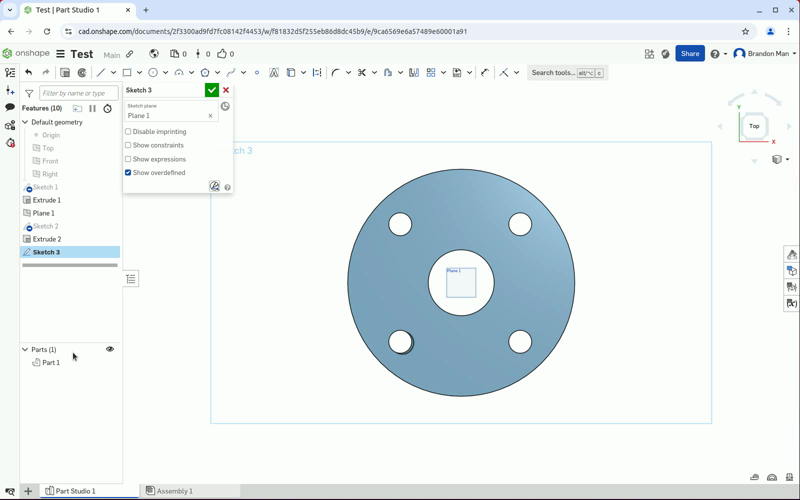
key(y)
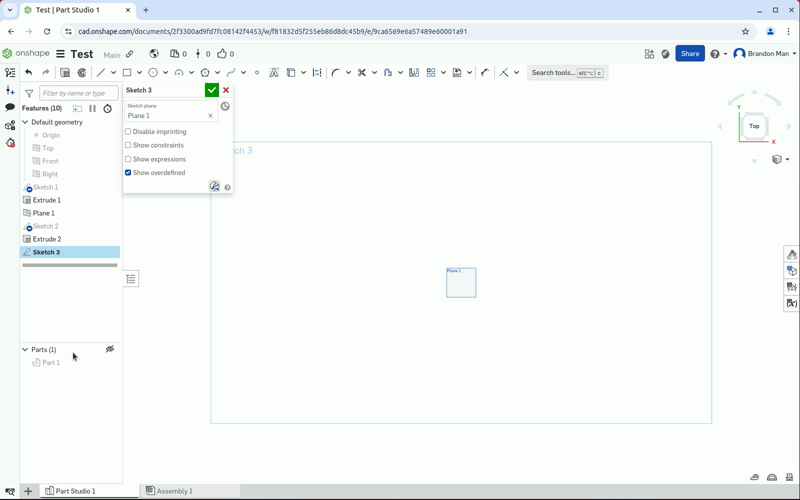
key(c)
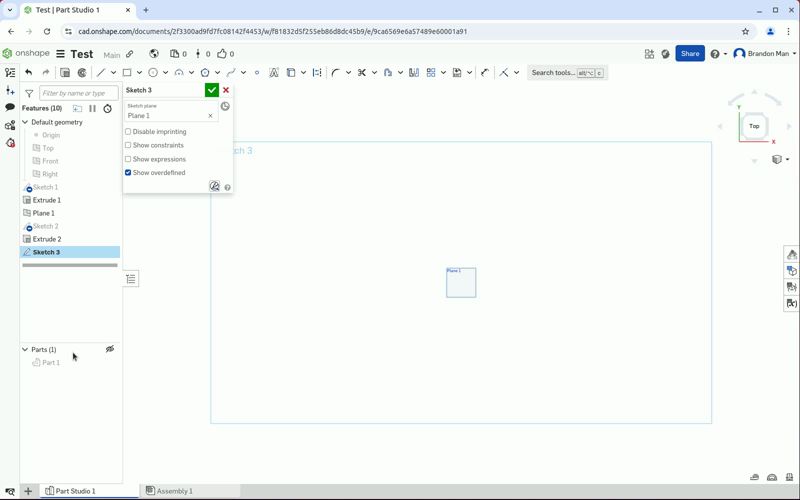
key_down(shift)
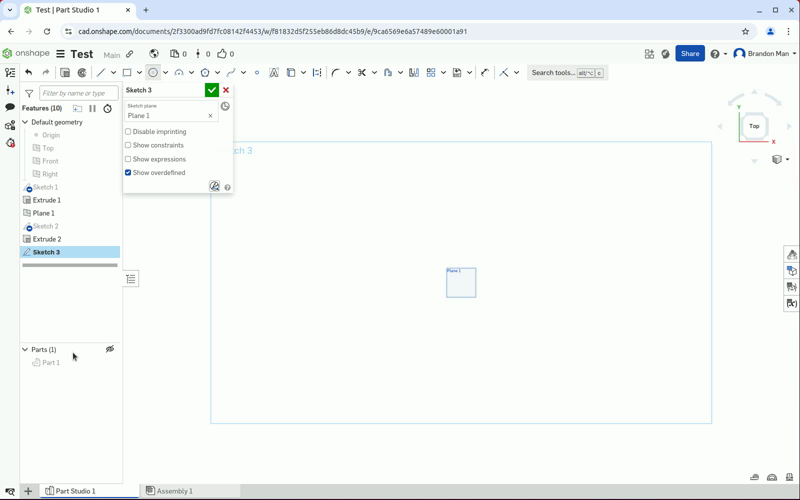
mouse_move(521, 223)
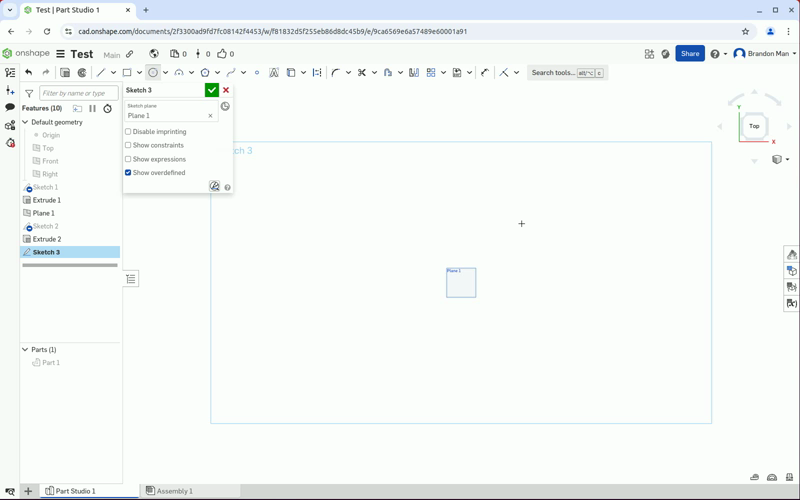
click(521, 223)
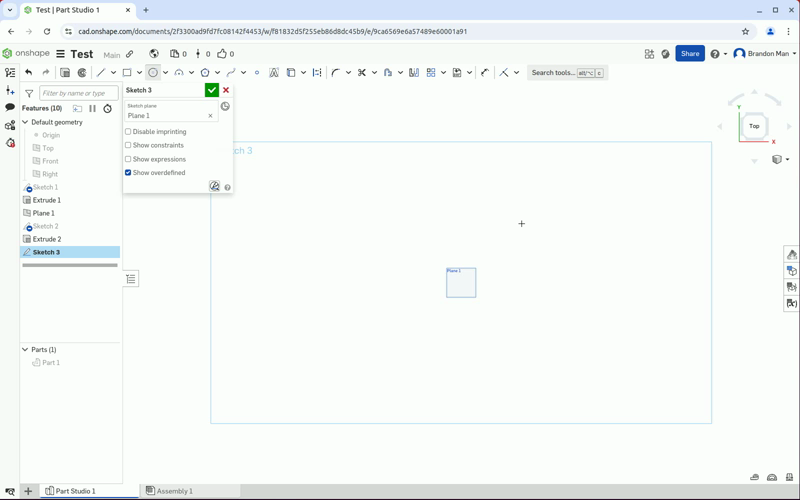
key_up(shift)
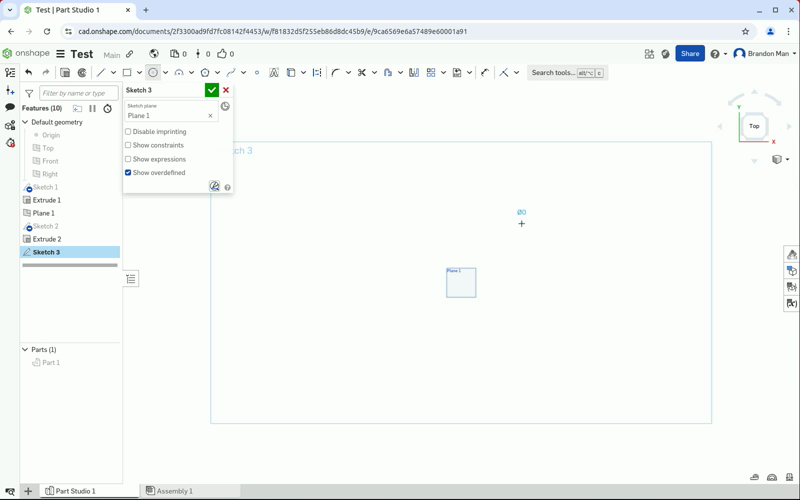
mouse_move(533, 223)
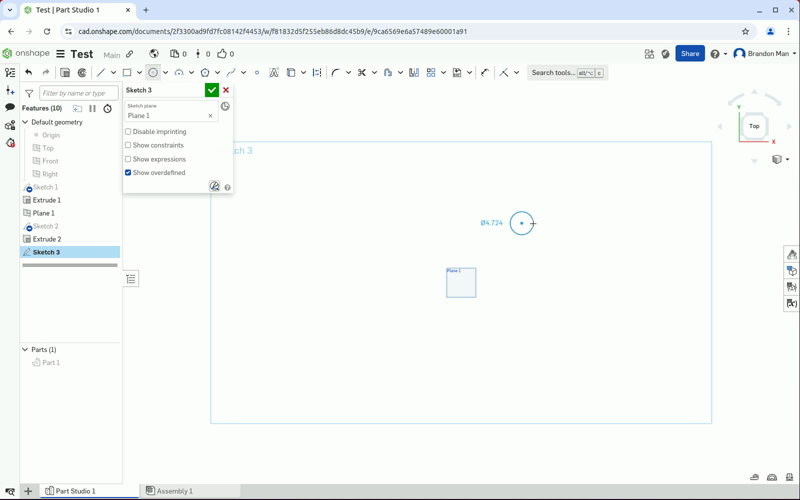
click(533, 223)
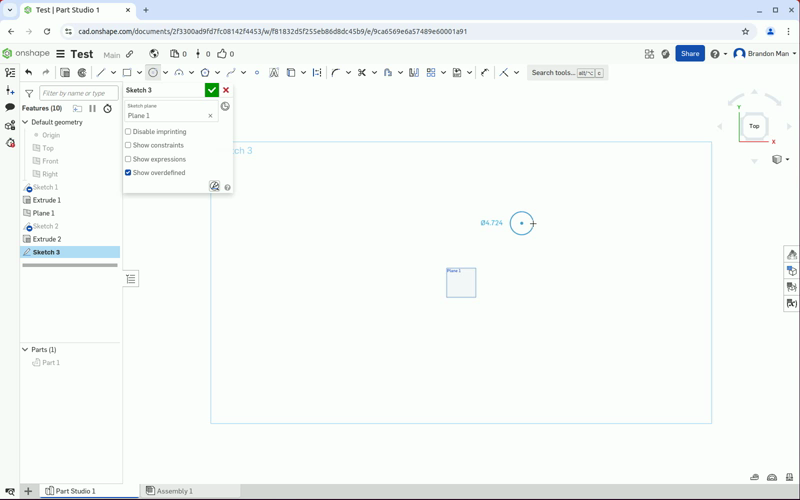
key(esc)
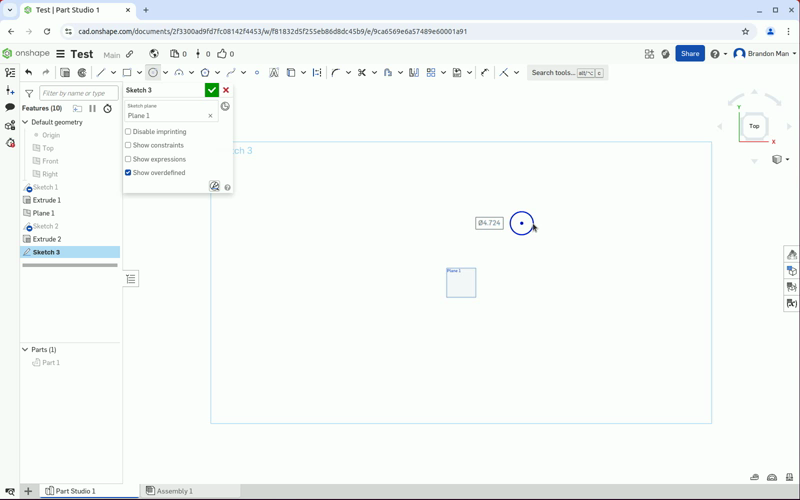
mouse_move(527, 228)
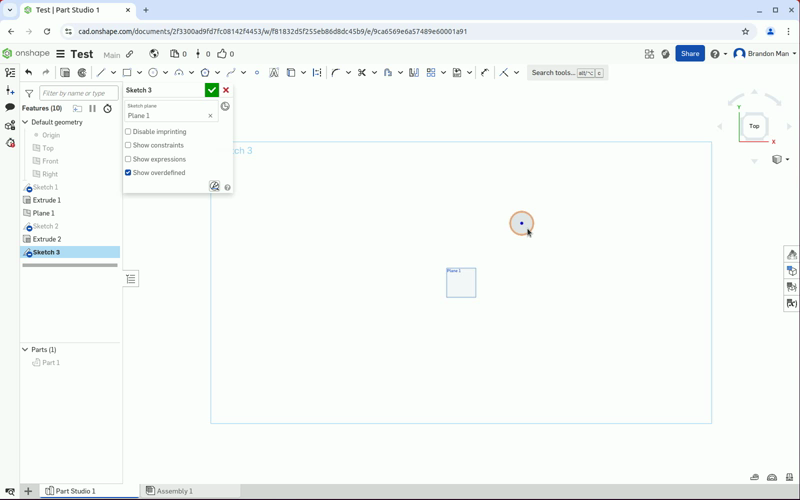
scroll(6)
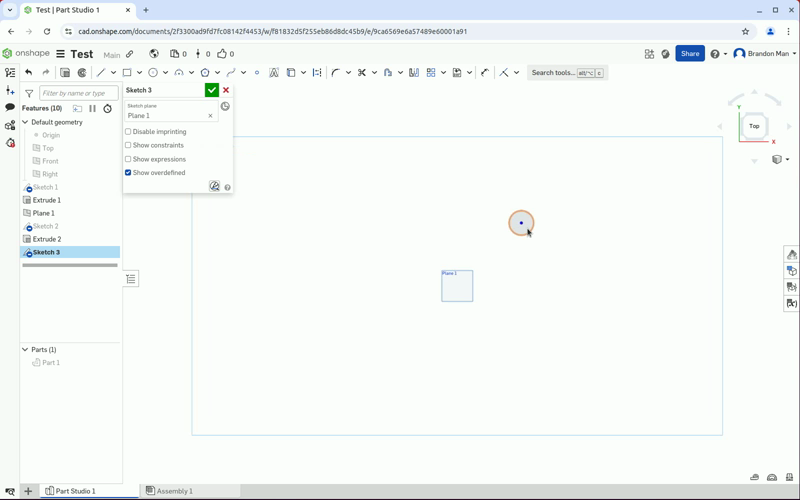
scroll(6)
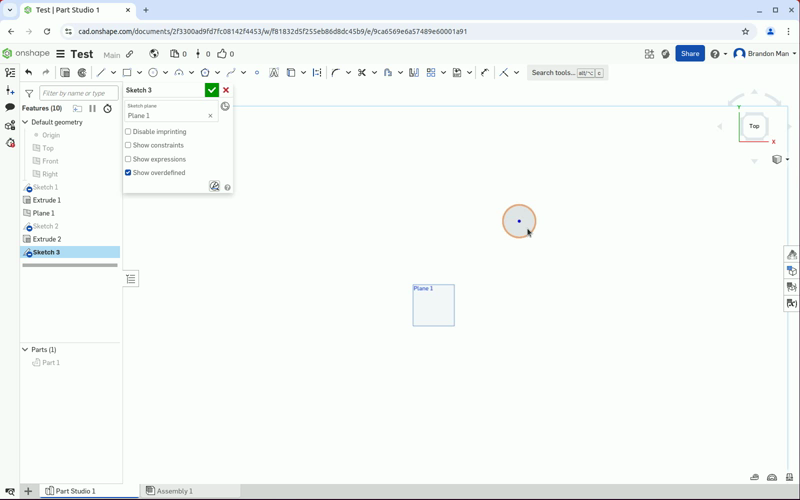
scroll(6)
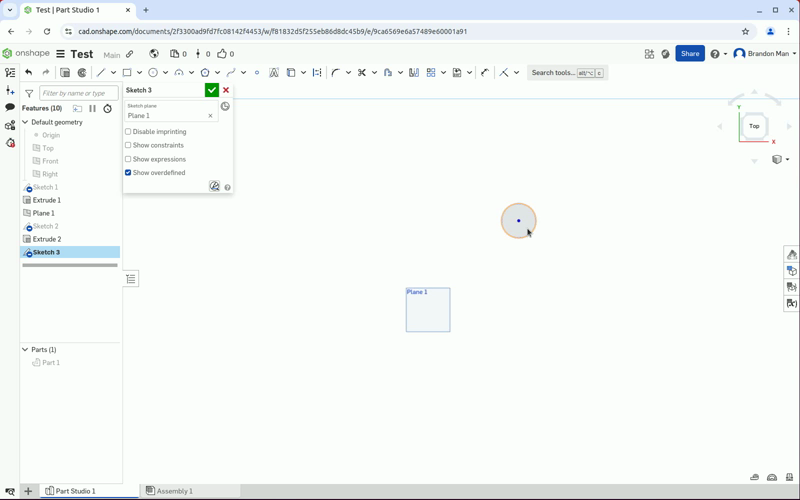
scroll(6)
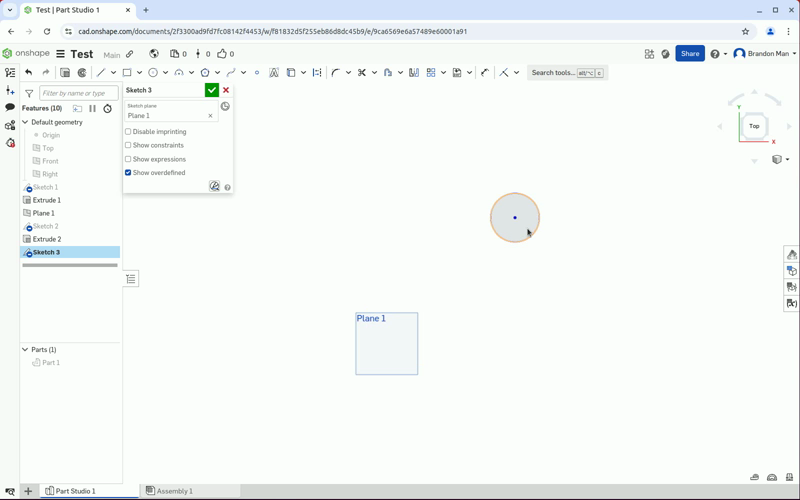
scroll(6)
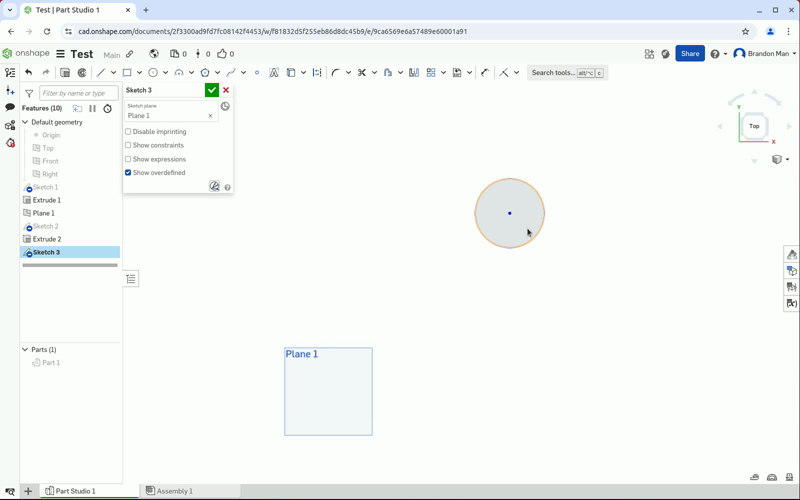
scroll(6)
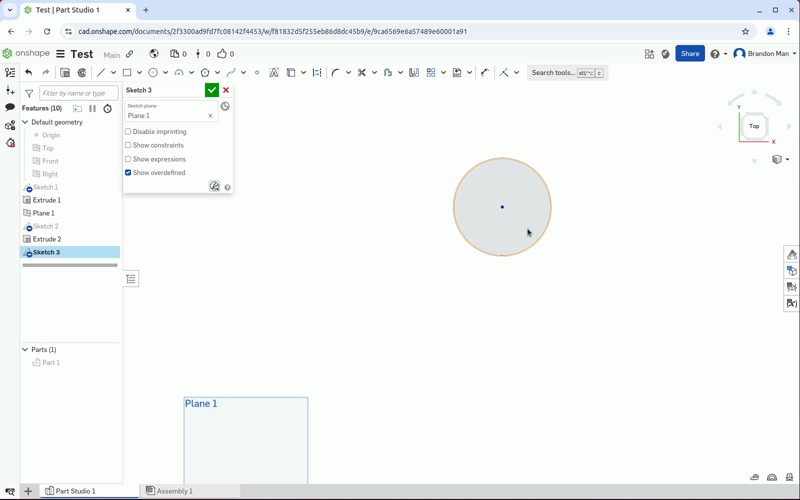
scroll(6)
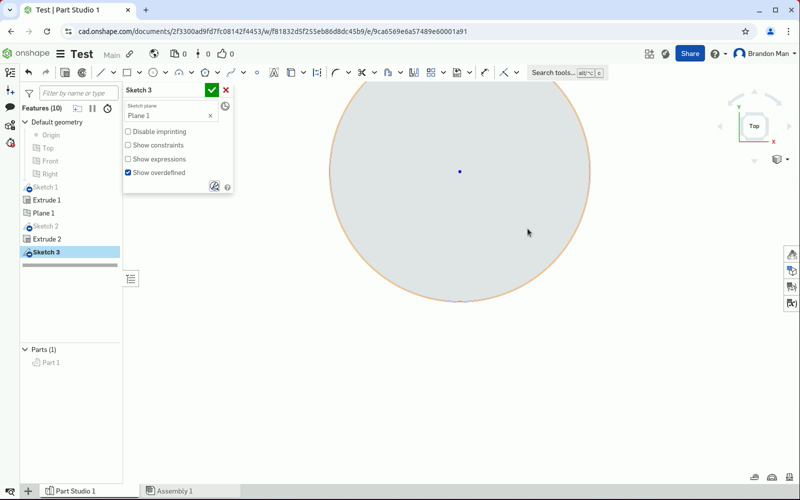
click(527, 228)
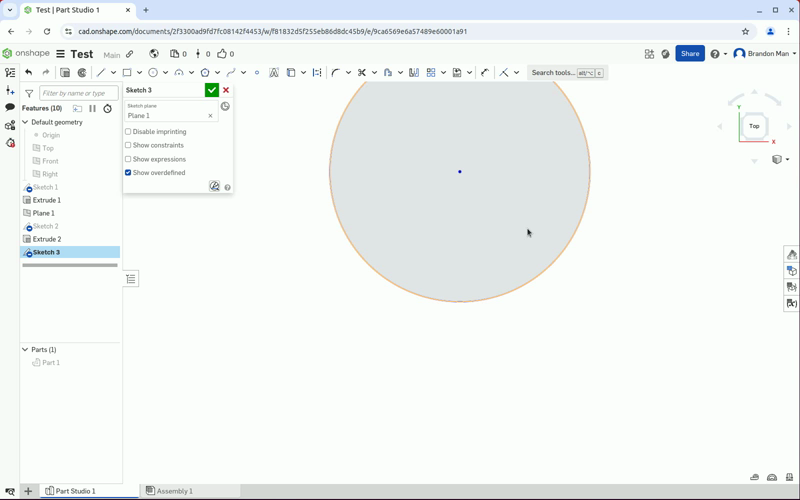
scroll(-6)
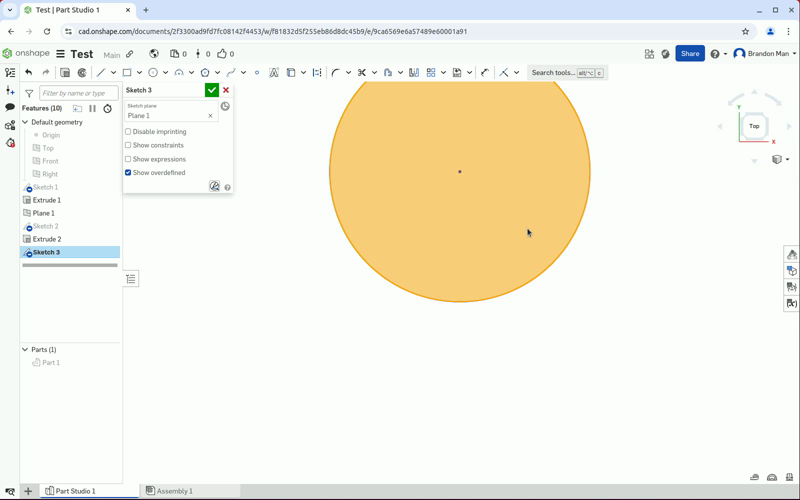
scroll(-6)
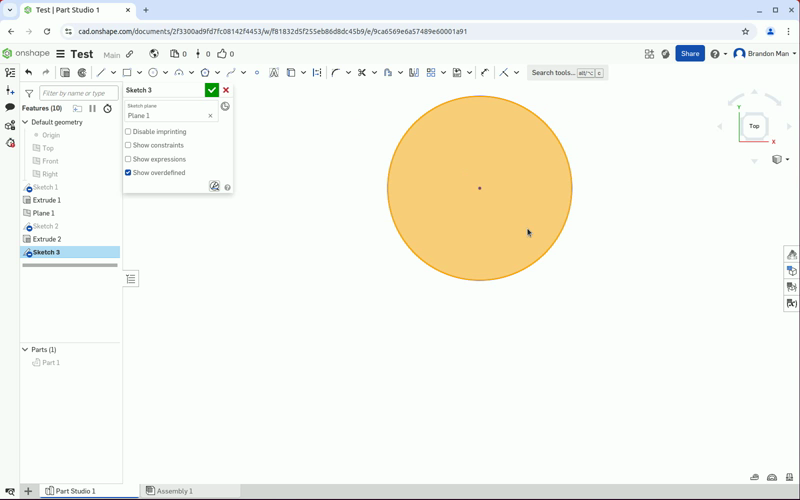
scroll(-6)
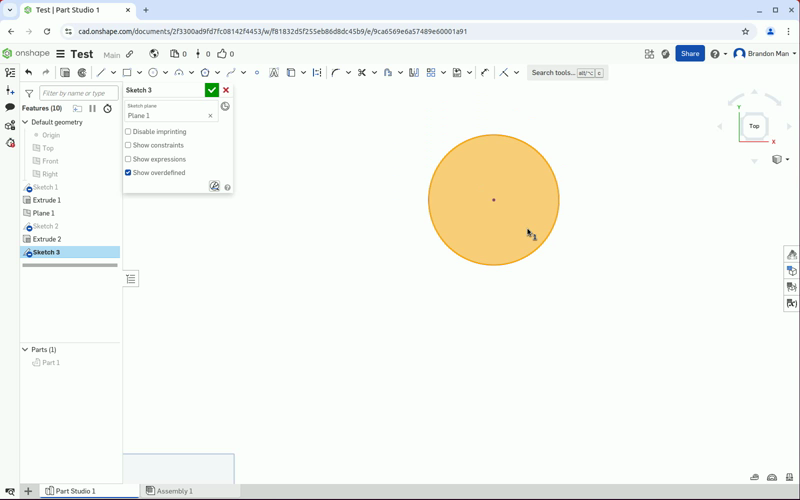
scroll(-6)
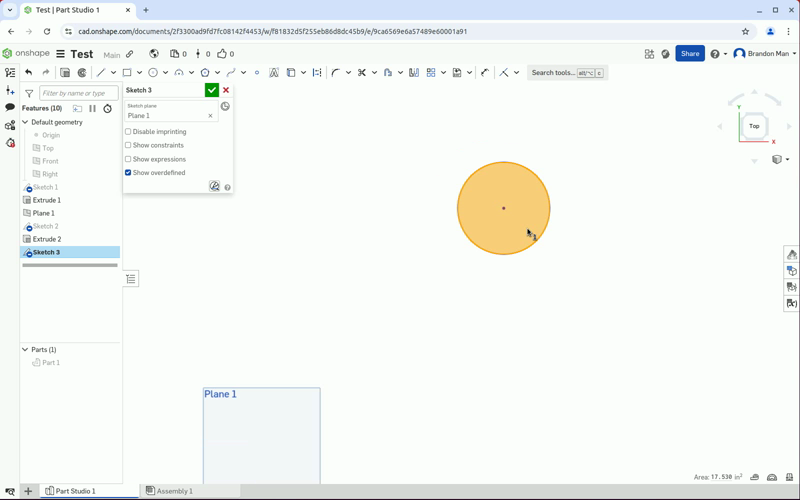
scroll(-6)
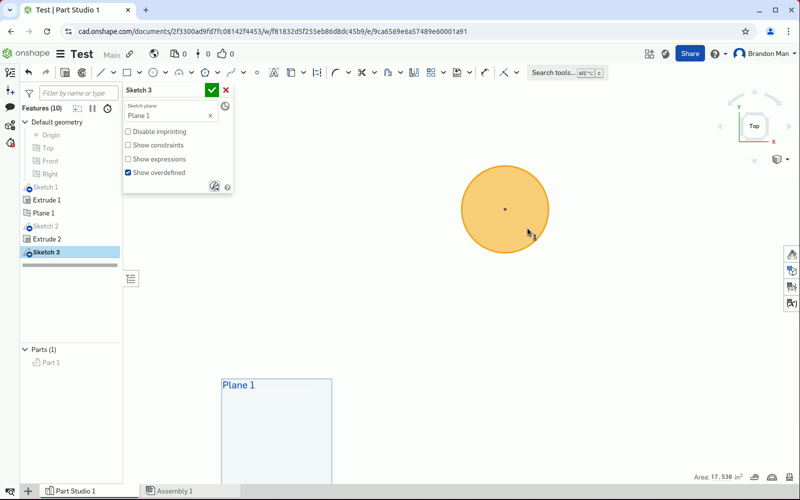
scroll(-6)
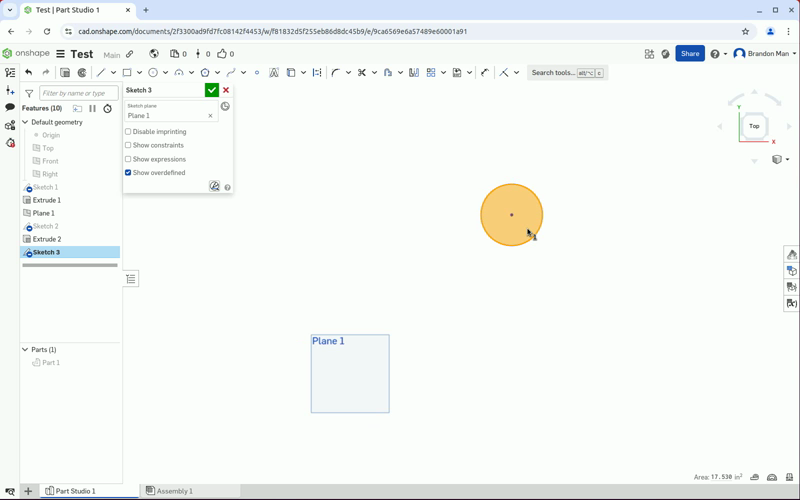
scroll(-6)
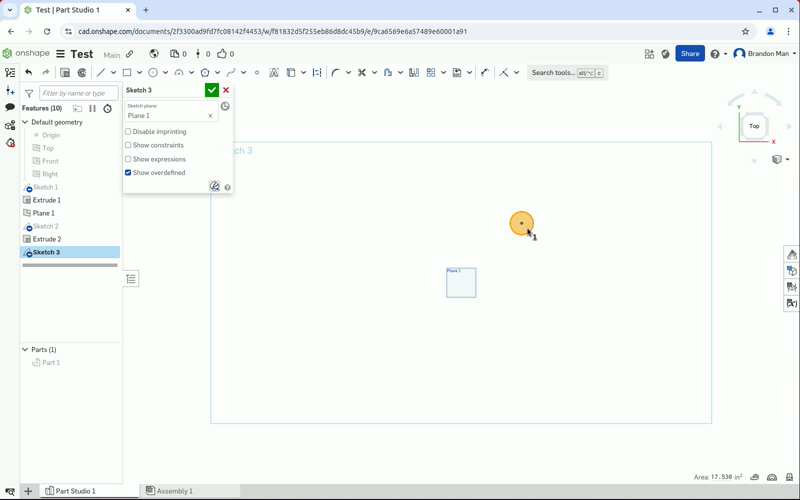
mouse_move(73, 352)
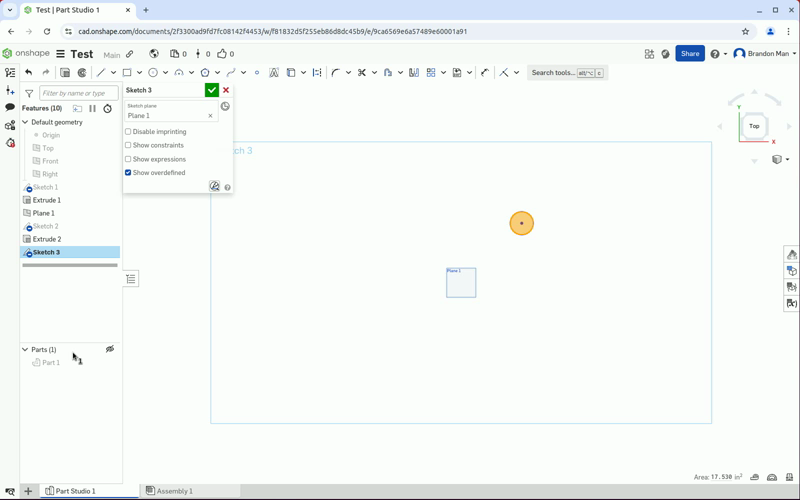
key(shift+y)
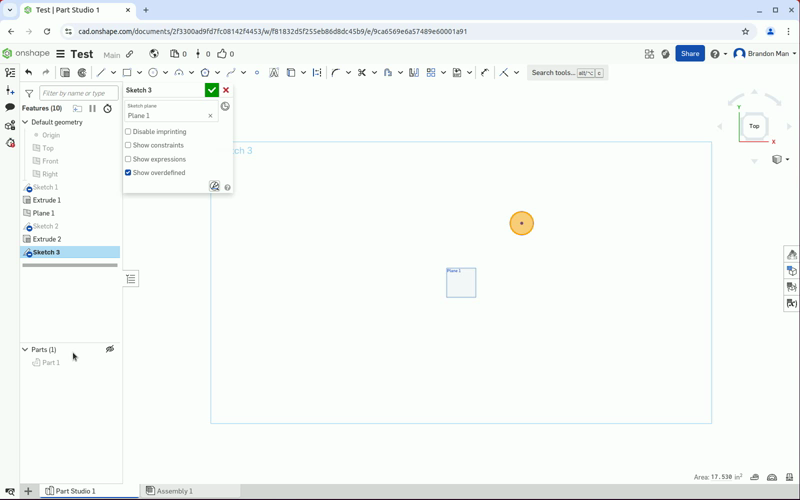
key(shift+e)
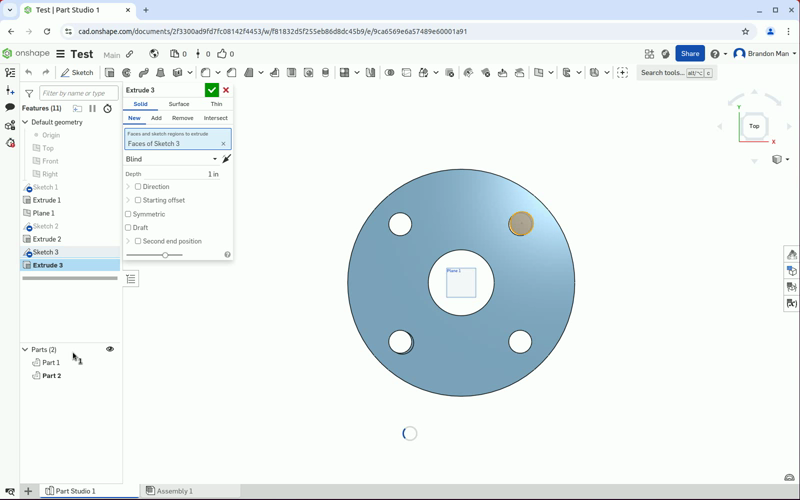
mouse_move(143, 106)
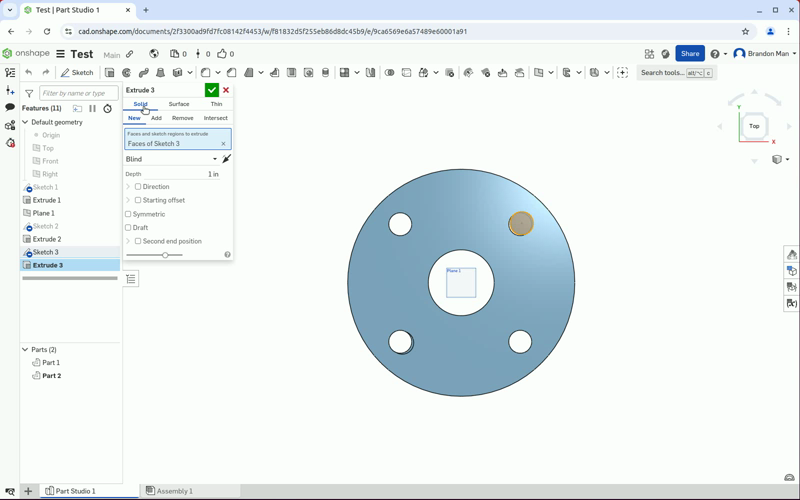
click(143, 106)
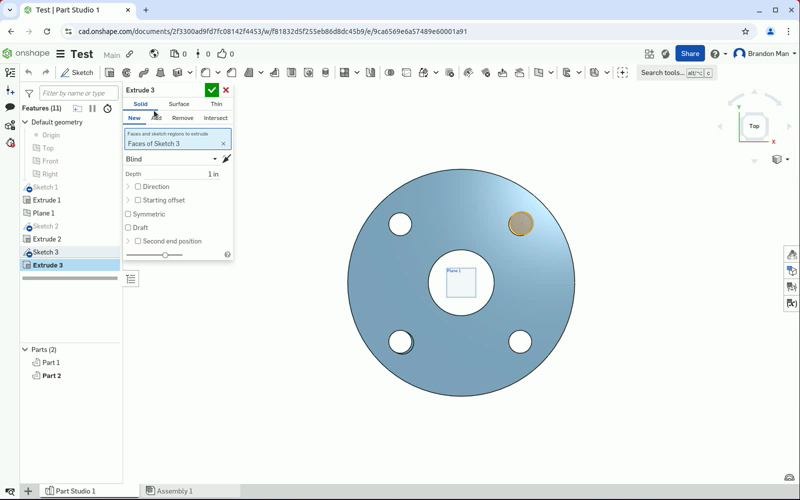
mouse_move(186, 120)
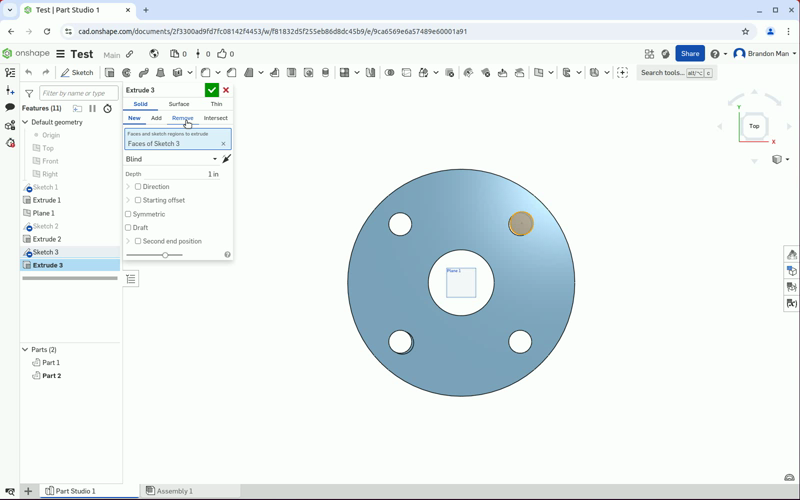
click(186, 120)
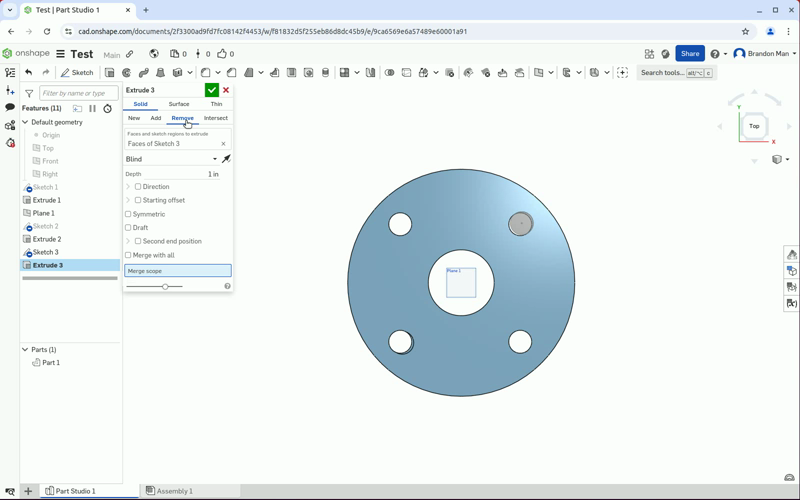
key(tab, 4)
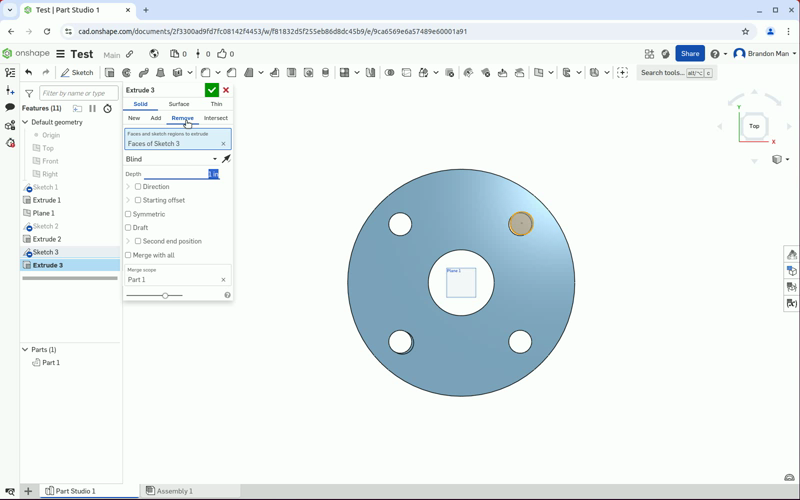
text(1.926)
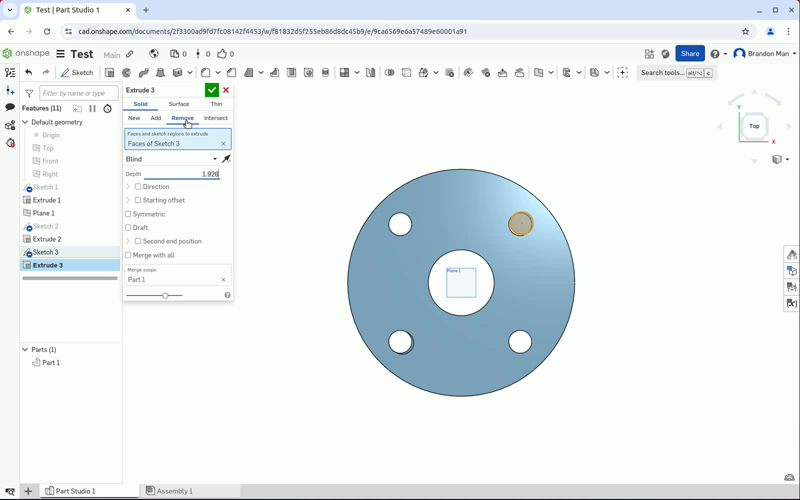
key(tab, 6)
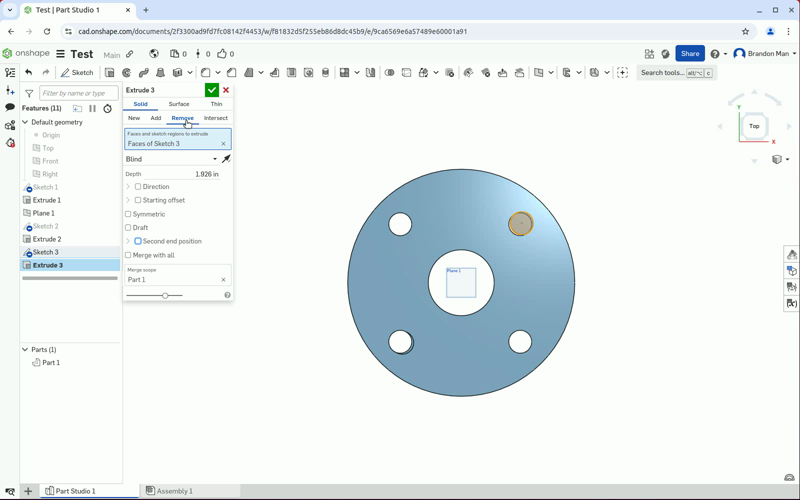
key(space)
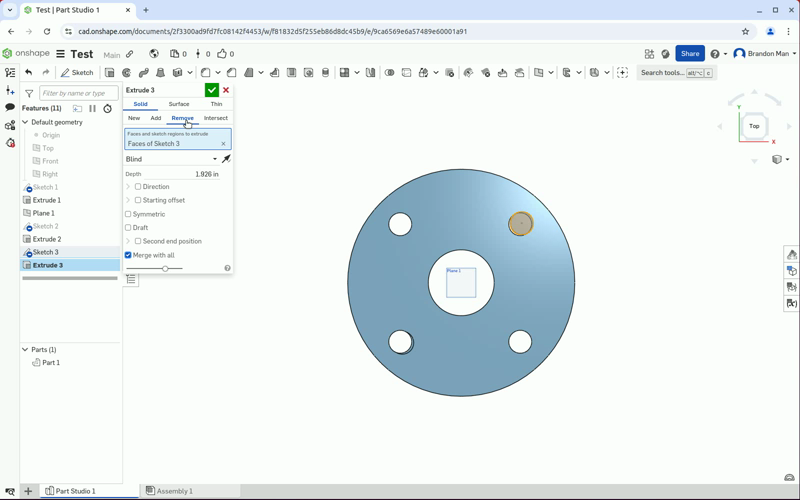
key(enter)
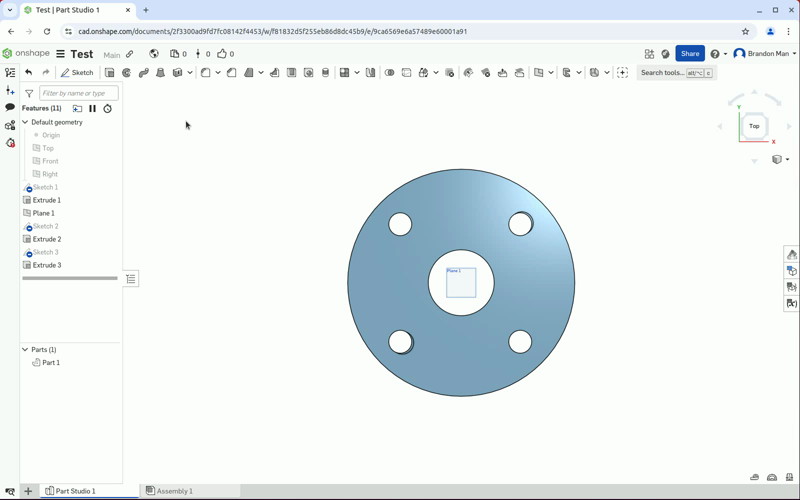
key(shift+h)
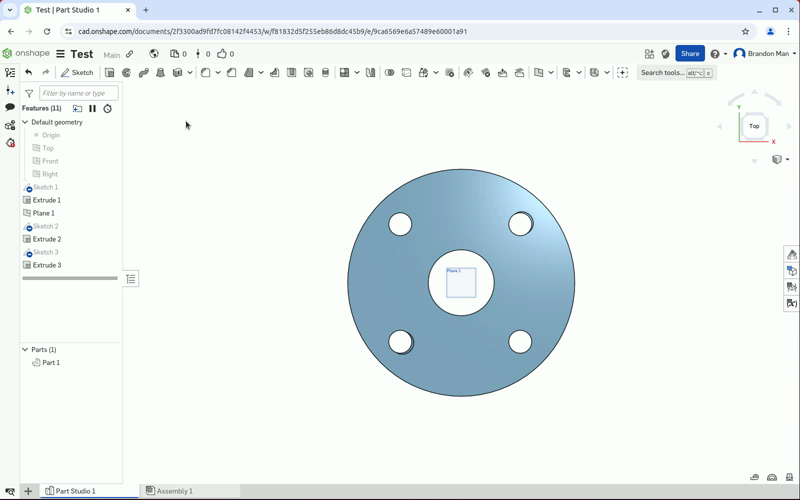
key(shift+h)
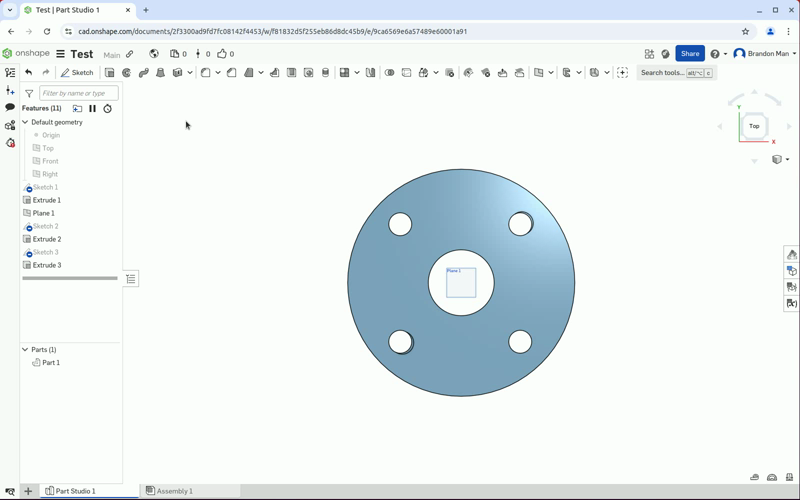
mouse_move(73, 189)
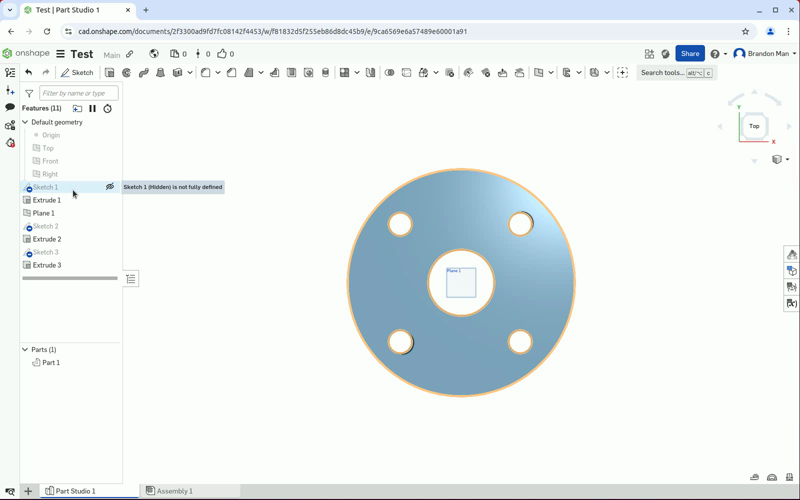
click(73, 189)
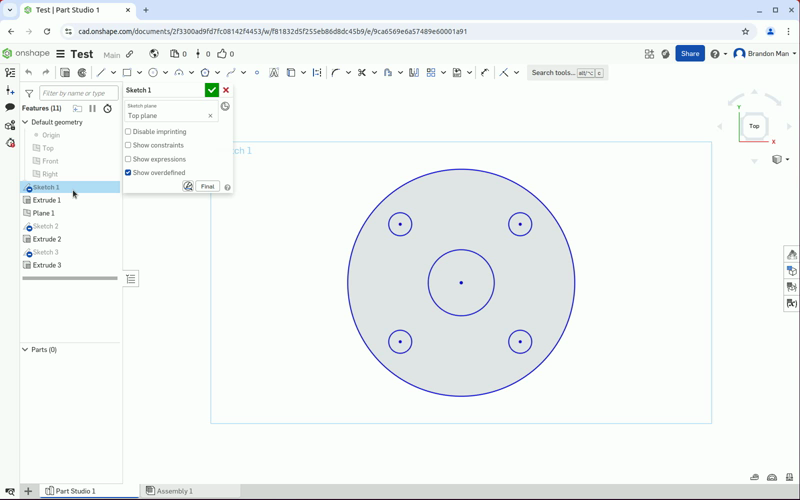
mouse_move(229, 92)
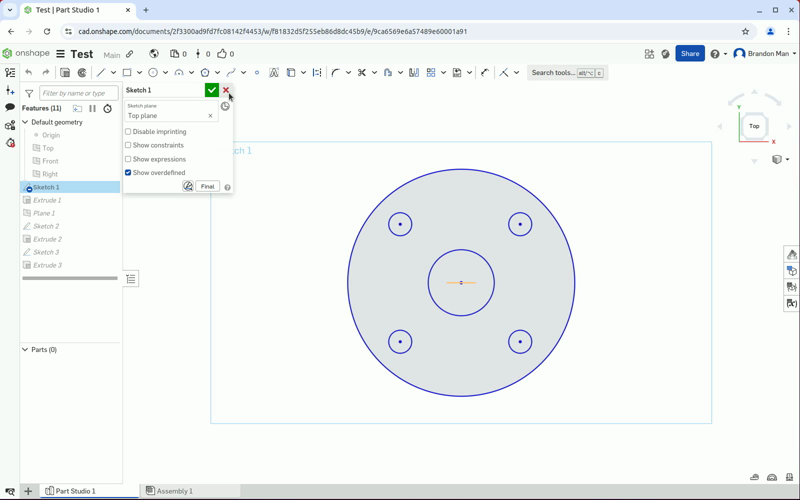
click(229, 92)
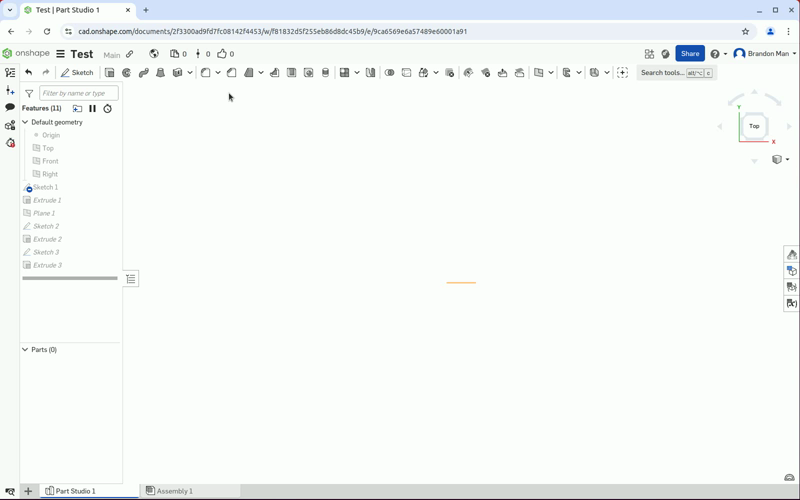
key(shift+s)
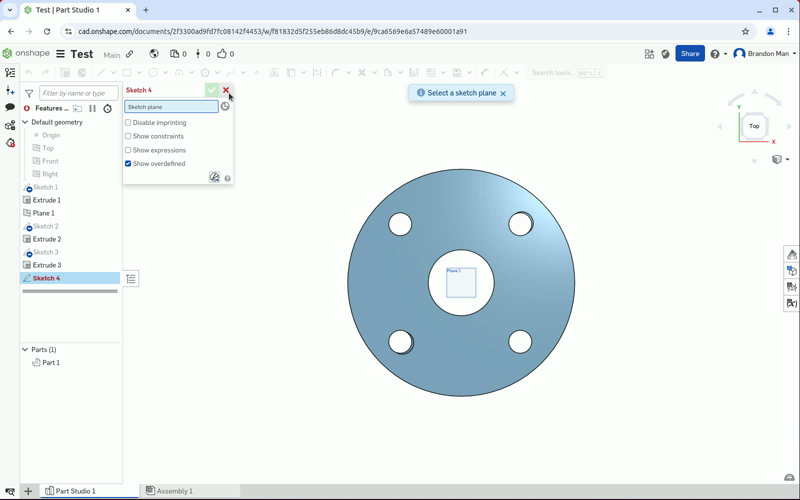
mouse_move(73, 215)
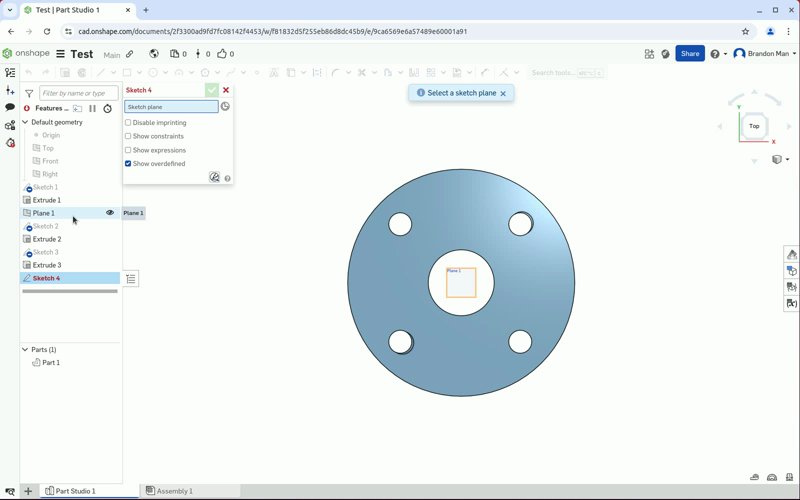
click(73, 215)
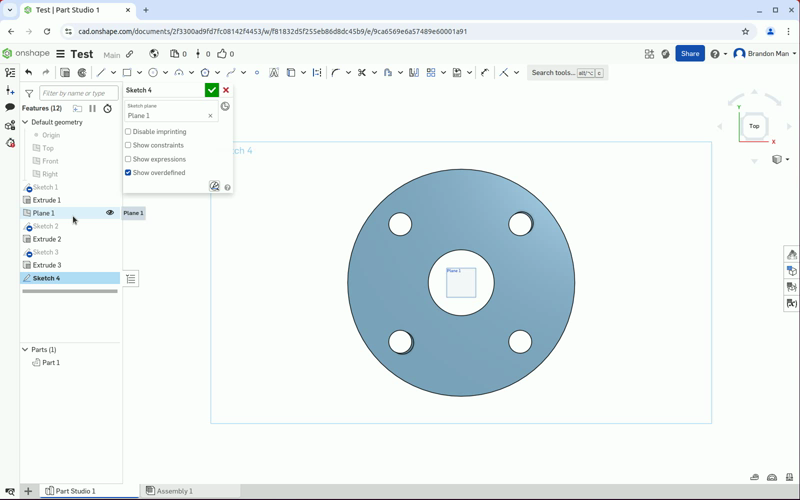
mouse_move(73, 352)
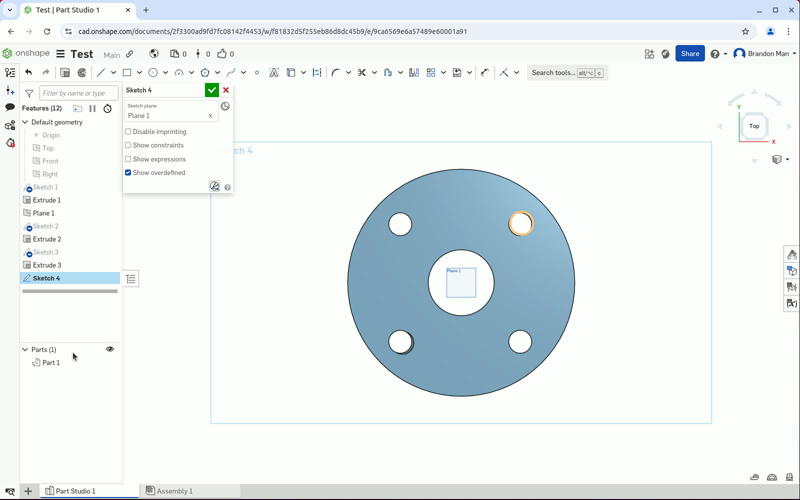
key(y)
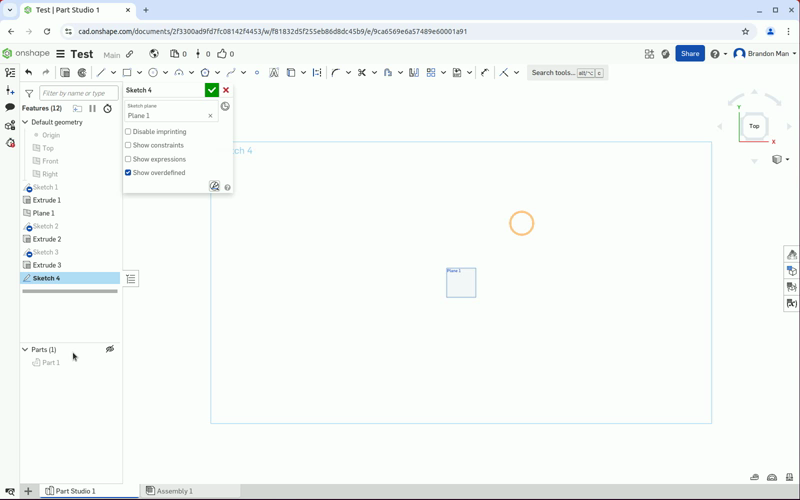
key(c)
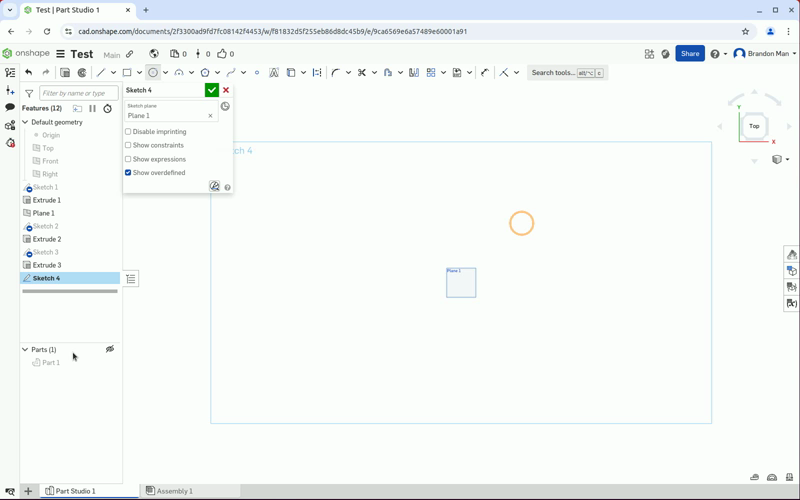
key_down(shift)
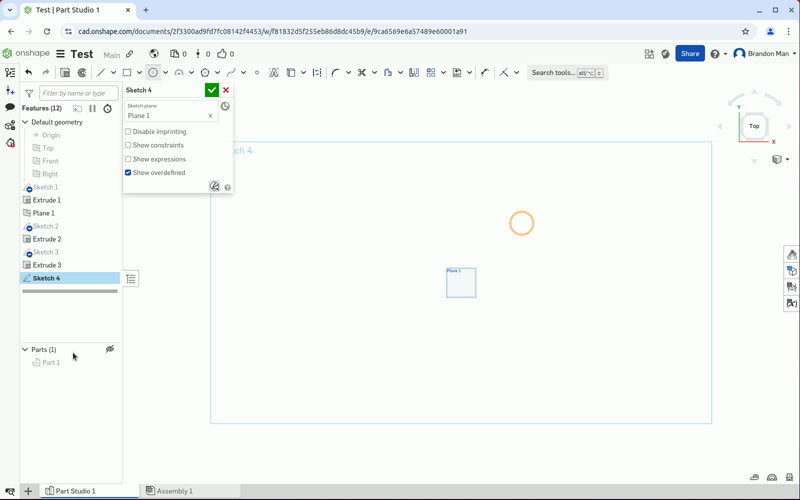
mouse_move(521, 223)
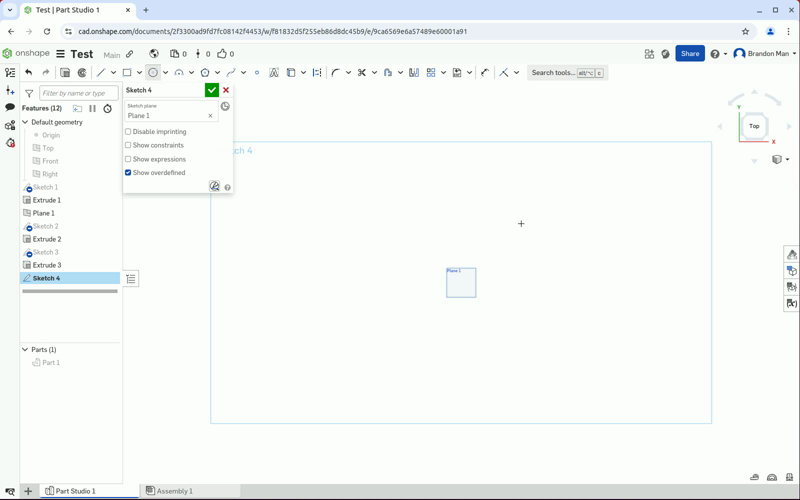
click(521, 223)
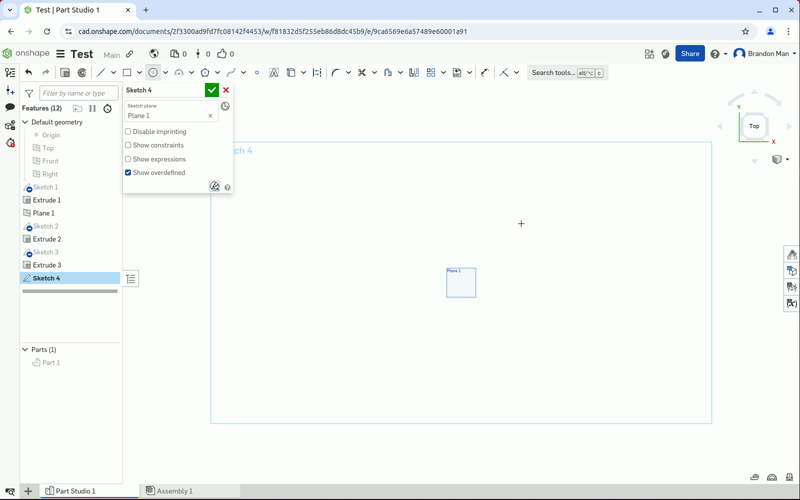
key_up(shift)
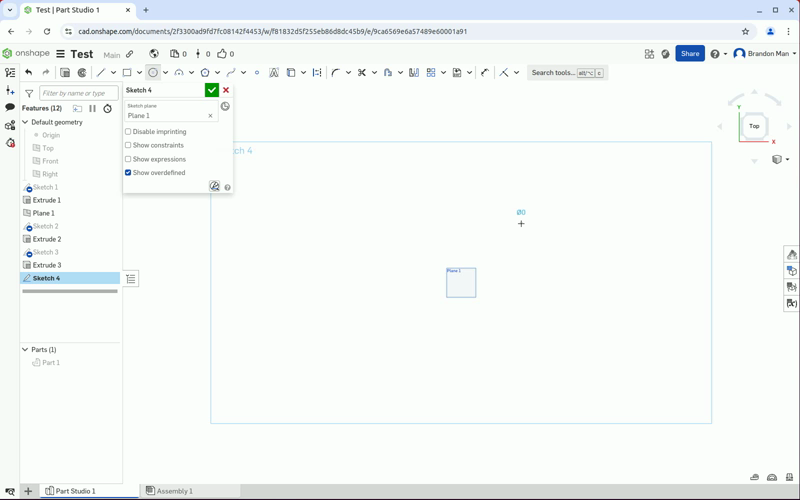
mouse_move(541, 223)
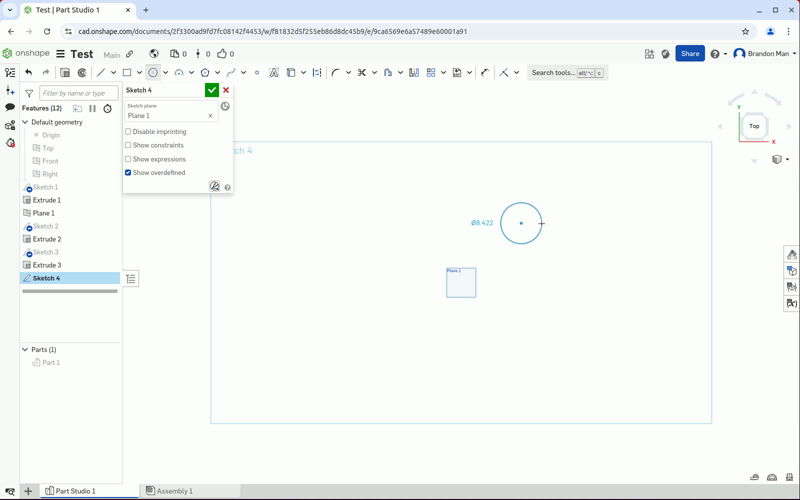
click(541, 223)
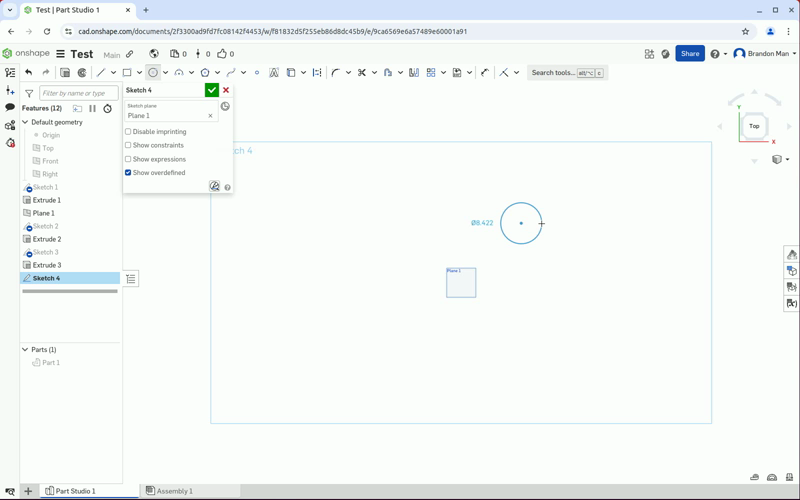
key(esc)
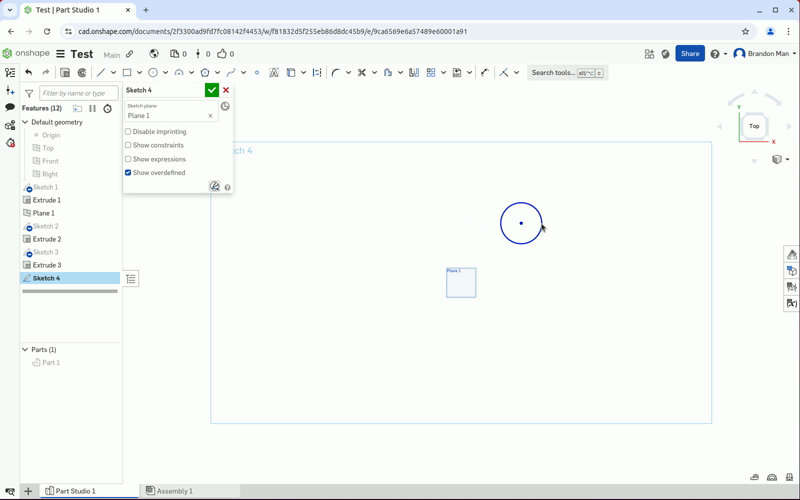
key(c)
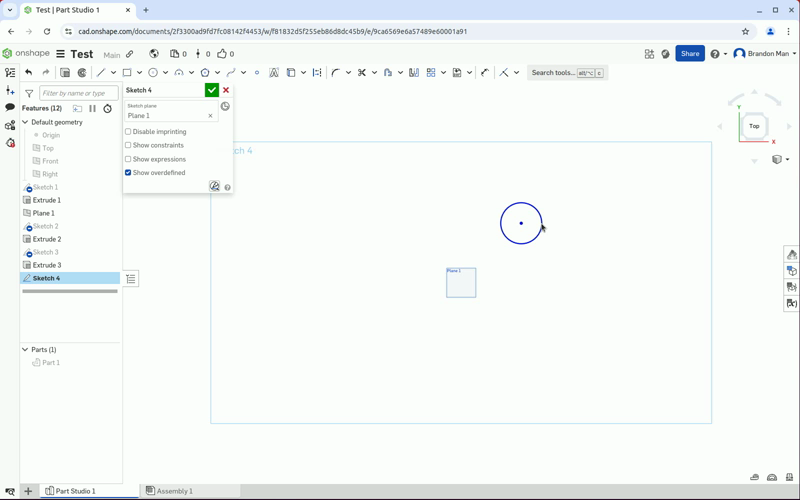
key_down(shift)
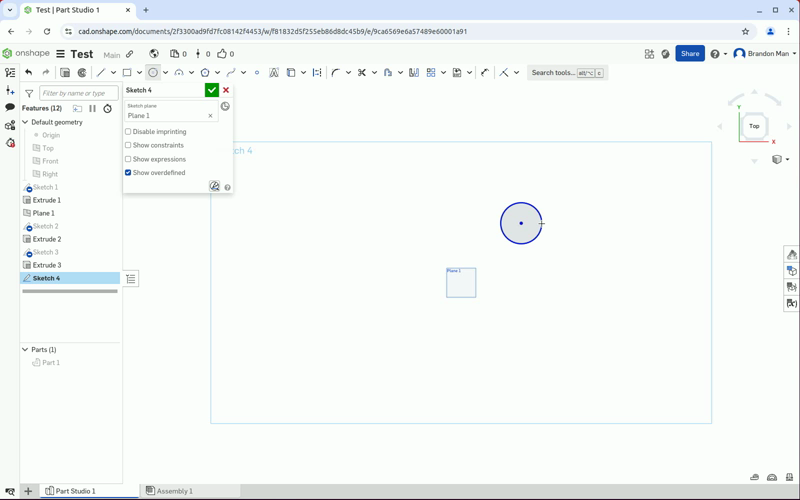
mouse_move(521, 223)
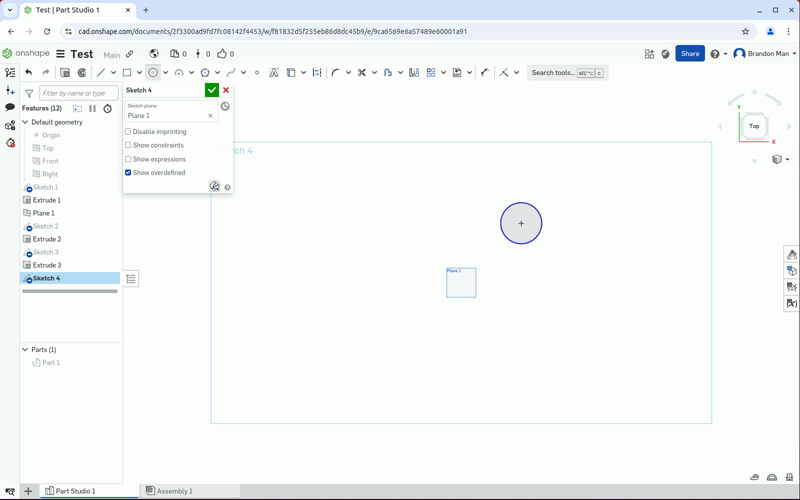
click(521, 223)
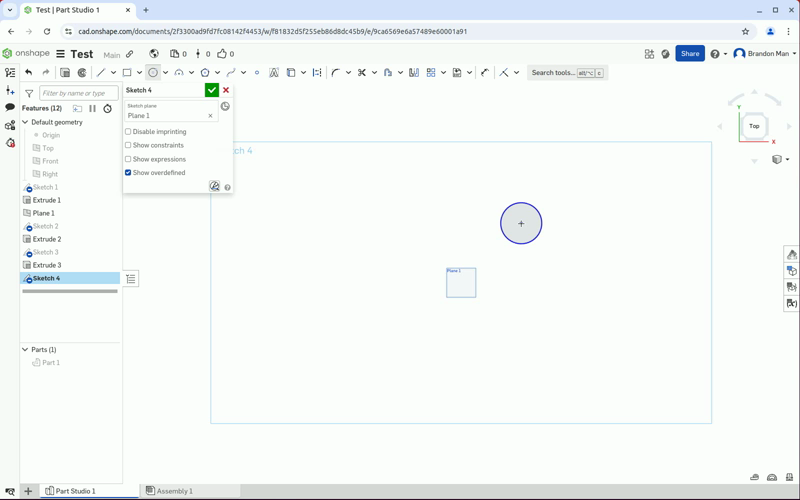
key_up(shift)
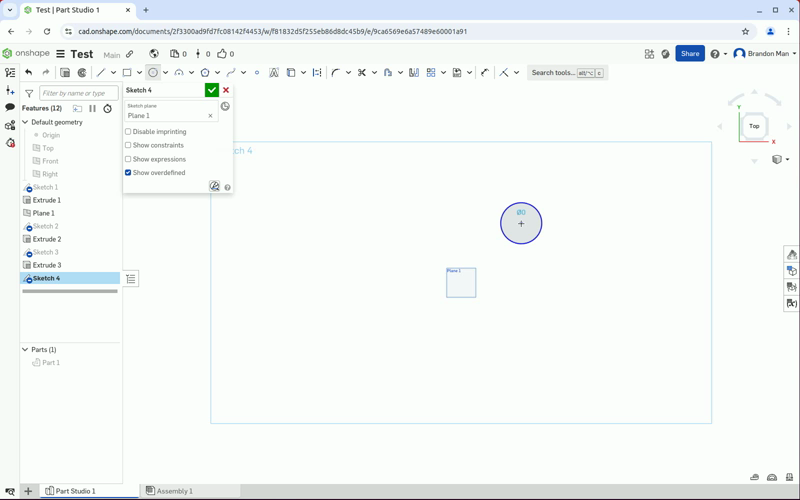
mouse_move(532, 223)
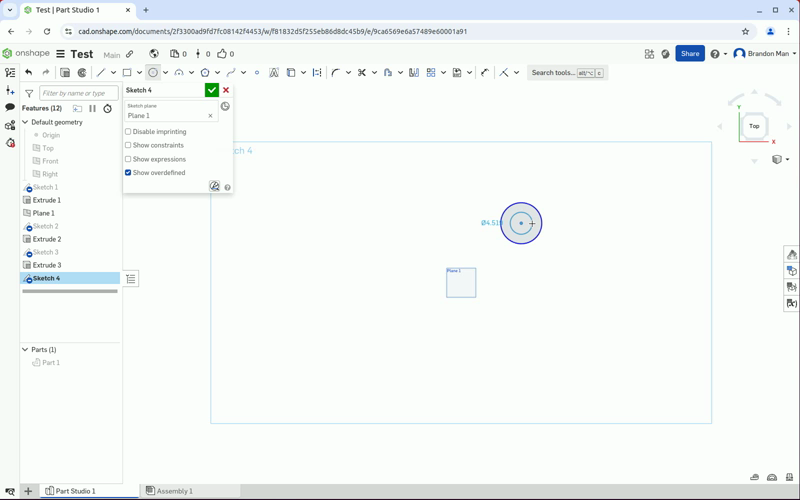
click(532, 223)
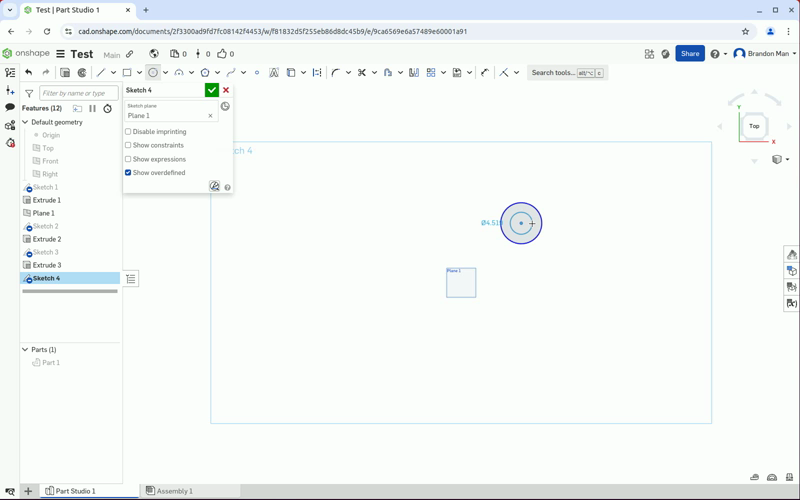
key(esc)
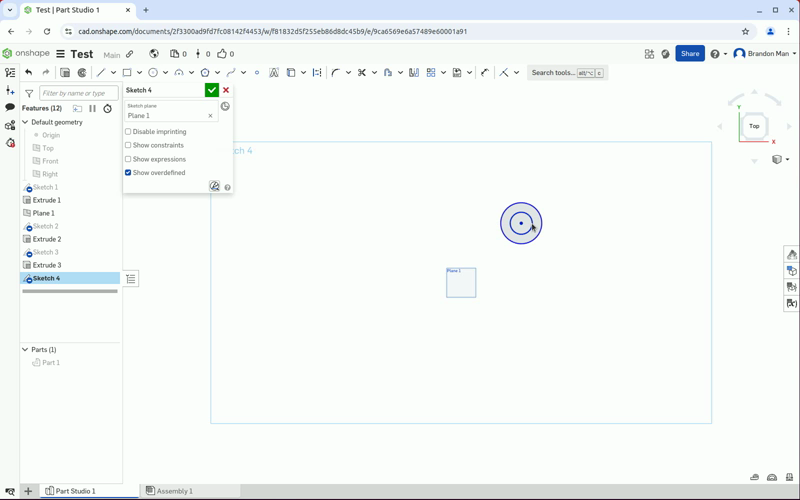
mouse_move(523, 210)
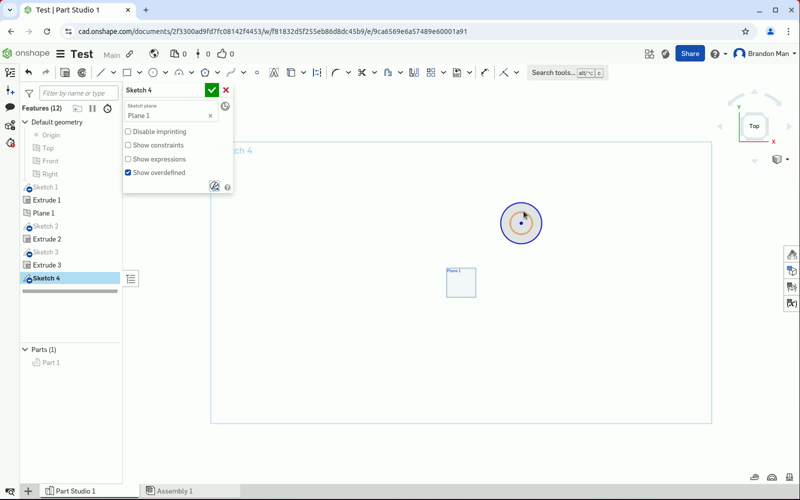
scroll(6)
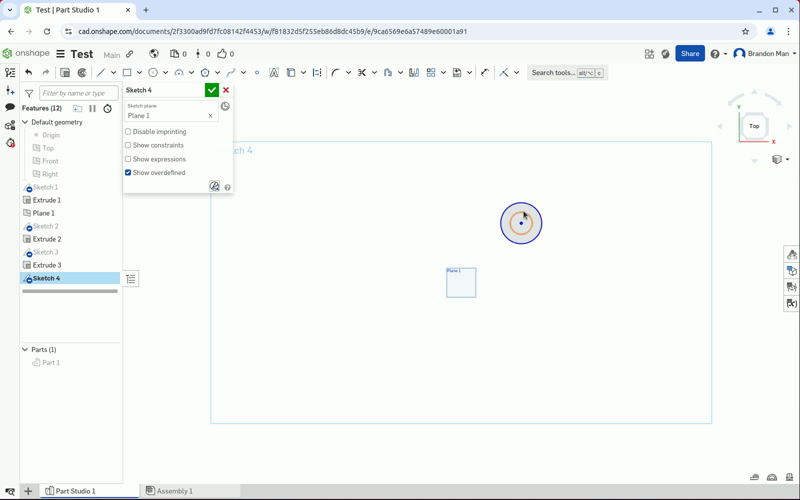
scroll(6)
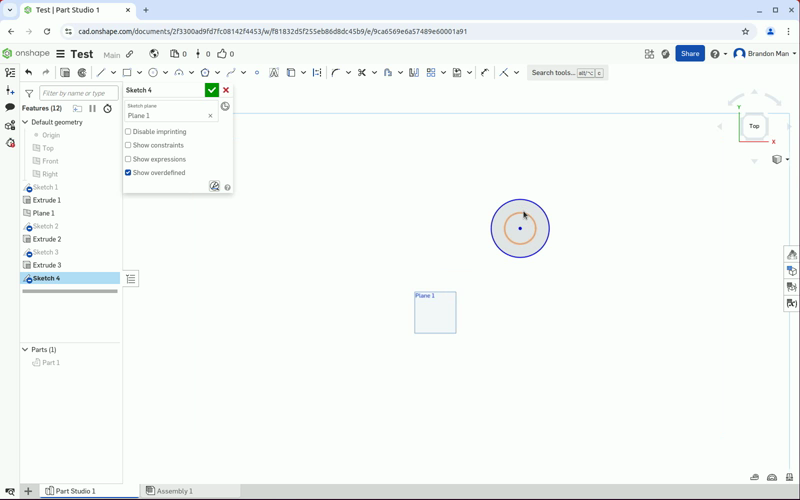
scroll(6)
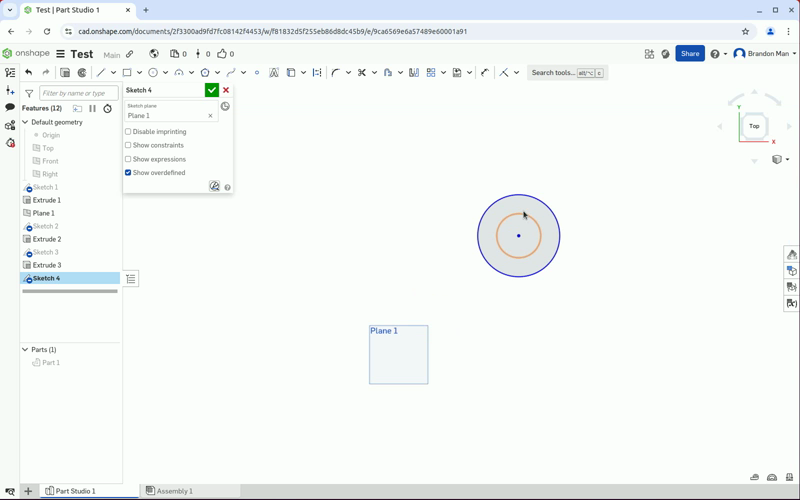
scroll(6)
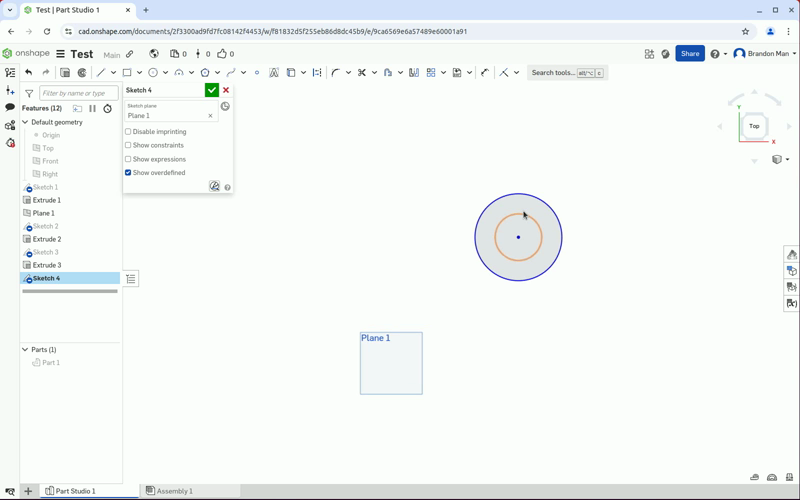
scroll(6)
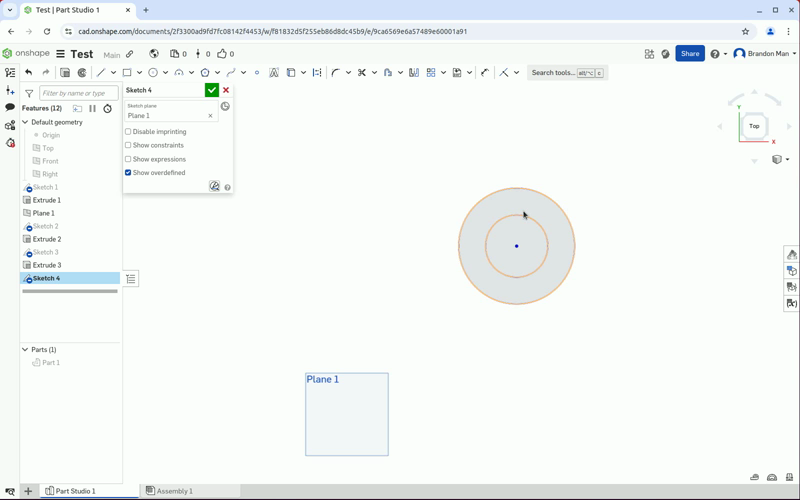
scroll(6)
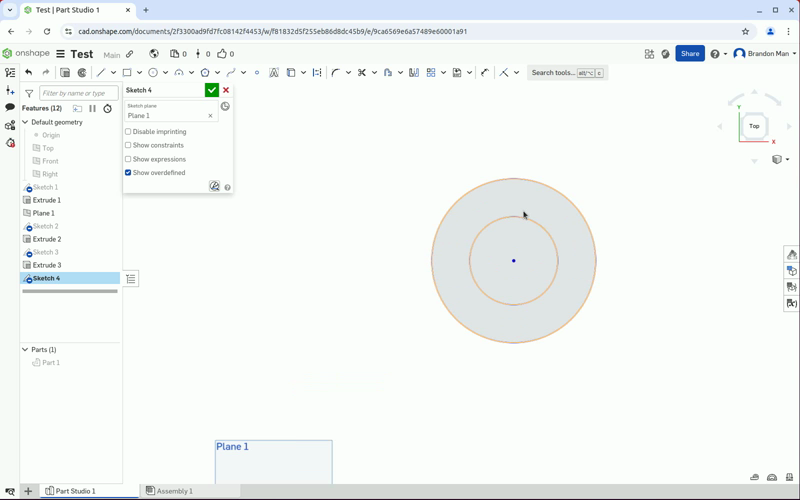
scroll(6)
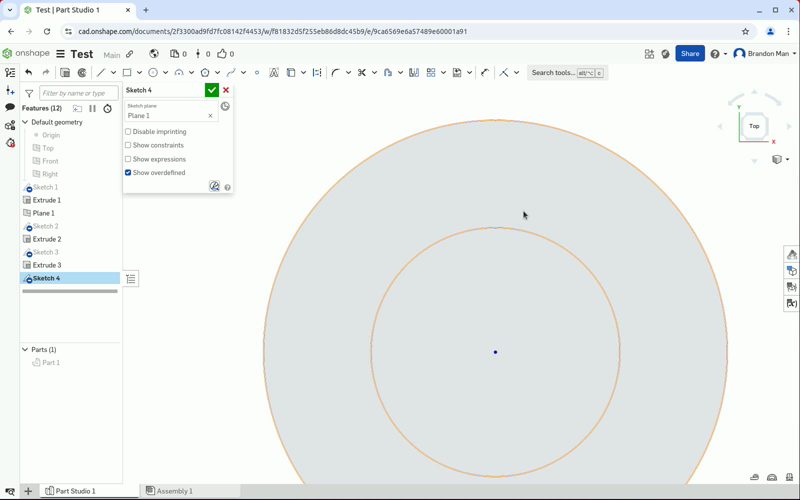
click(523, 210)
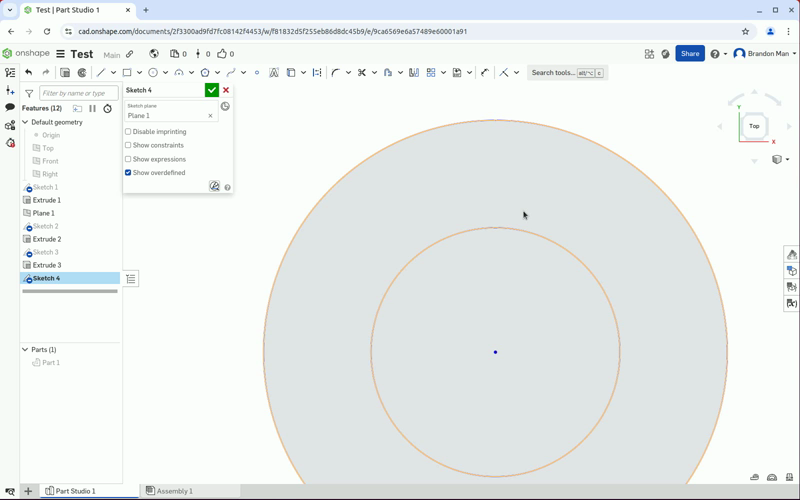
scroll(-6)
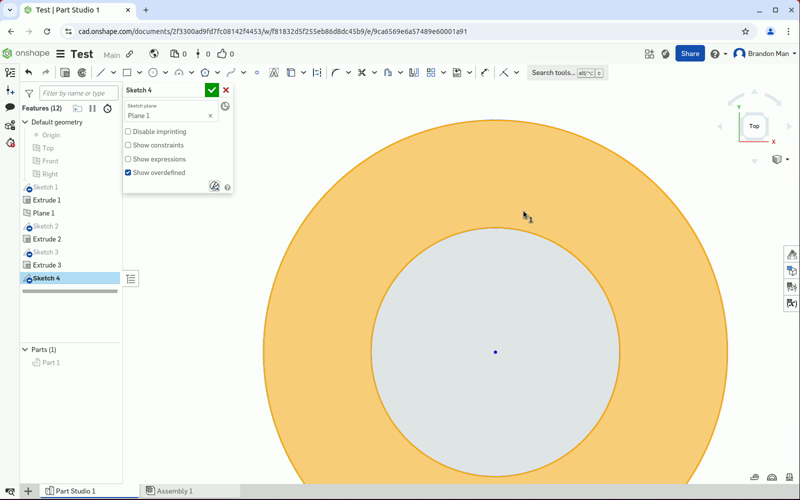
scroll(-6)
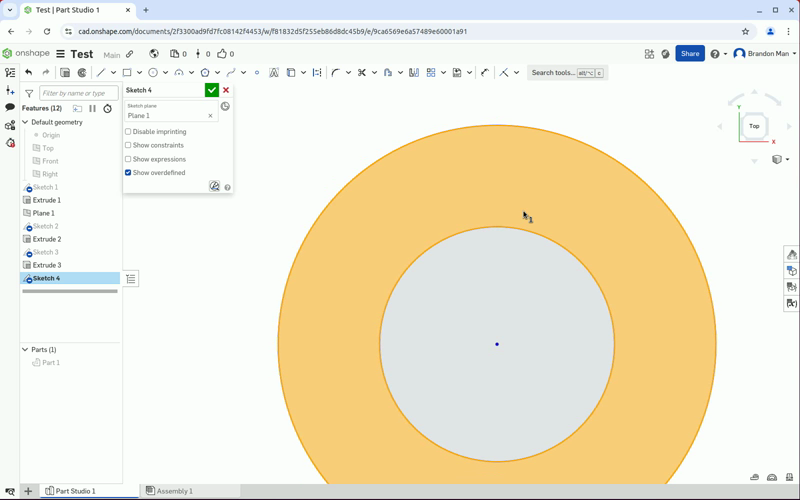
scroll(-6)
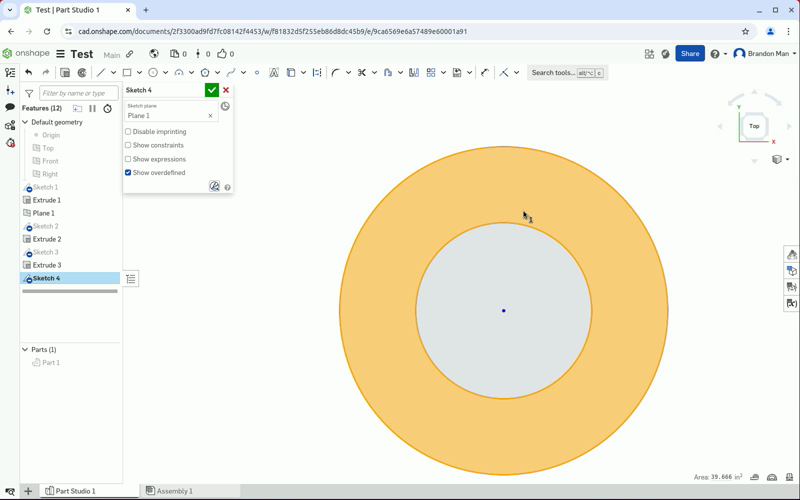
scroll(-6)
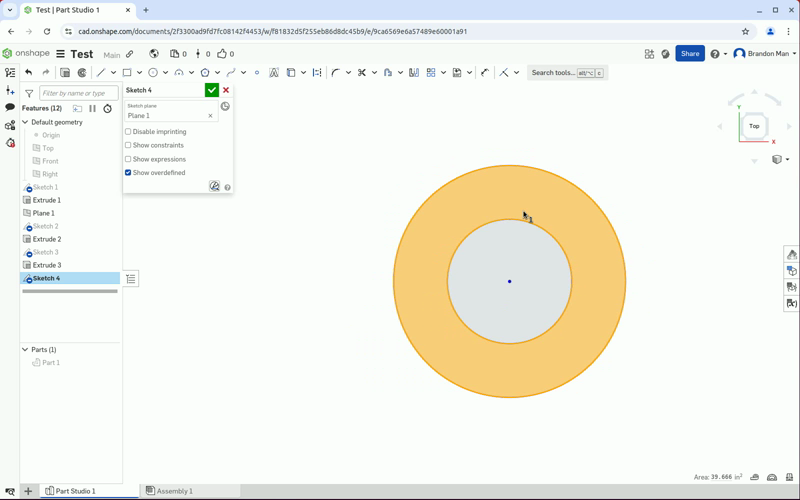
scroll(-6)
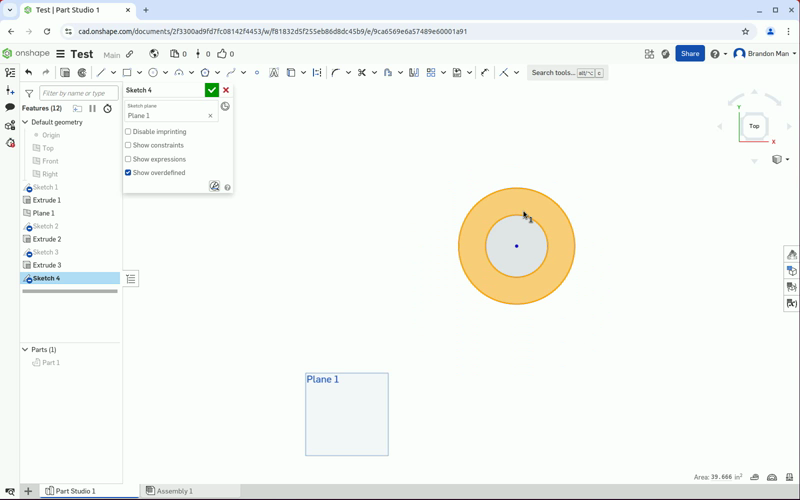
scroll(-6)
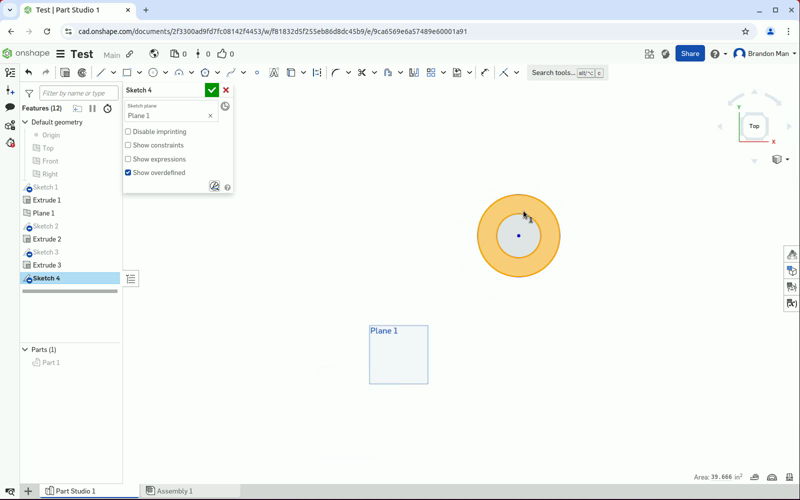
scroll(-6)
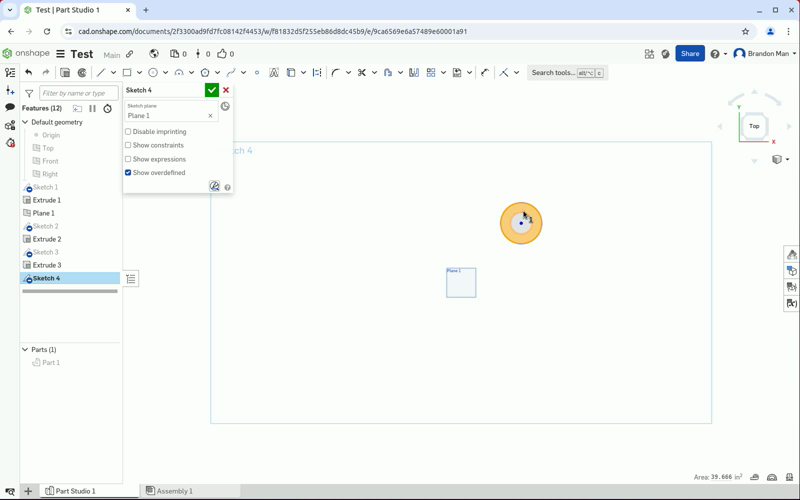
mouse_move(73, 352)
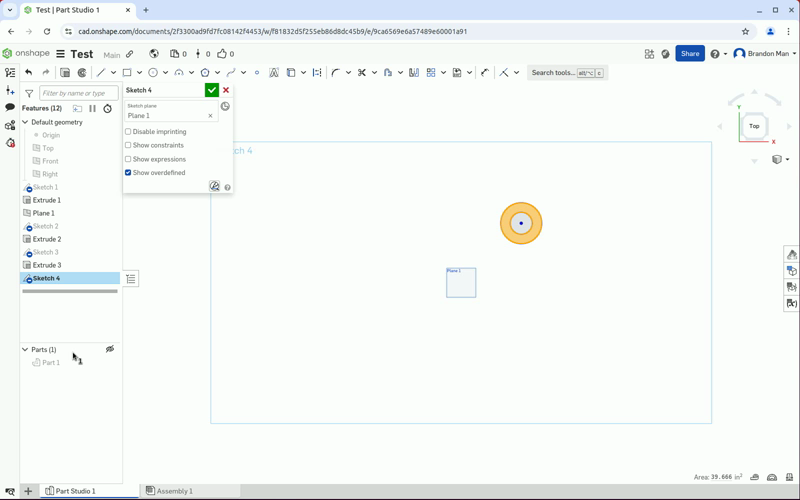
key(shift+y)
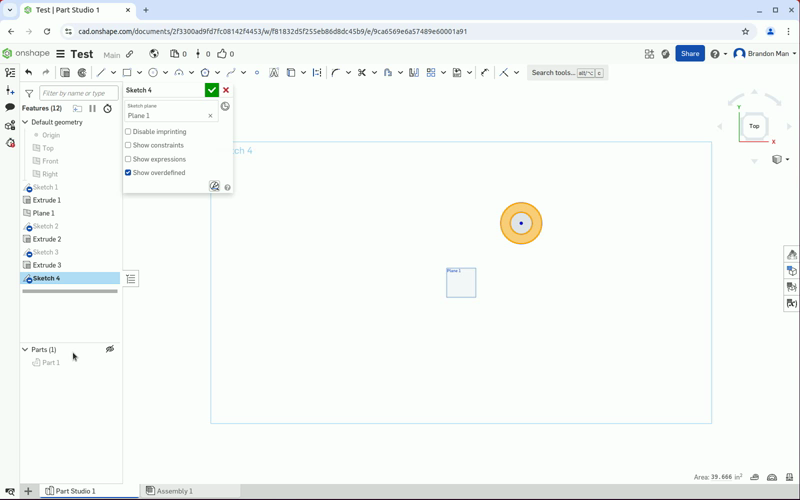
key(shift+e)
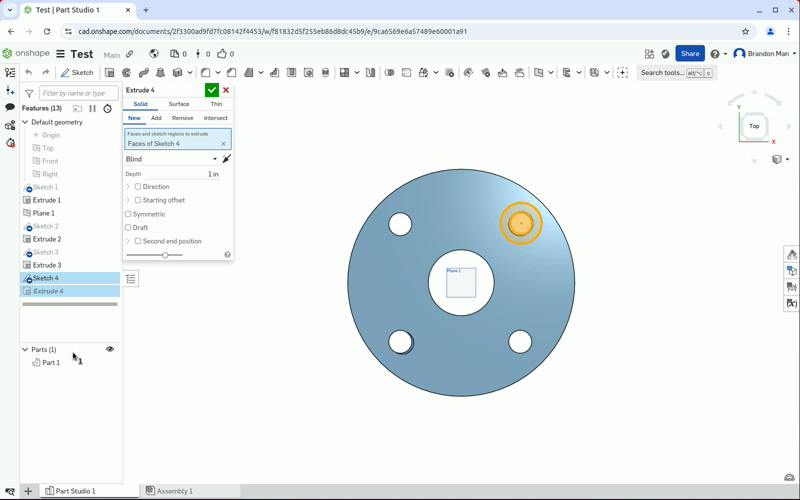
mouse_move(143, 106)
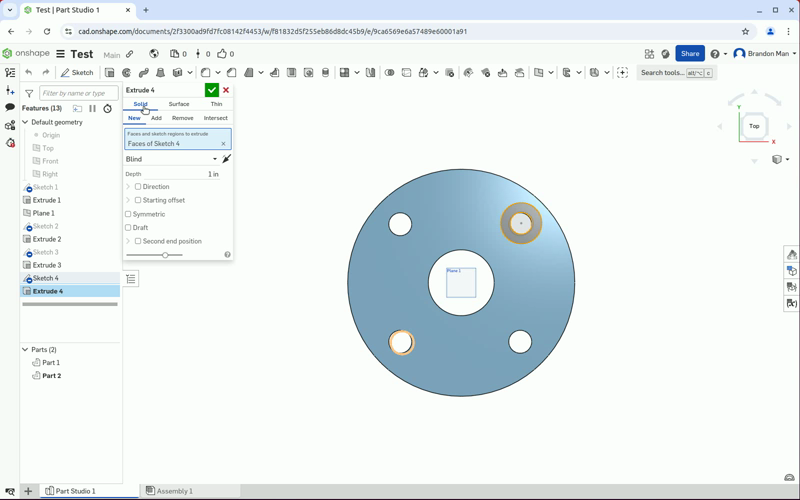
click(143, 106)
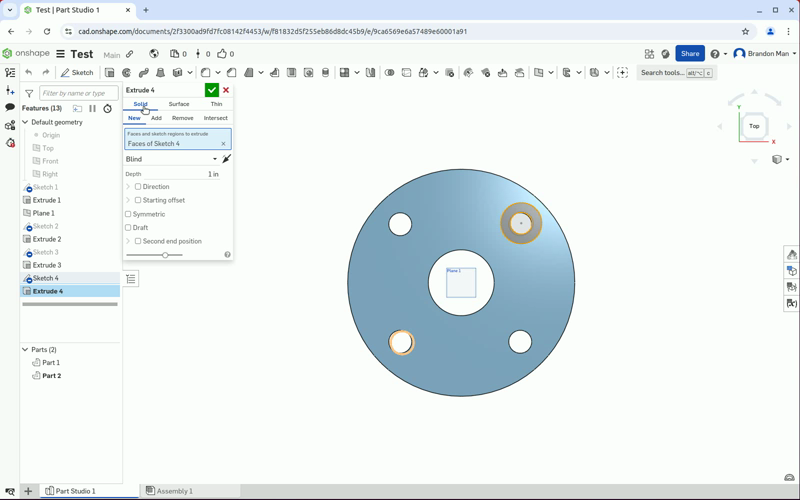
mouse_move(186, 120)
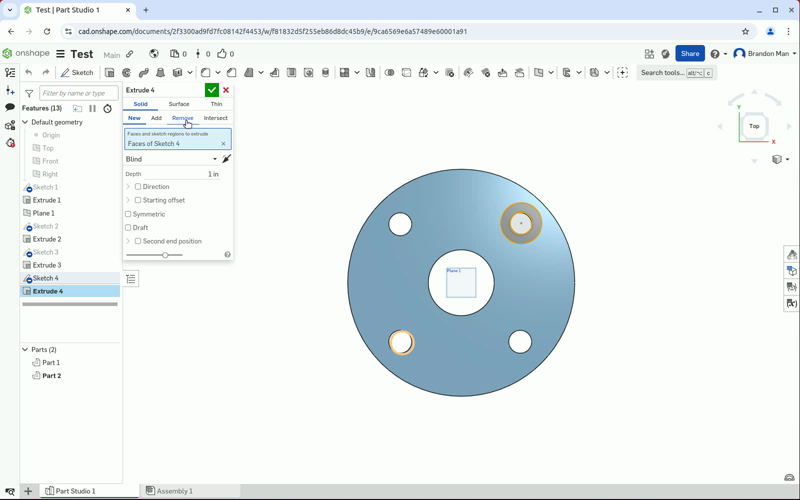
click(186, 120)
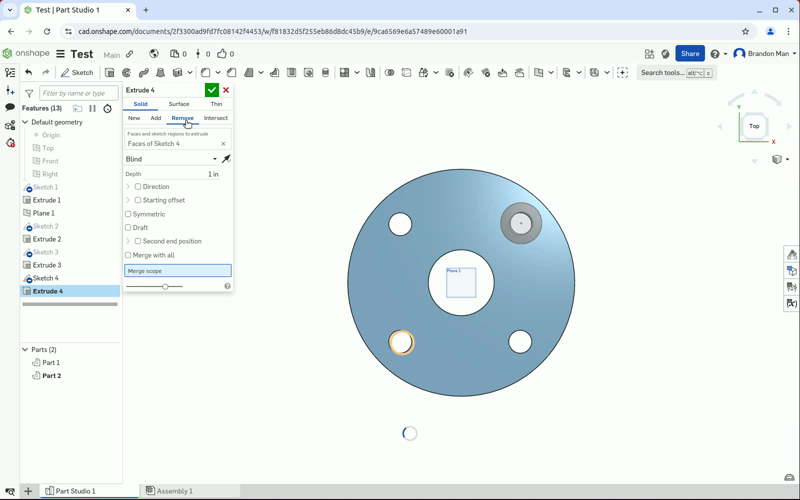
key(tab, 4)
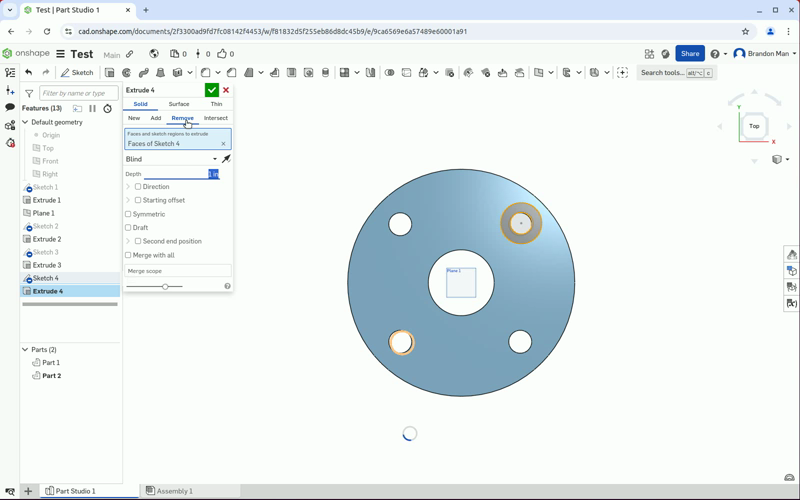
text(1.926)
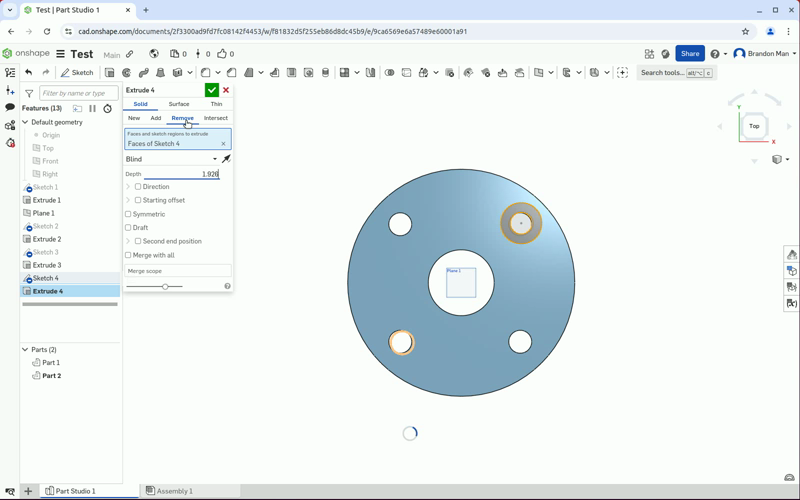
key(tab, 6)
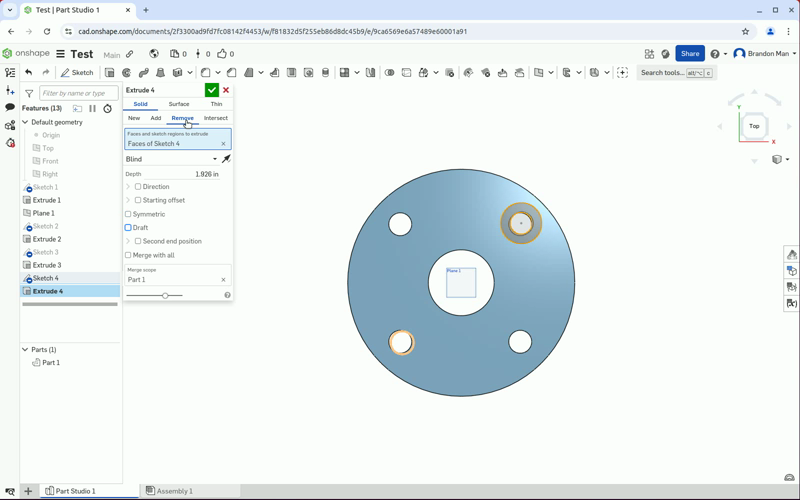
key(space)
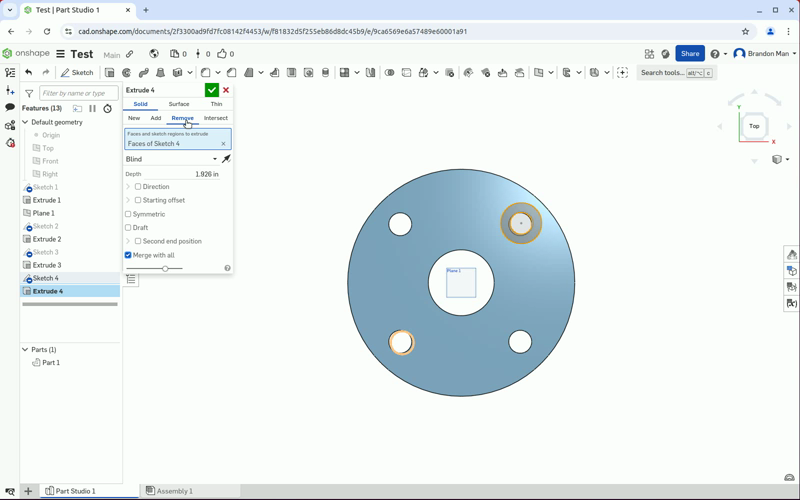
key(enter)
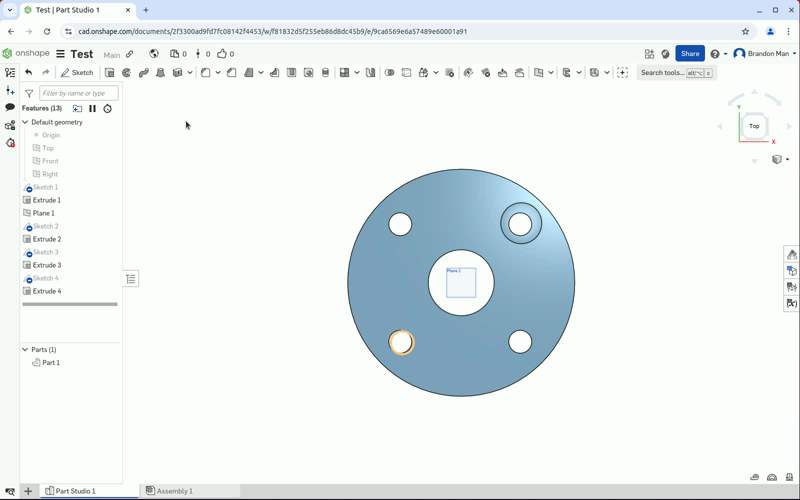
key(shift+h)
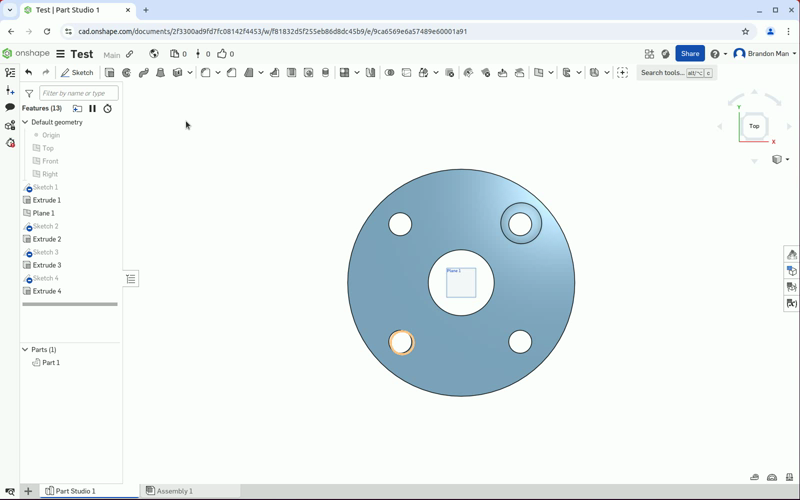
key(shift+h)
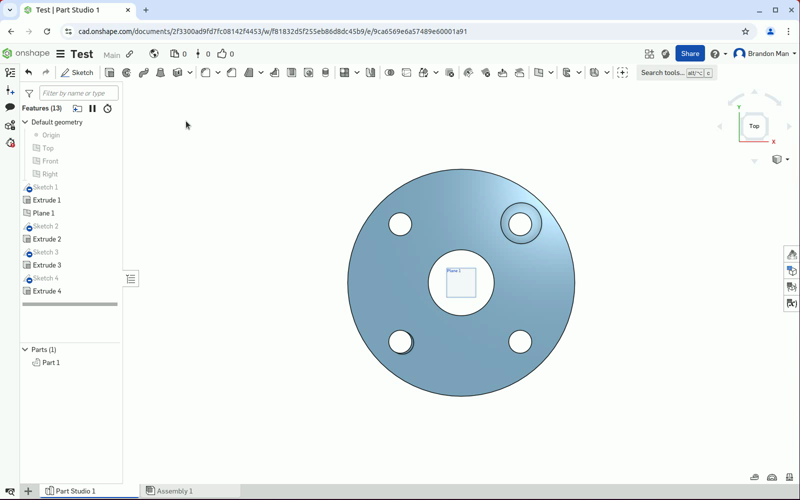
mouse_move(73, 189)
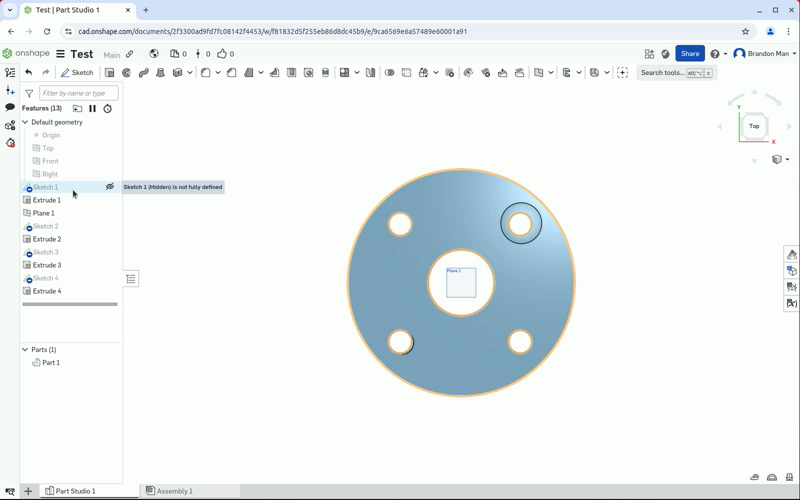
click(73, 189)
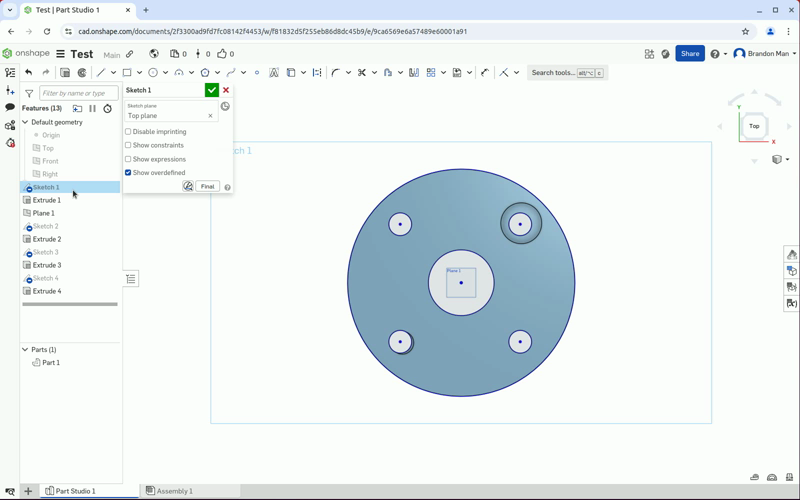
mouse_move(229, 92)
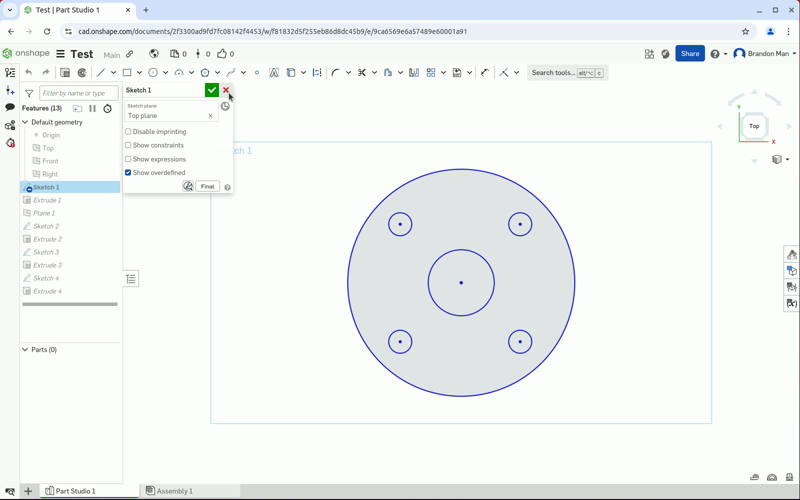
click(229, 92)
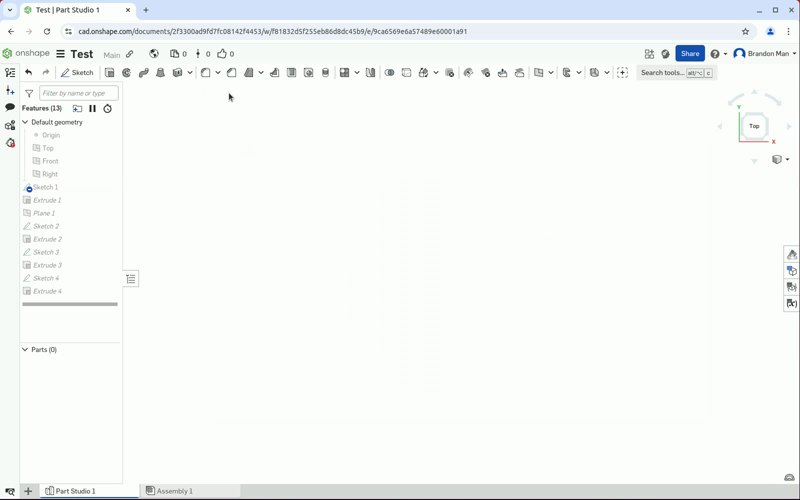
key(shift+s)
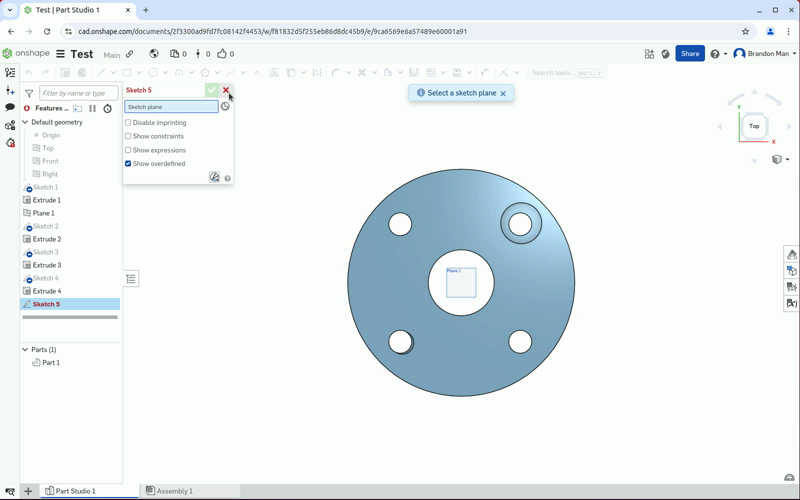
mouse_move(73, 215)
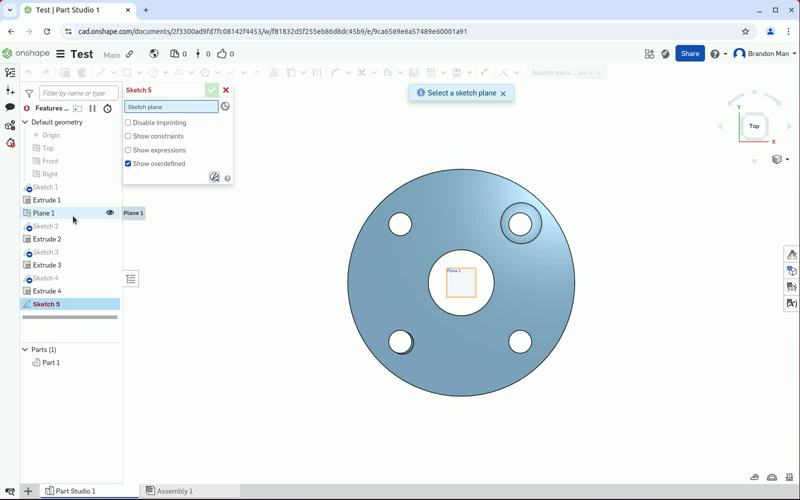
click(73, 215)
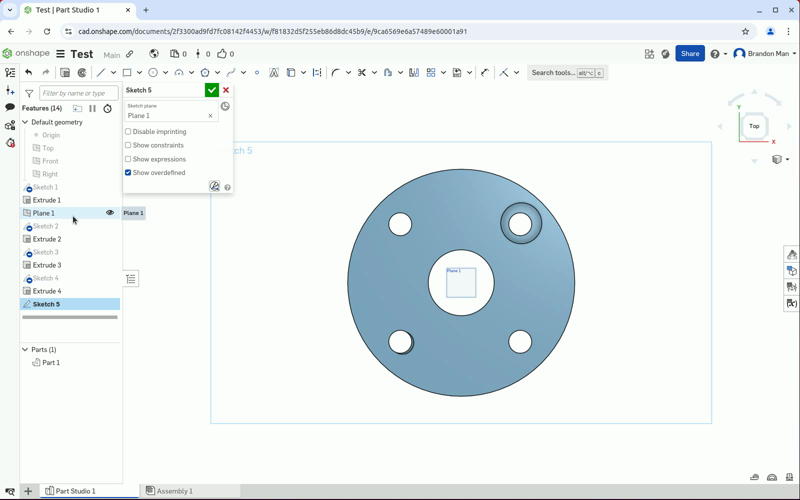
mouse_move(73, 352)
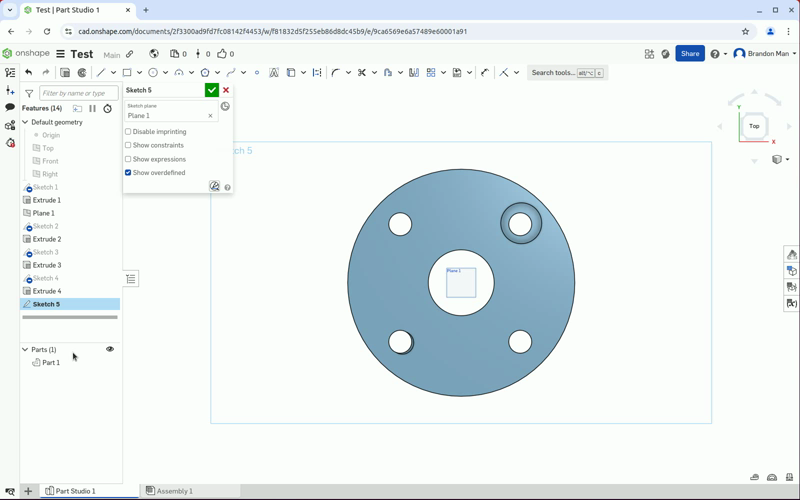
key(y)
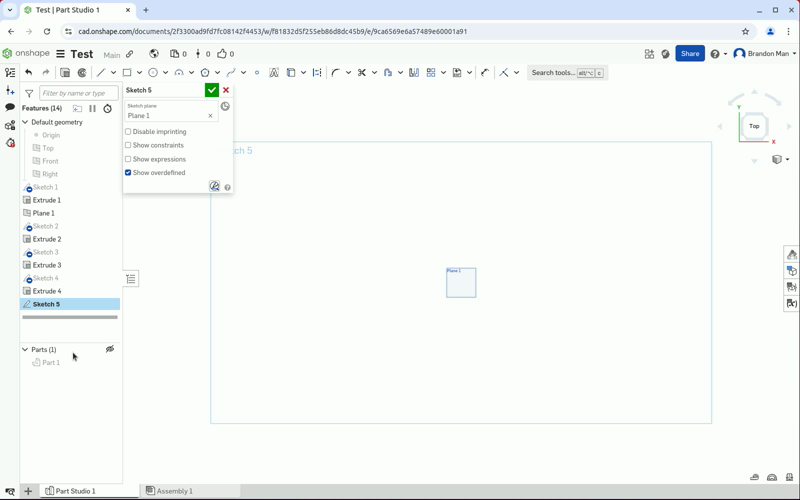
key(c)
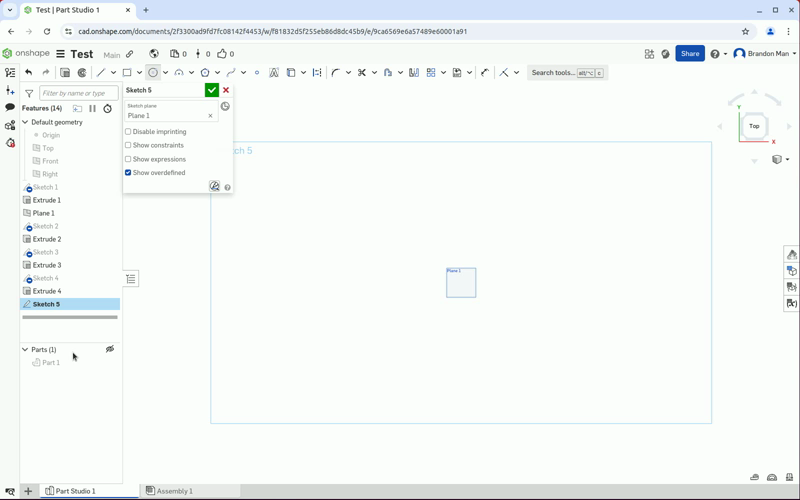
key_down(shift)
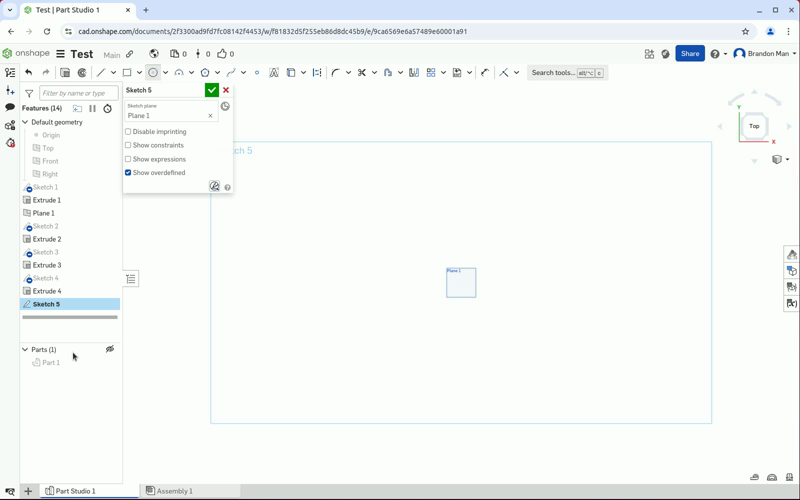
mouse_move(401, 342)
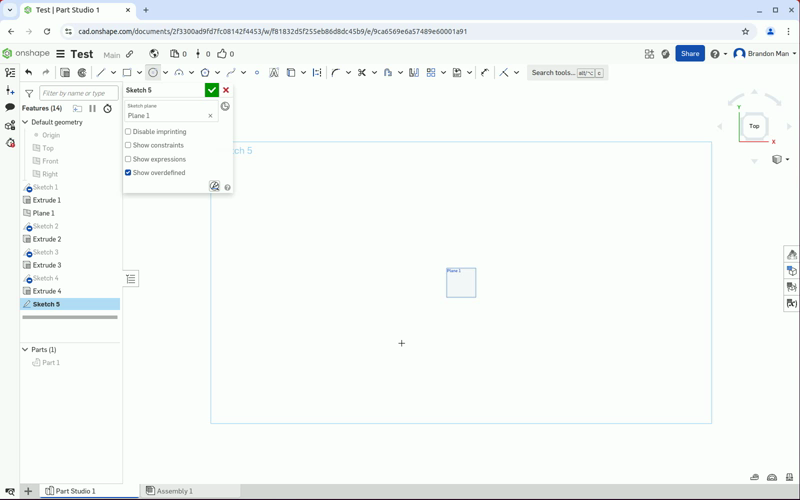
click(401, 342)
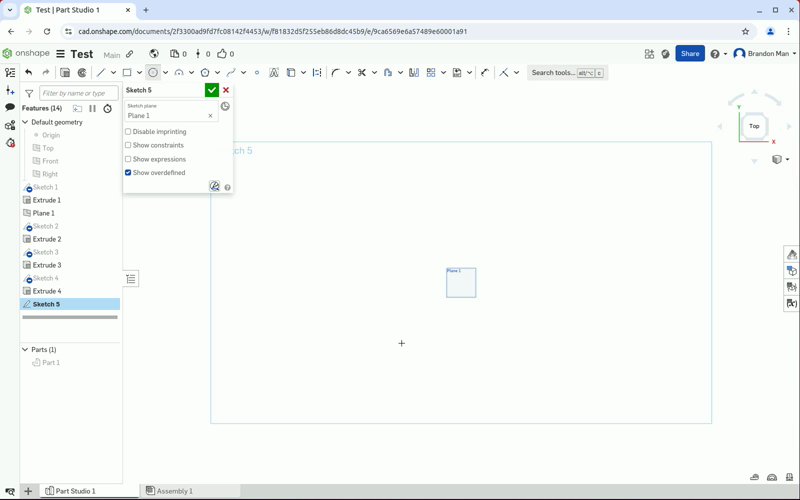
key_up(shift)
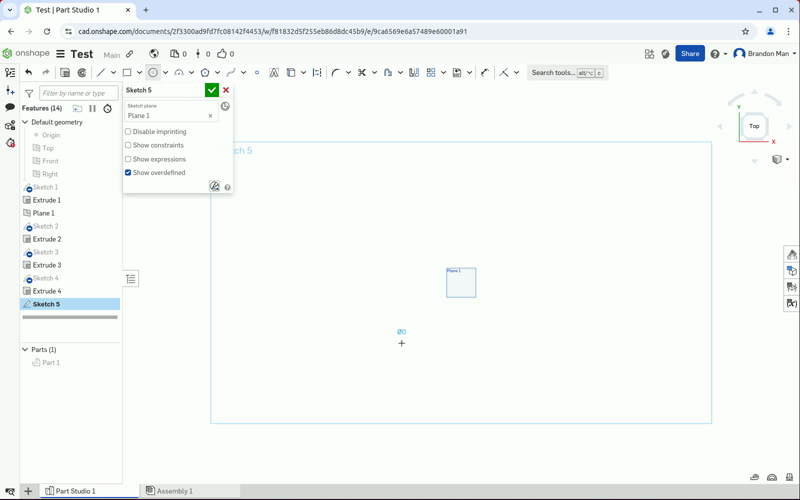
mouse_move(422, 342)
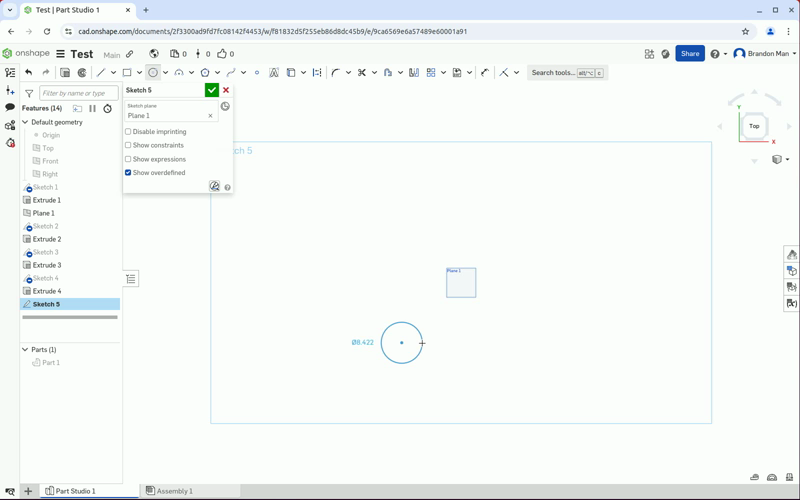
click(422, 342)
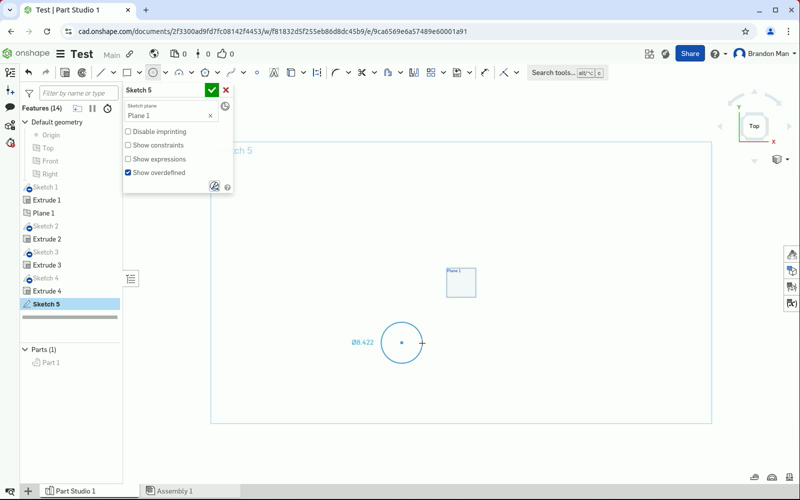
key(esc)
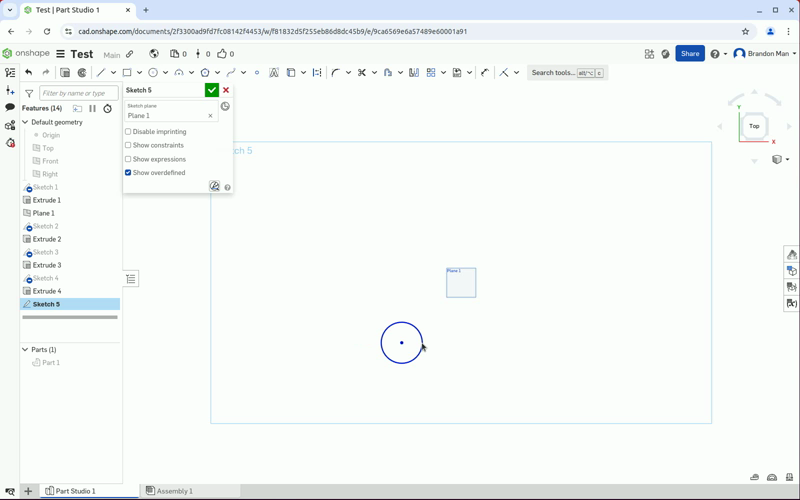
key(c)
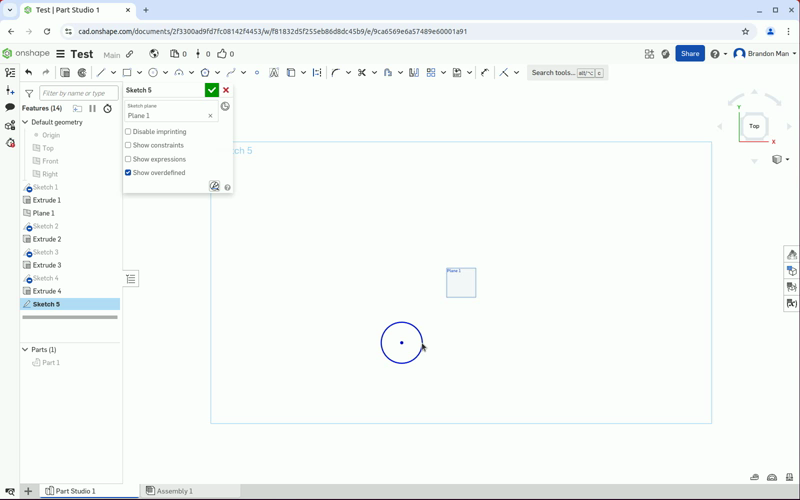
key_down(shift)
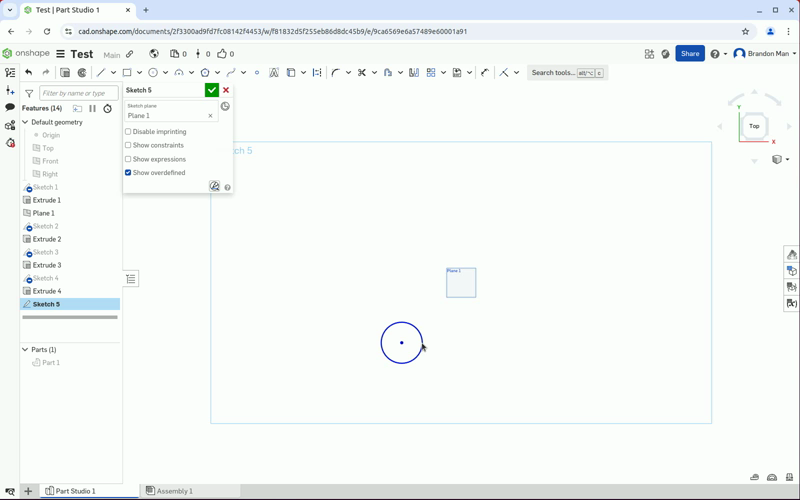
mouse_move(401, 342)
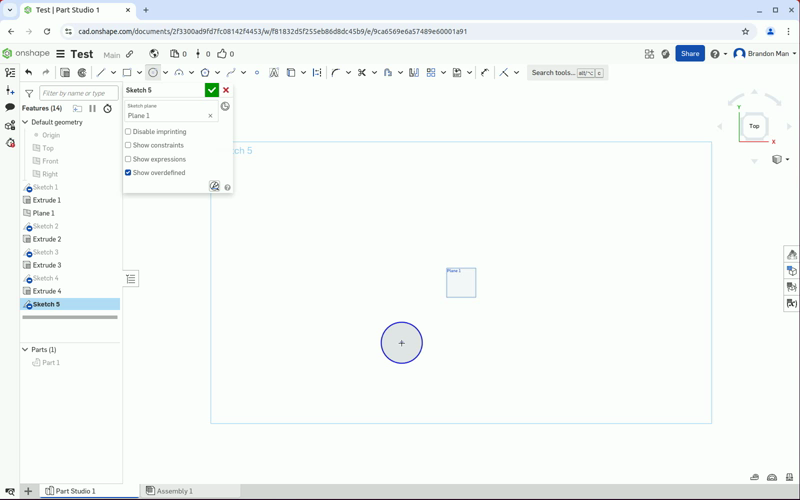
click(401, 342)
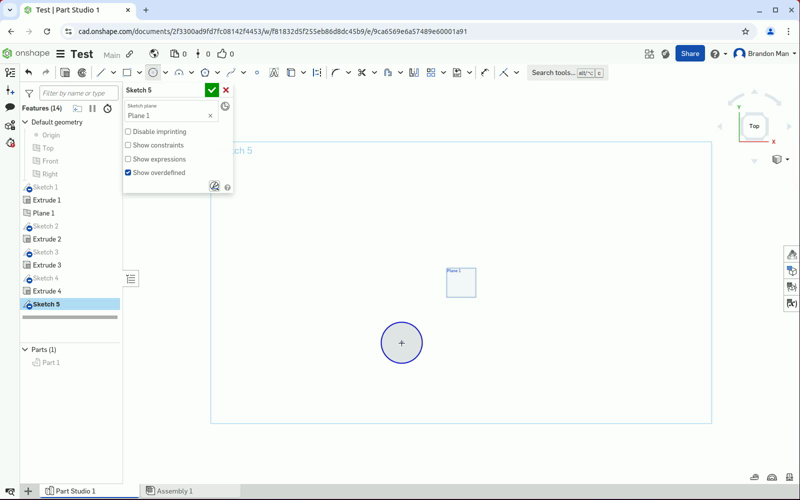
key_up(shift)
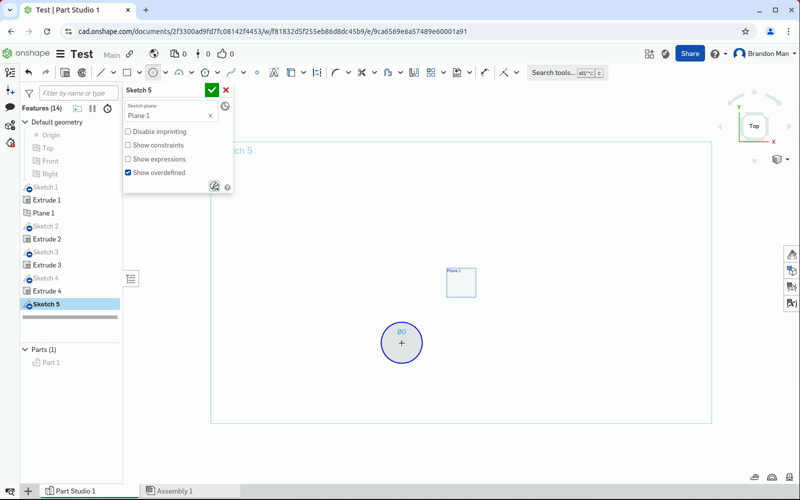
mouse_move(412, 342)
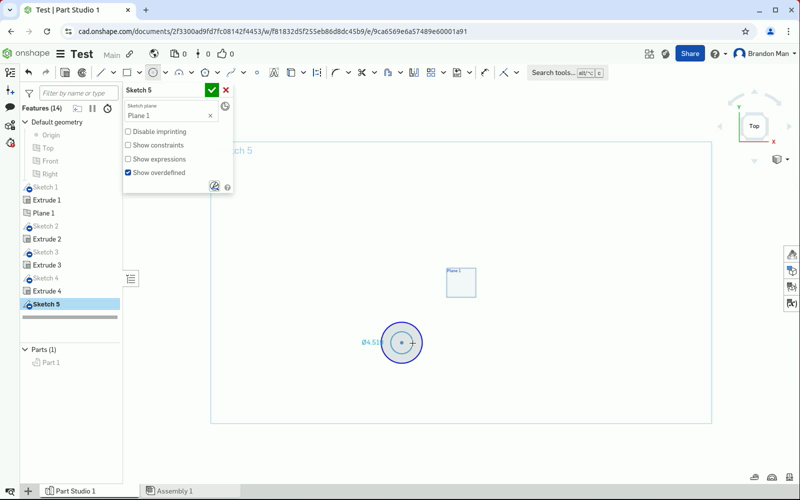
click(412, 342)
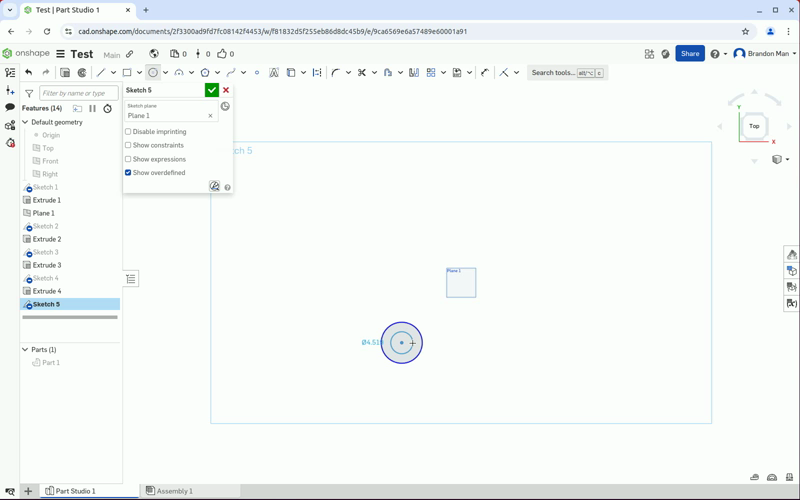
key(esc)
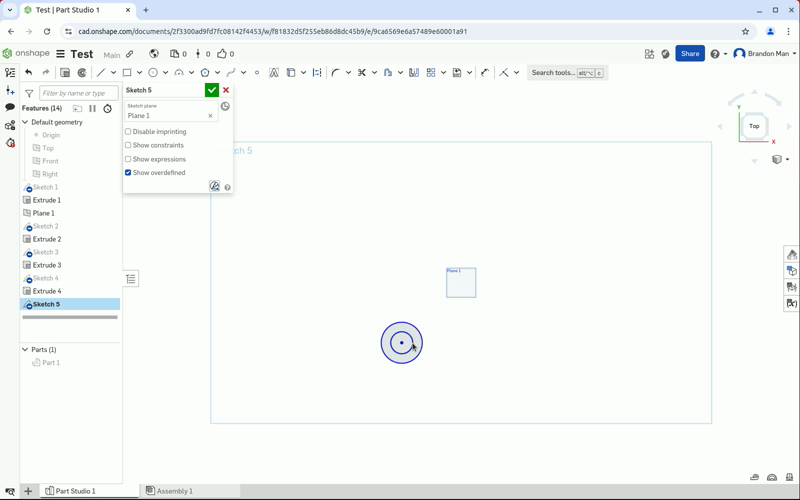
mouse_move(399, 322)
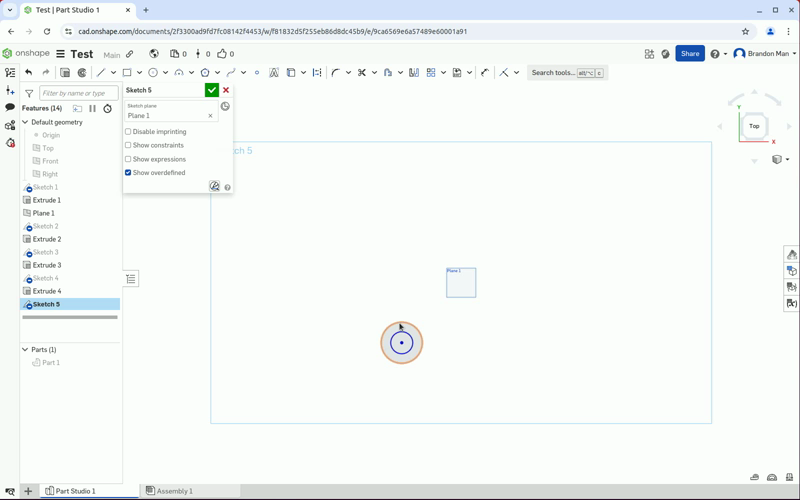
scroll(6)
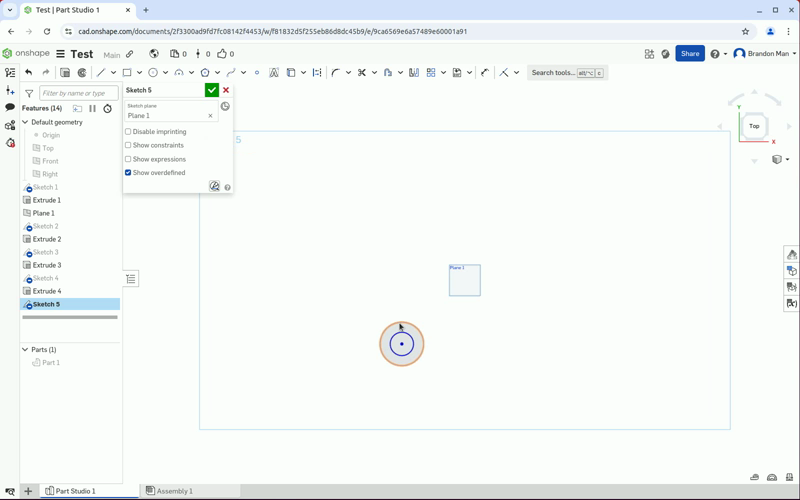
scroll(6)
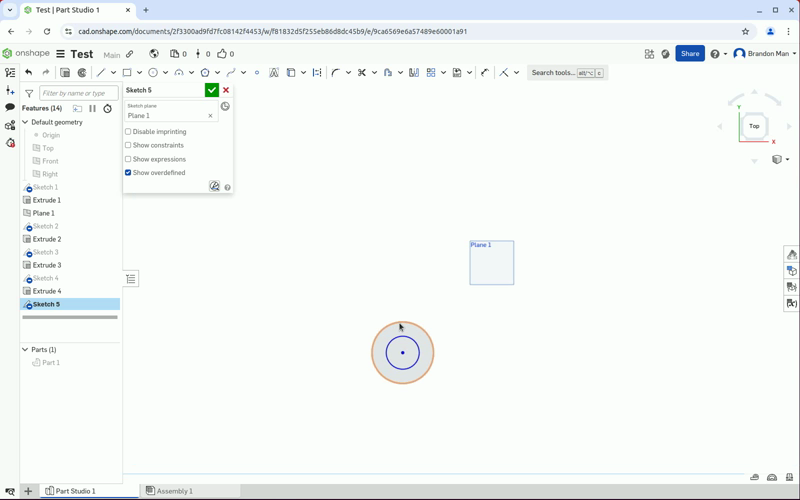
scroll(6)
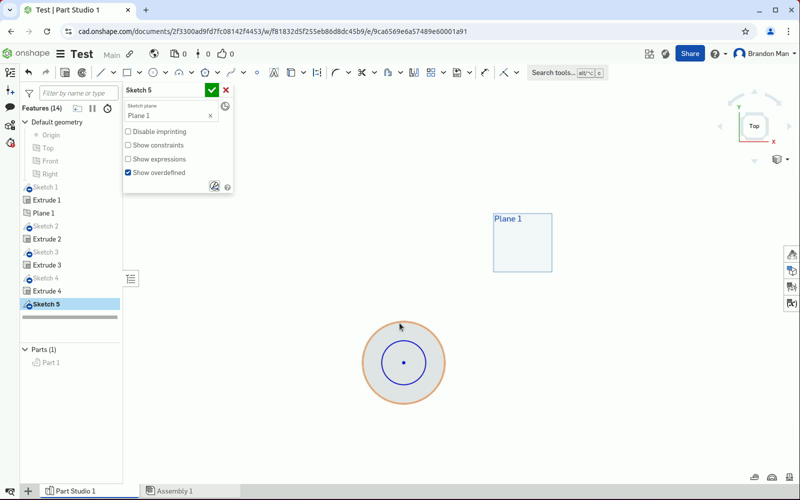
scroll(6)
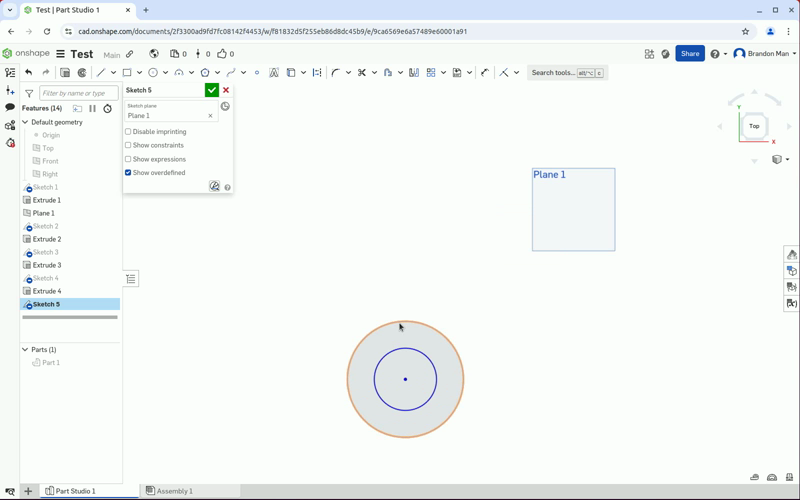
scroll(6)
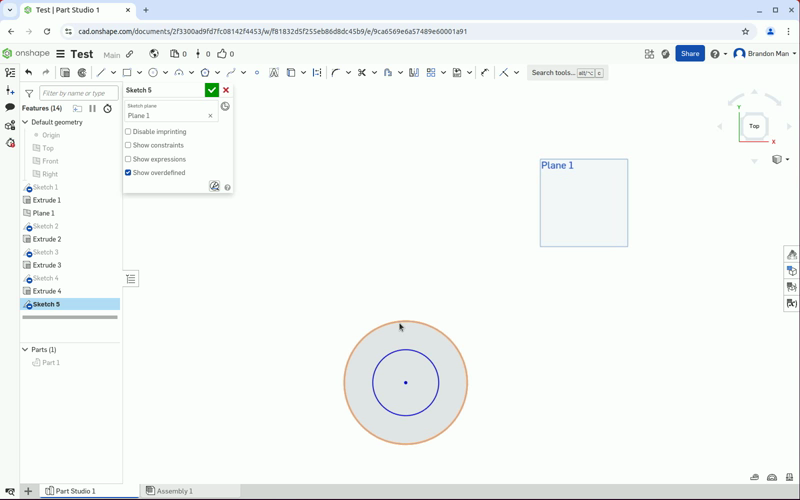
scroll(6)
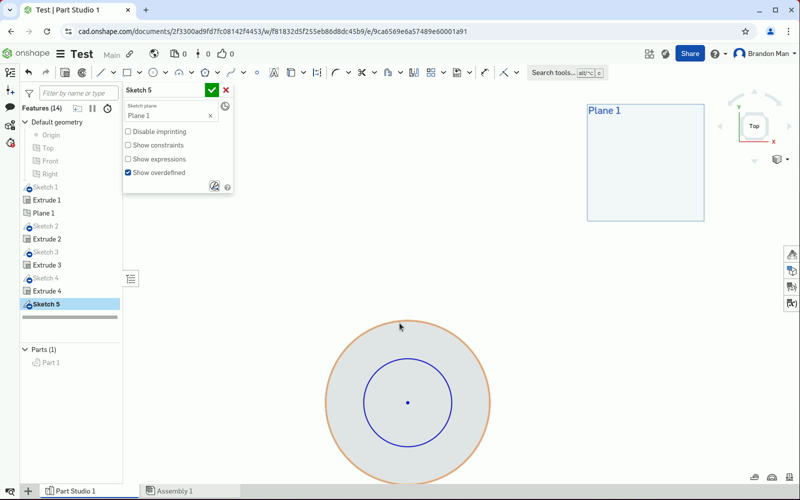
scroll(6)
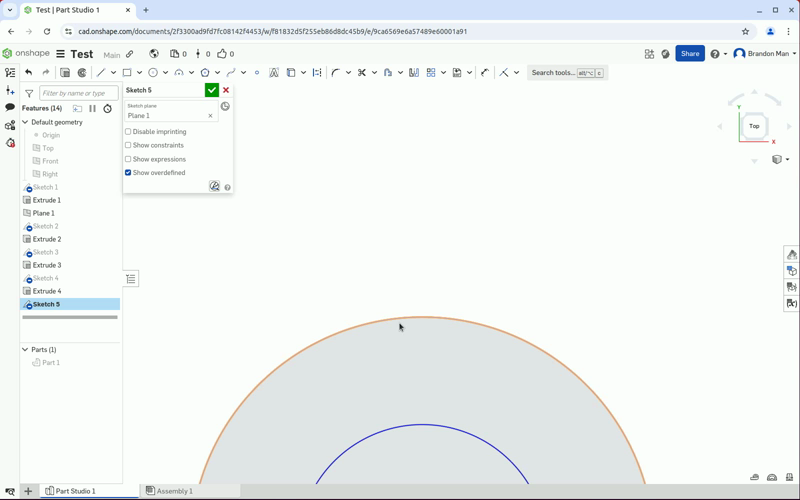
click(399, 322)
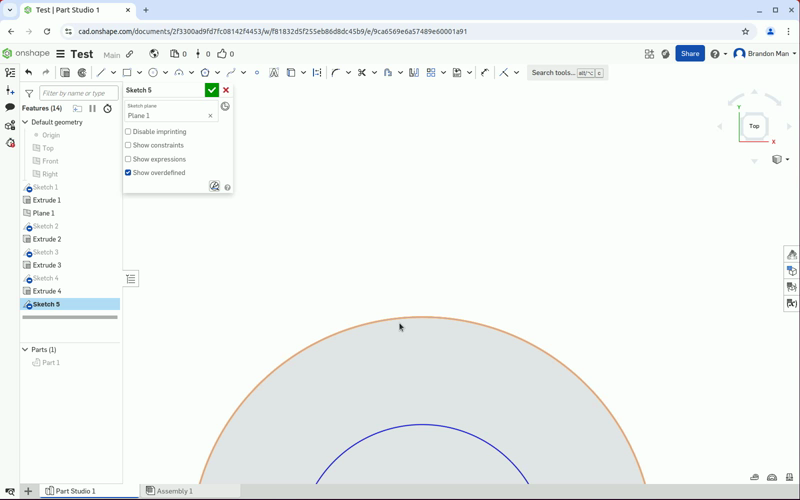
scroll(-6)
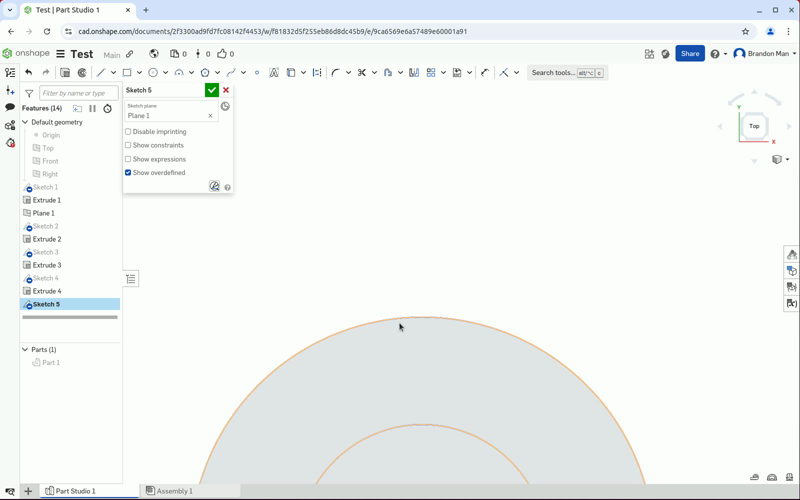
scroll(-6)
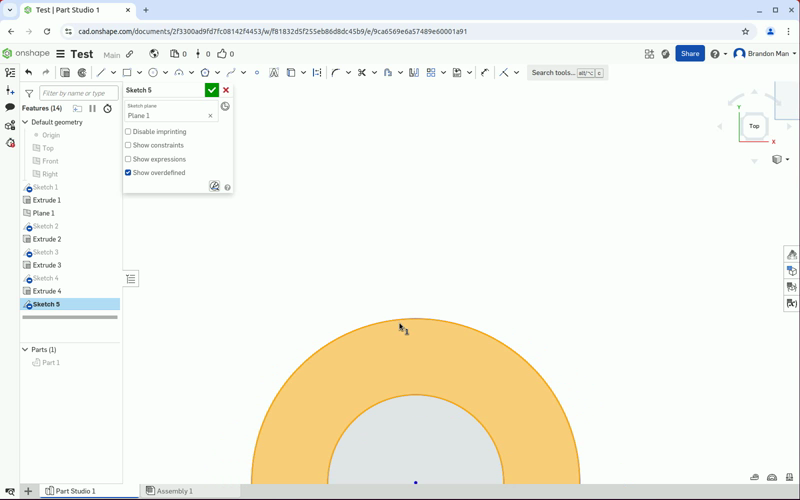
scroll(-6)
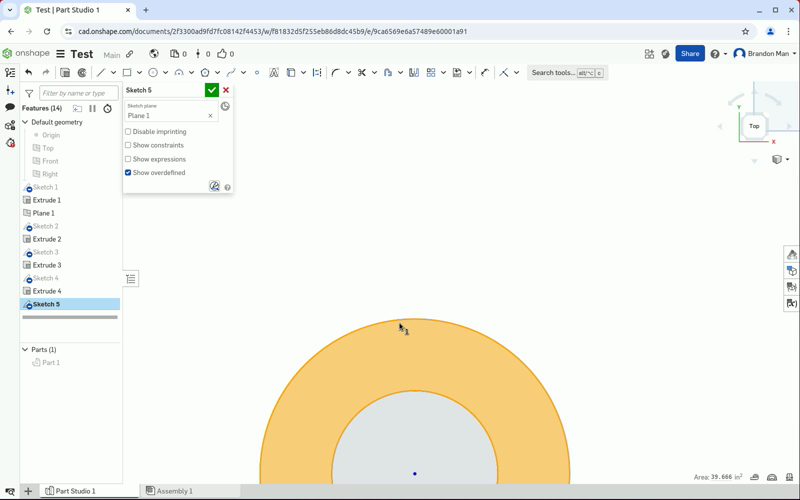
scroll(-6)
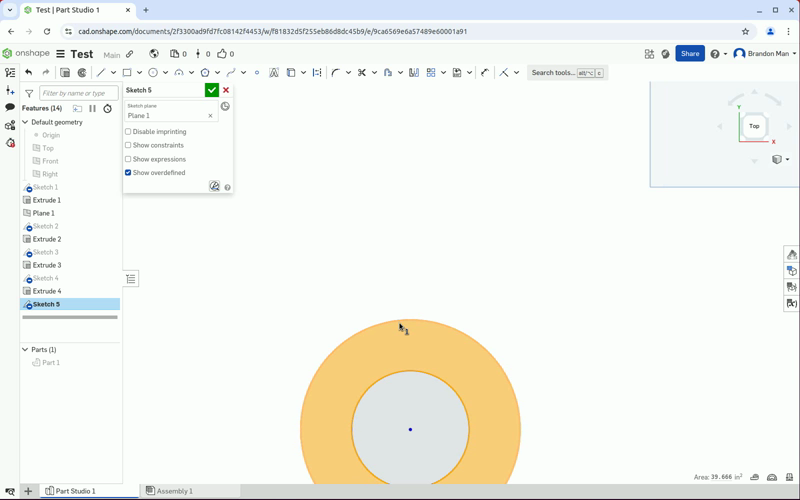
scroll(-6)
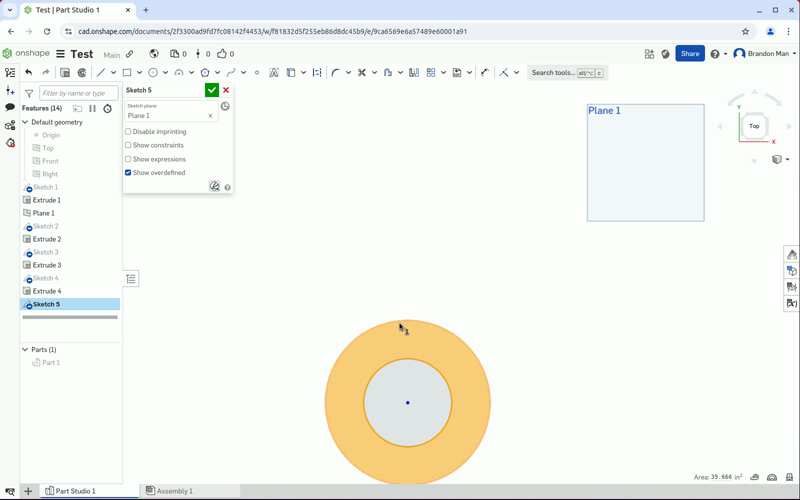
scroll(-6)
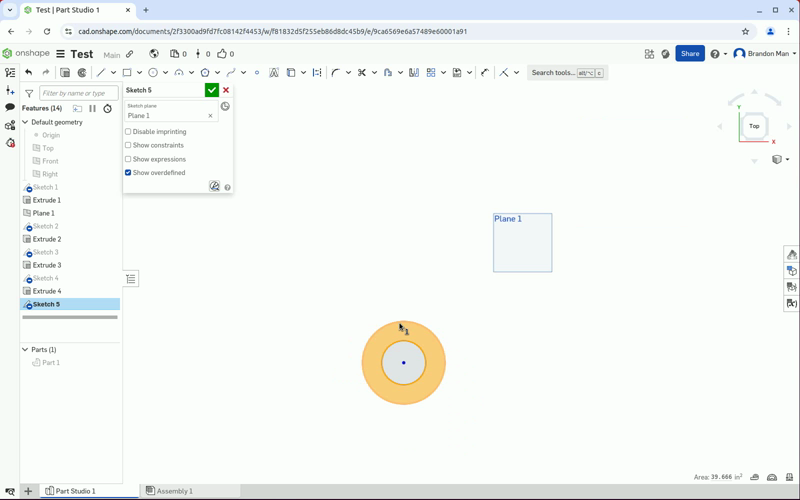
scroll(-6)
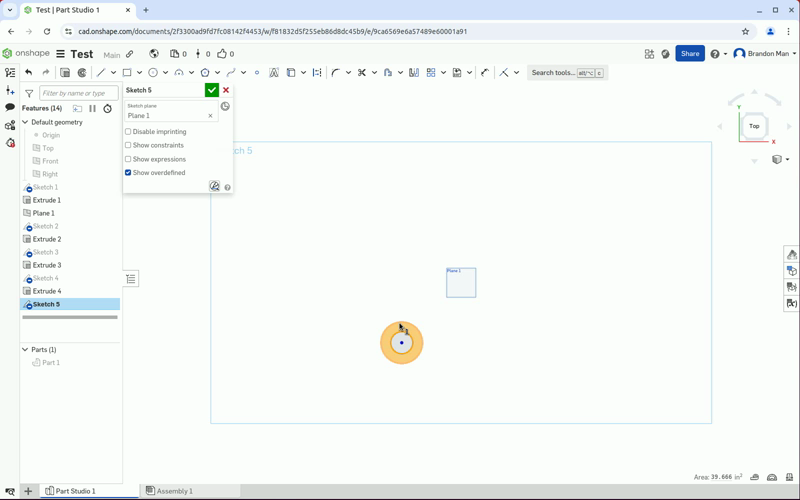
mouse_move(73, 352)
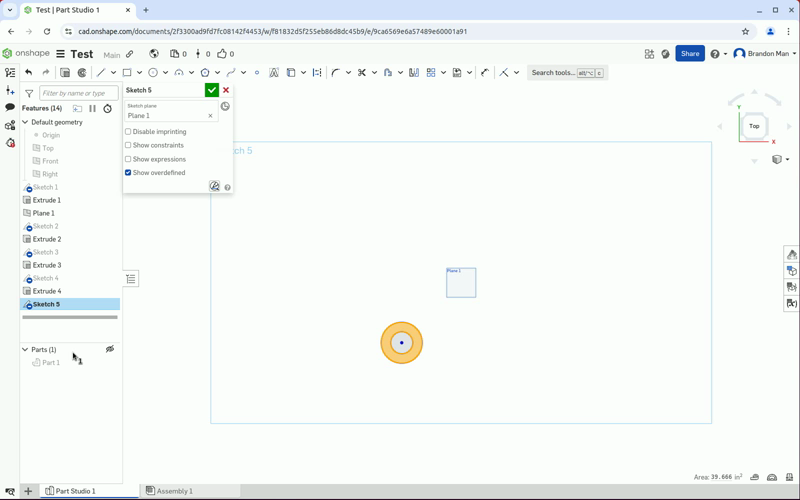
key(shift+y)
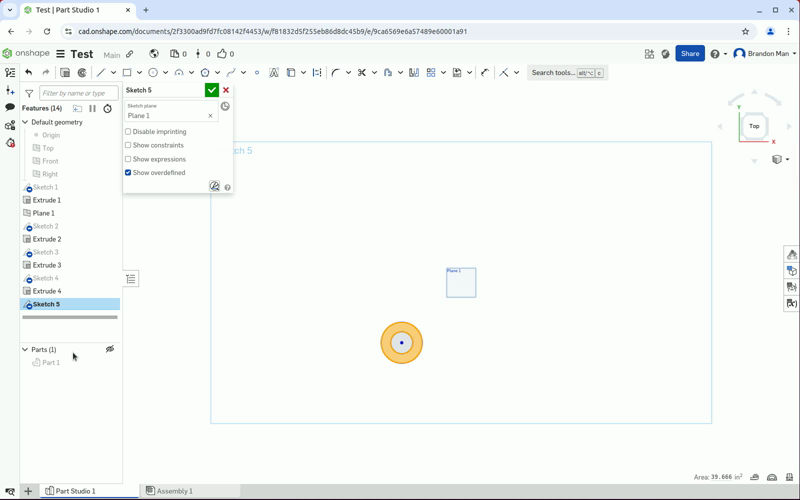
key(shift+e)
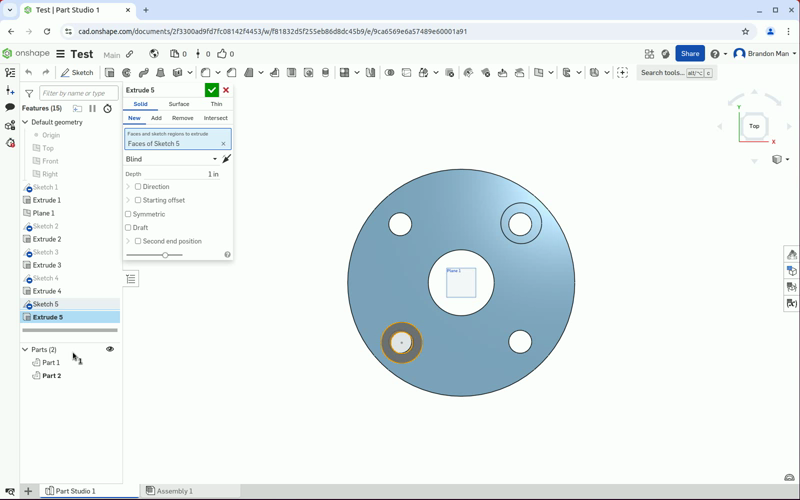
mouse_move(143, 106)
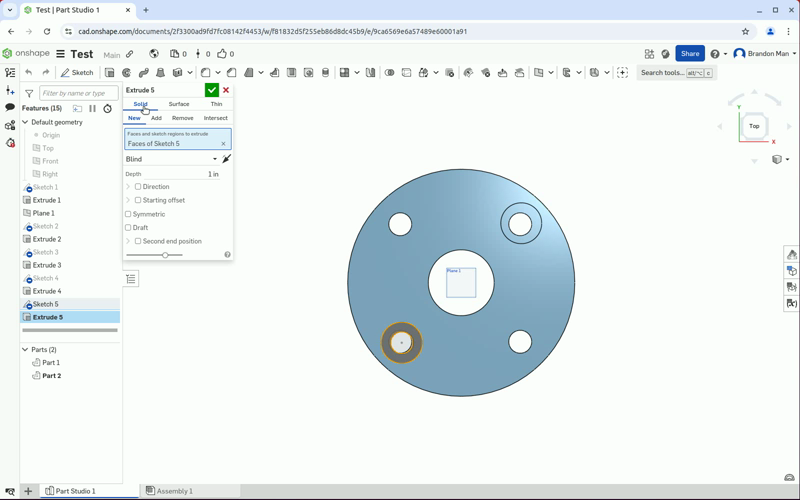
click(143, 106)
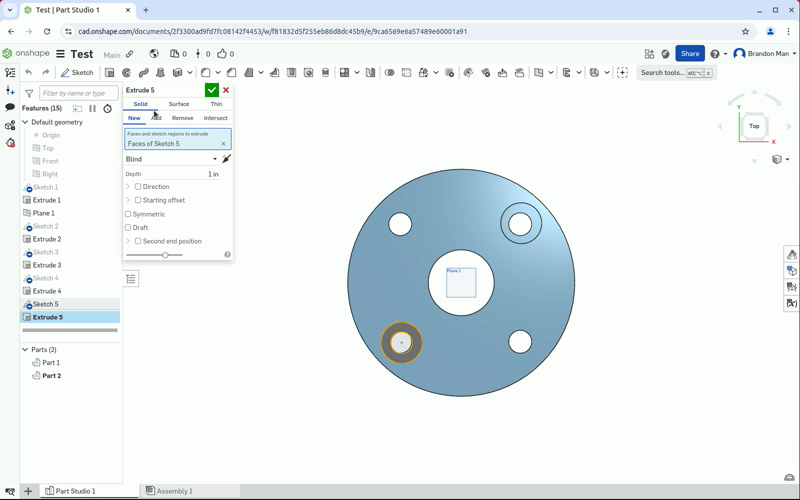
mouse_move(186, 120)
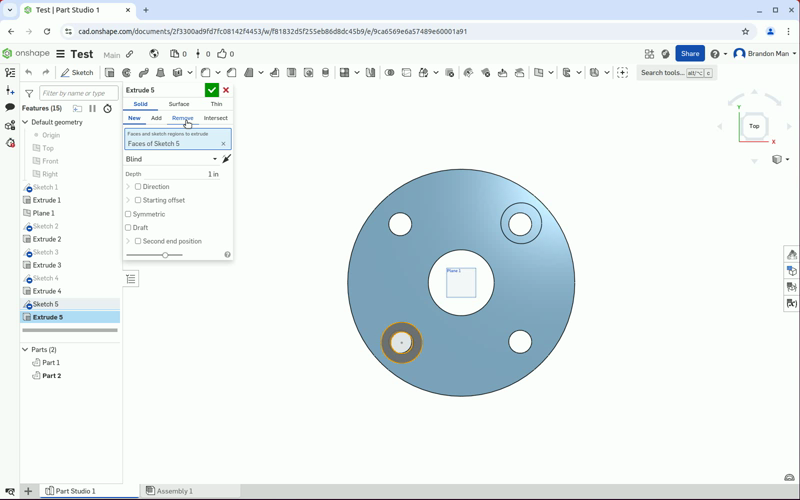
click(186, 120)
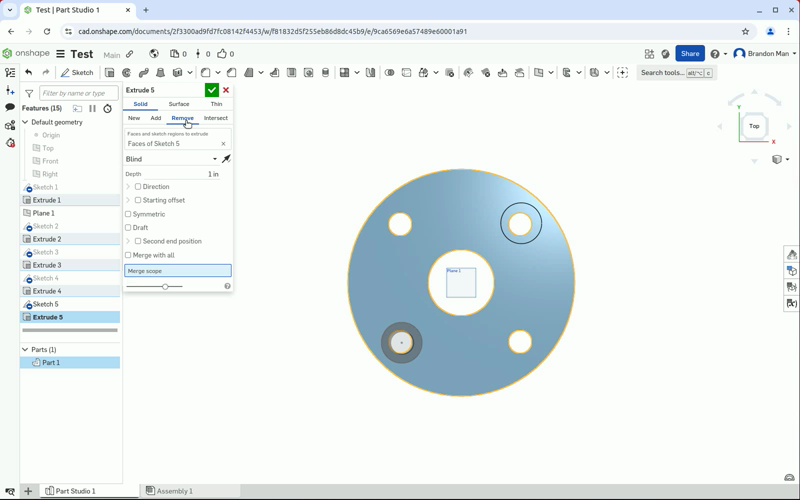
key(tab, 4)
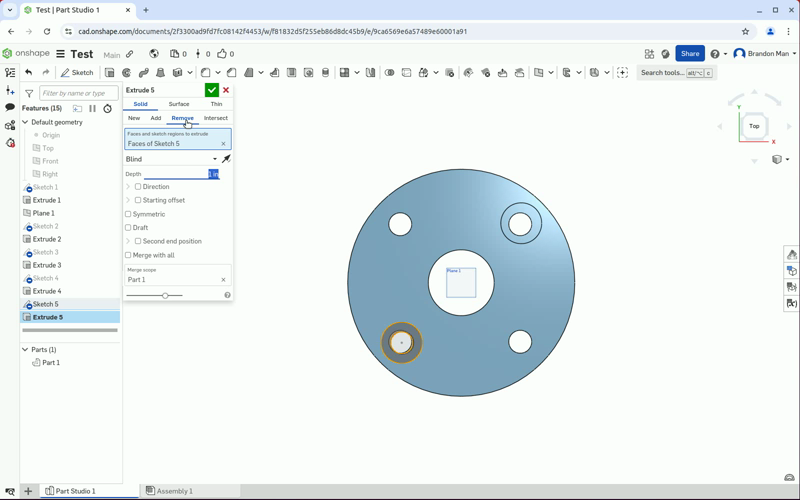
text(1.926)
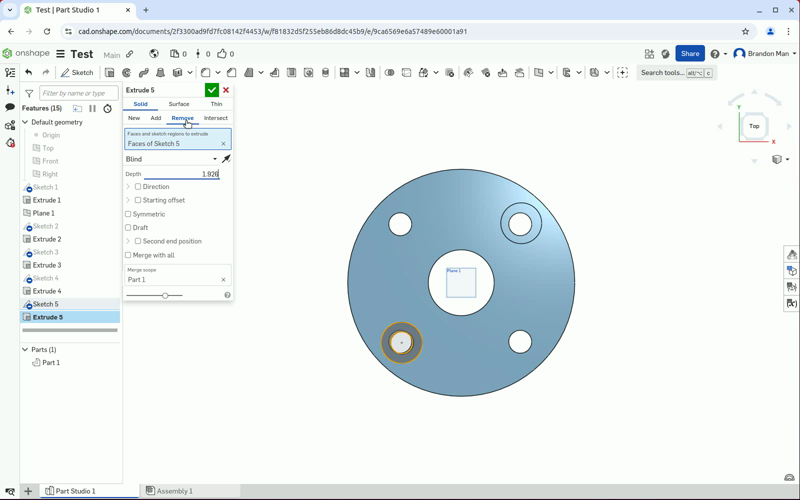
key(tab, 6)
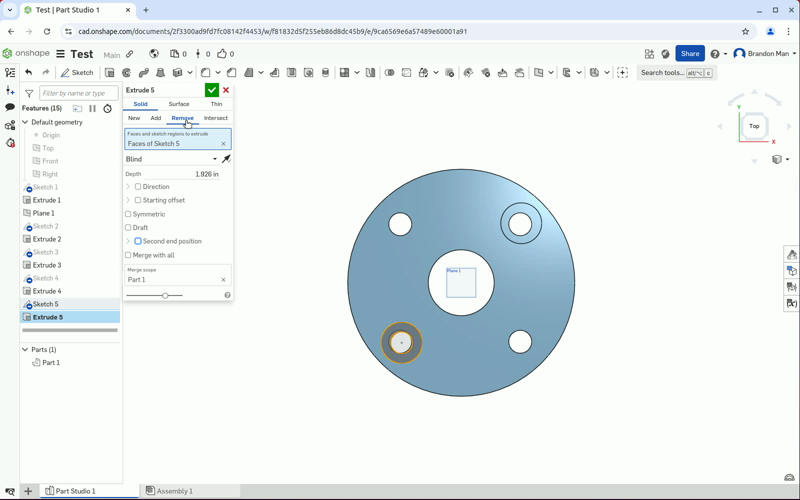
key(space)
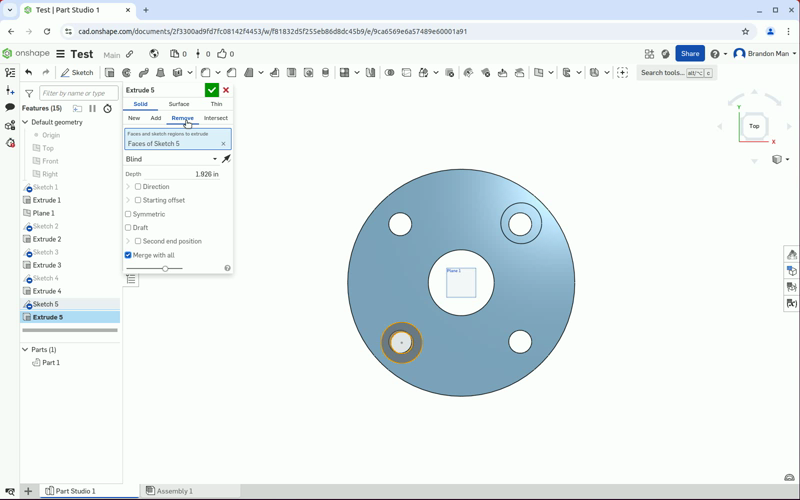
key(enter)
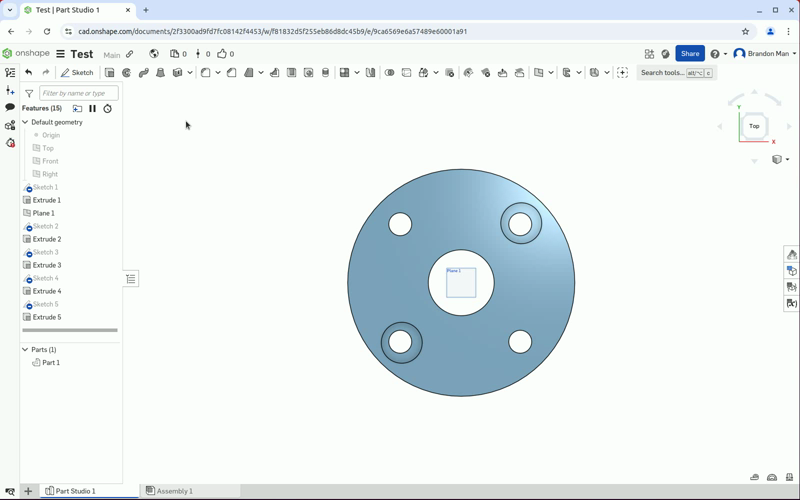
key(shift+h)
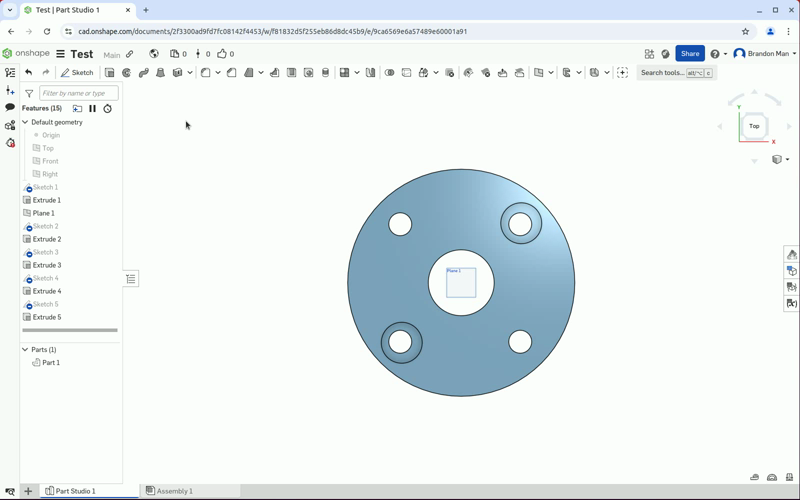
key(shift+h)
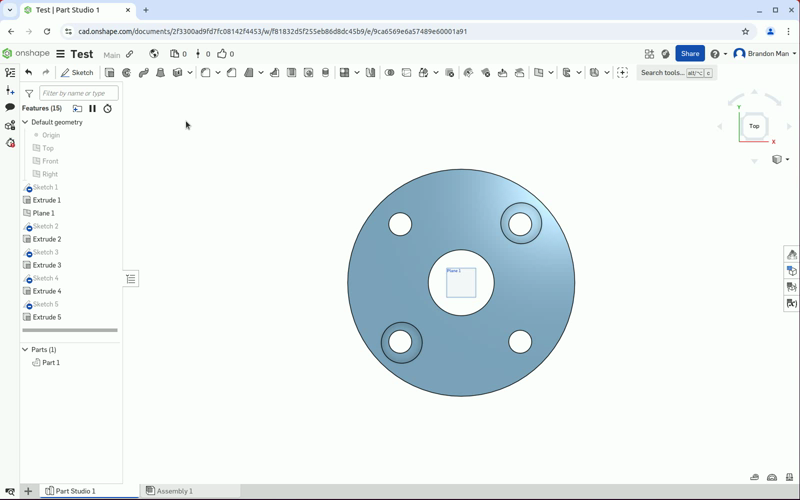
key(shift+7)
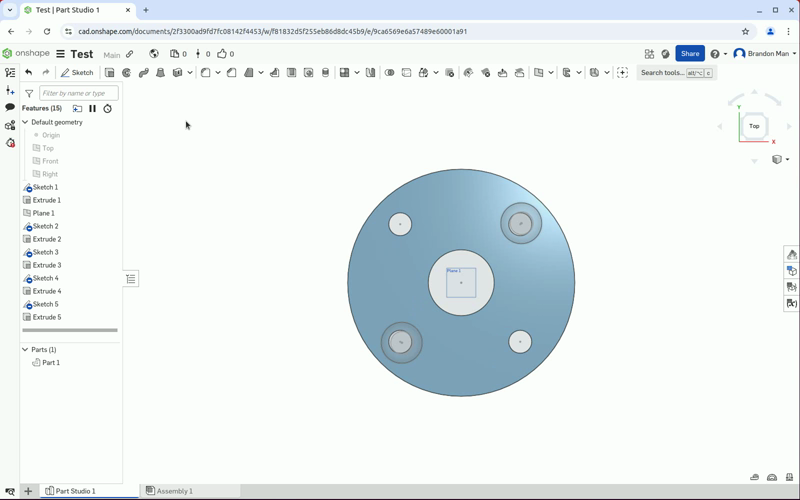
key(up, 3)
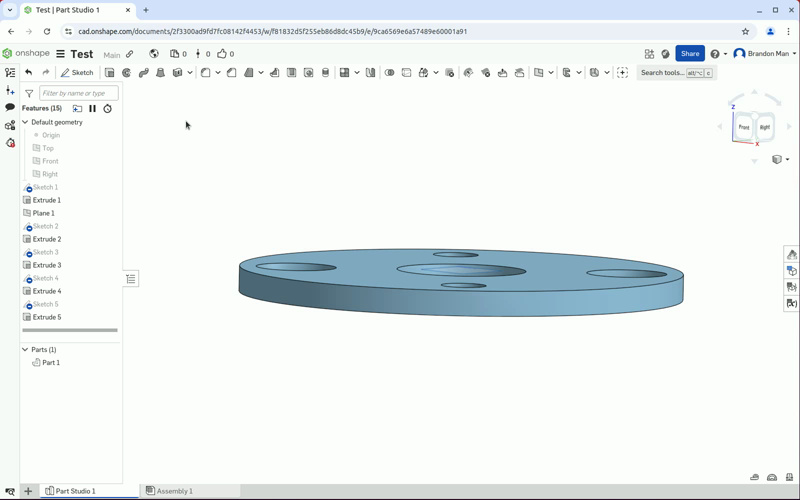
key(left, 3)
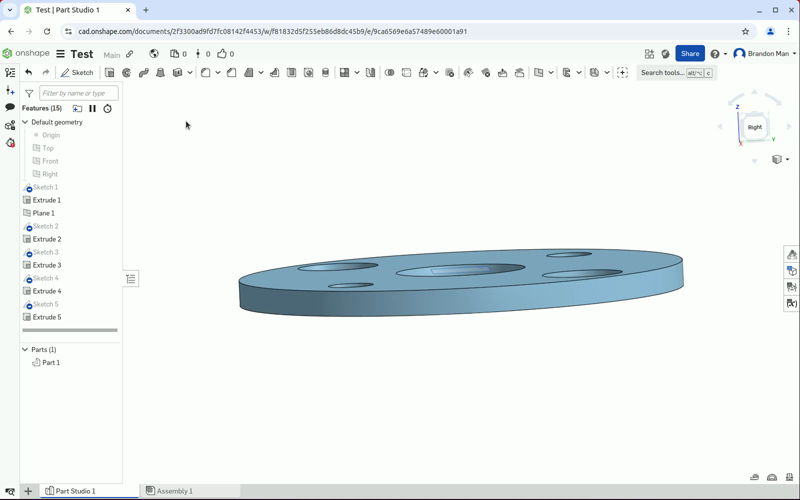
key(right, 3)
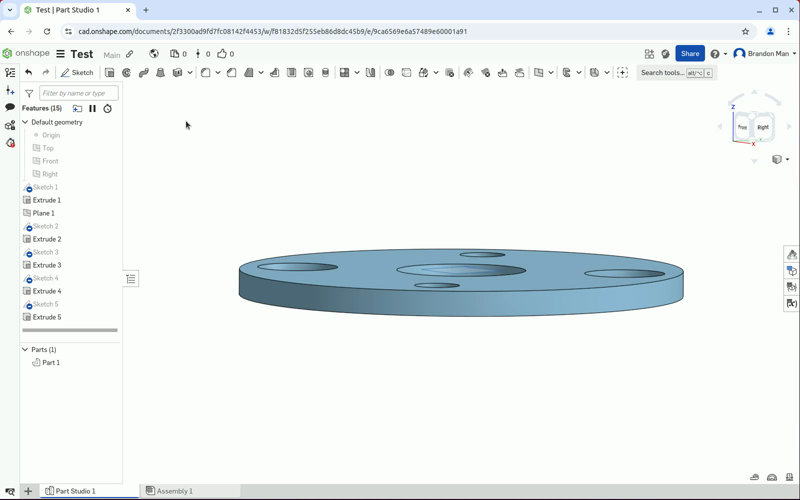
key(down, 3)
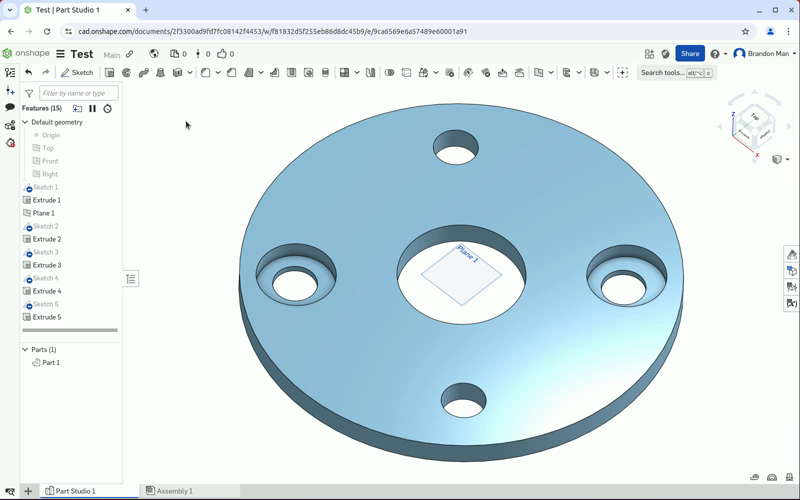
mouse_move(73, 189)
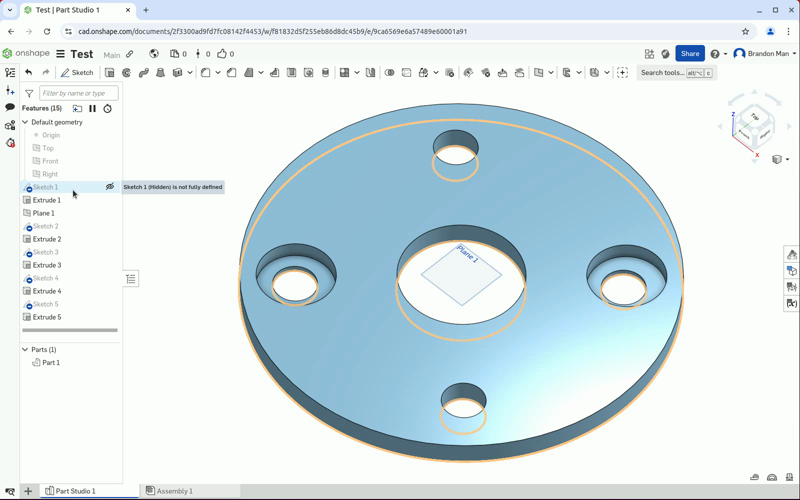
click(73, 189)